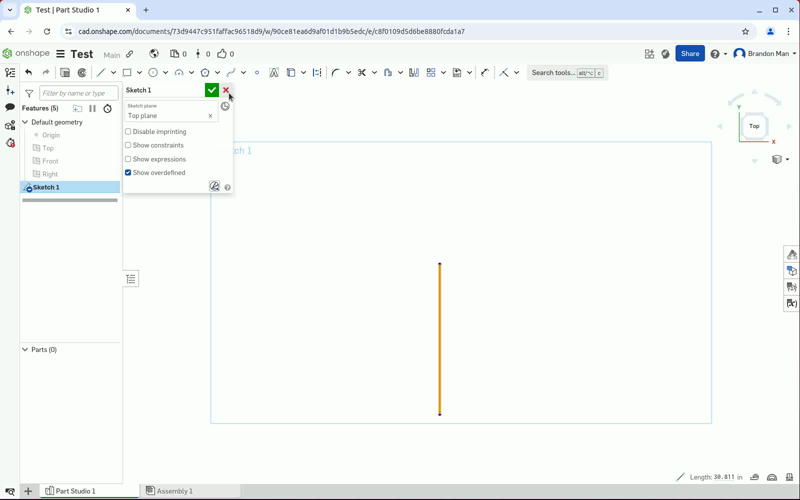
key(shift+h)
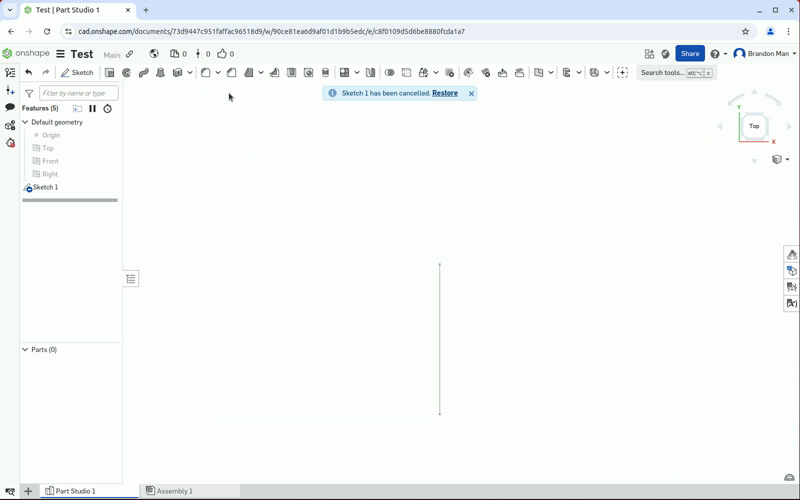
key(shift+s)
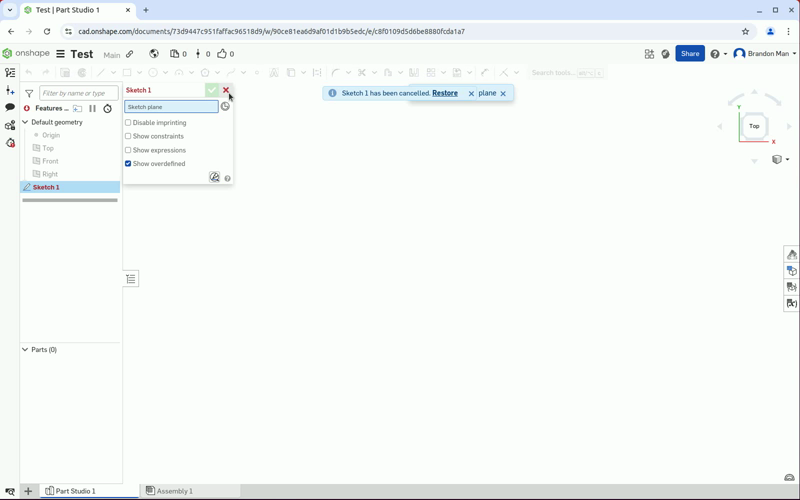
mouse_move(73, 150)
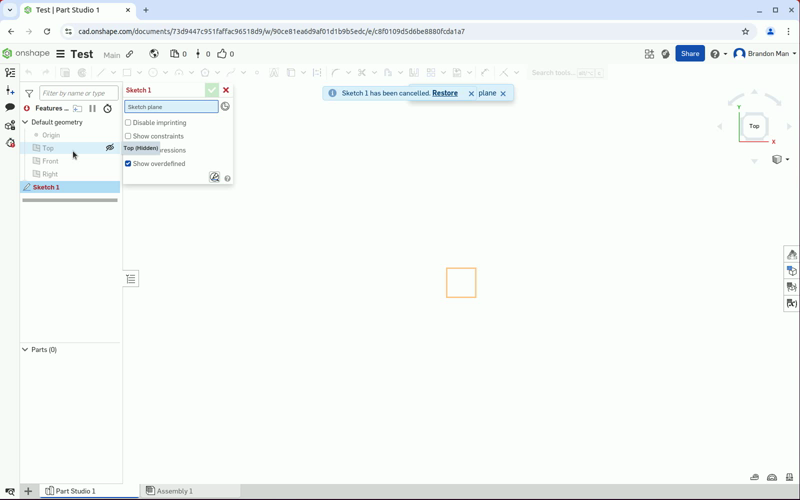
click(73, 150)
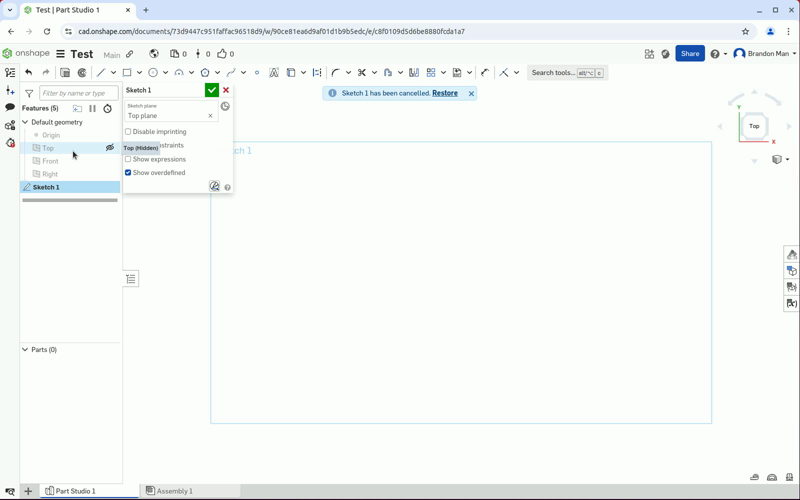
mouse_move(73, 352)
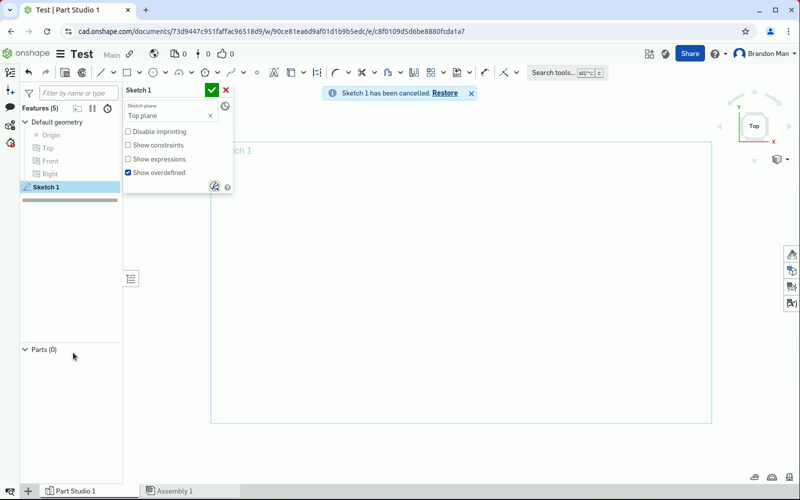
key(y)
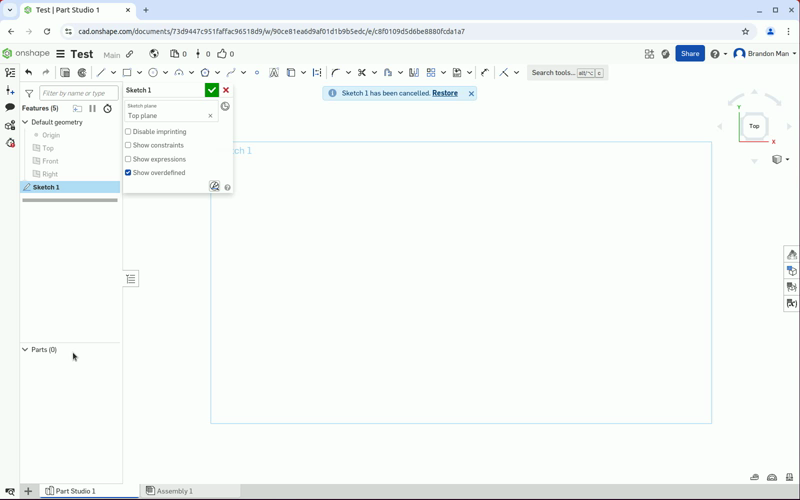
key(a)
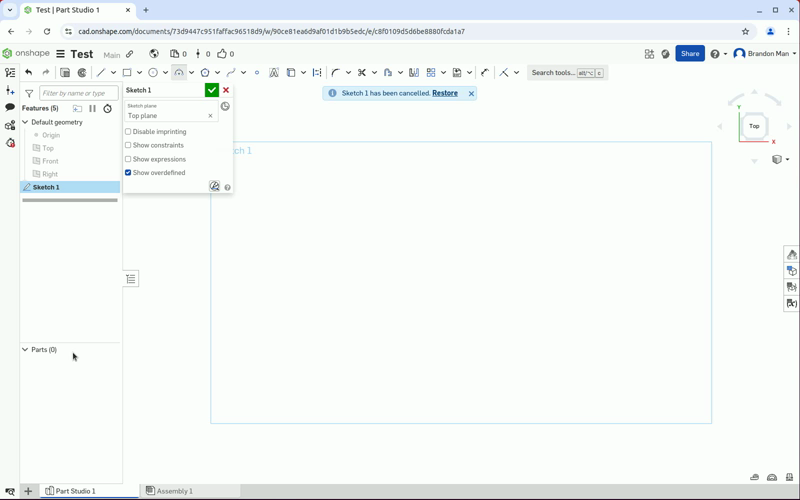
key_down(shift)
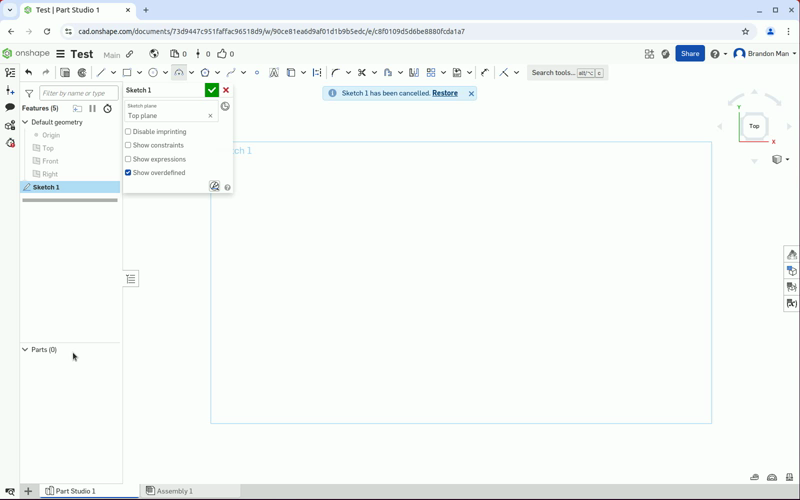
mouse_move(423, 198)
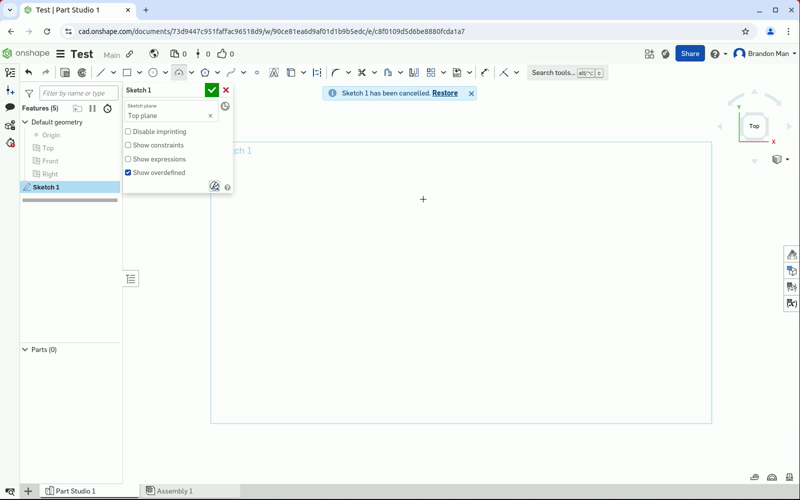
click(423, 198)
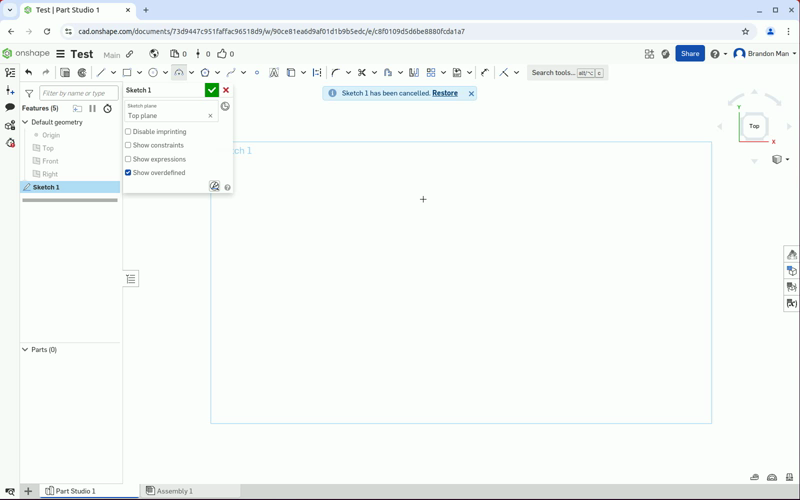
key_up(shift)
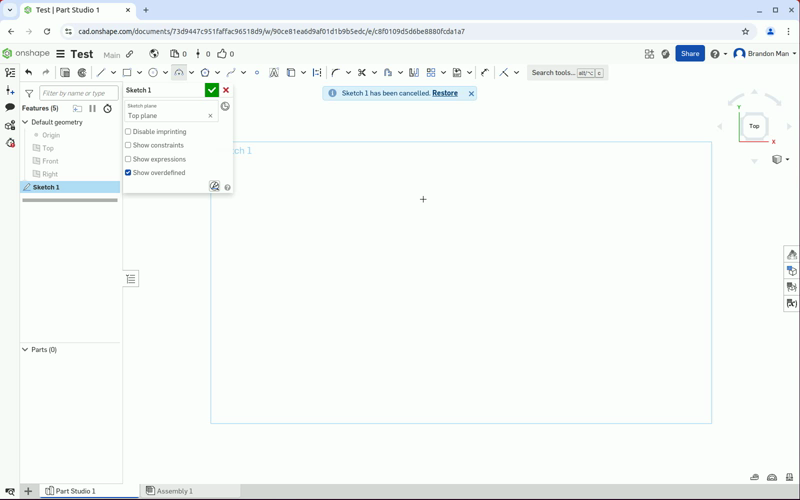
key_down(shift)
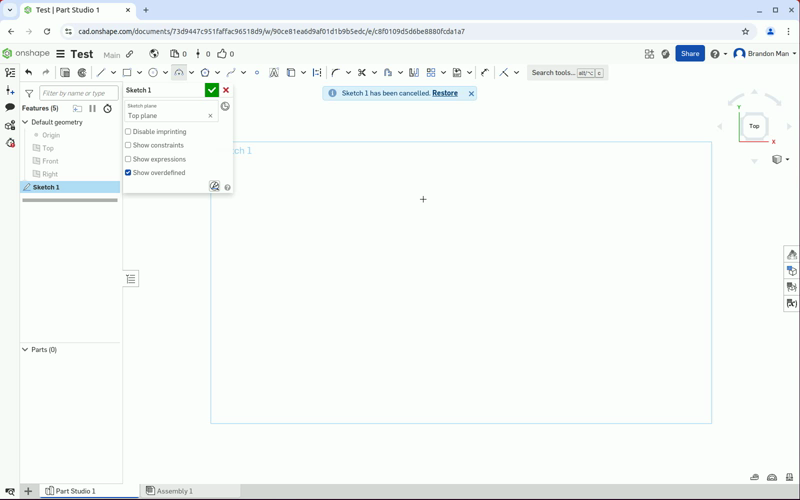
mouse_move(461, 169)
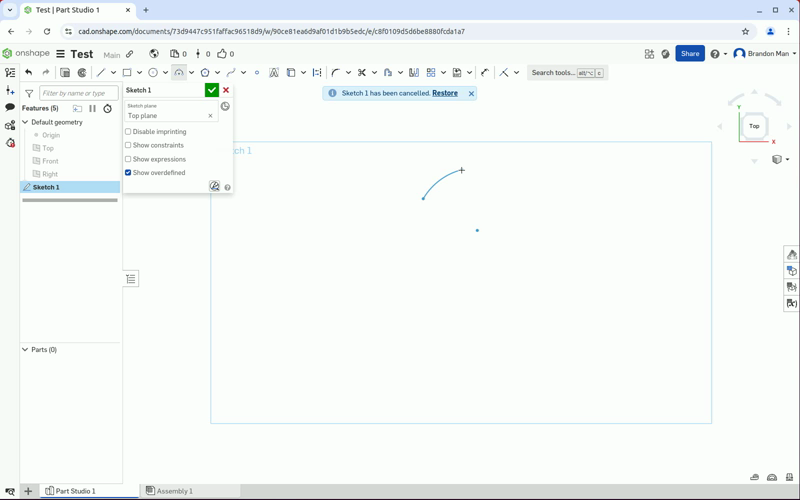
click(461, 169)
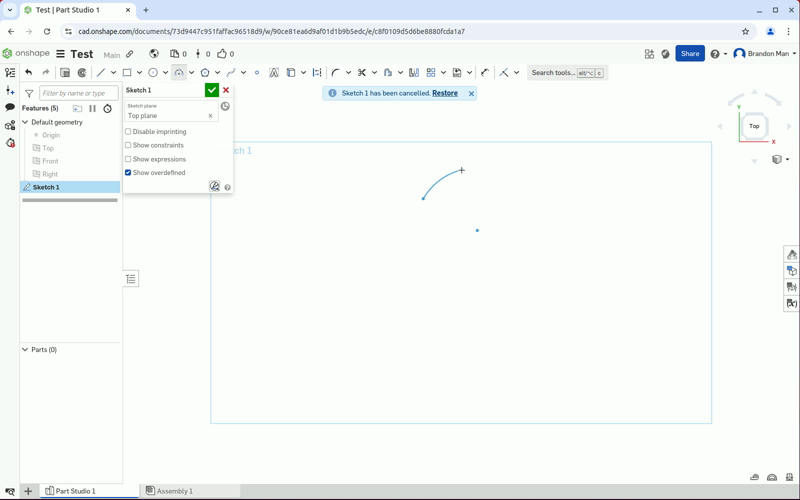
mouse_move(440, 181)
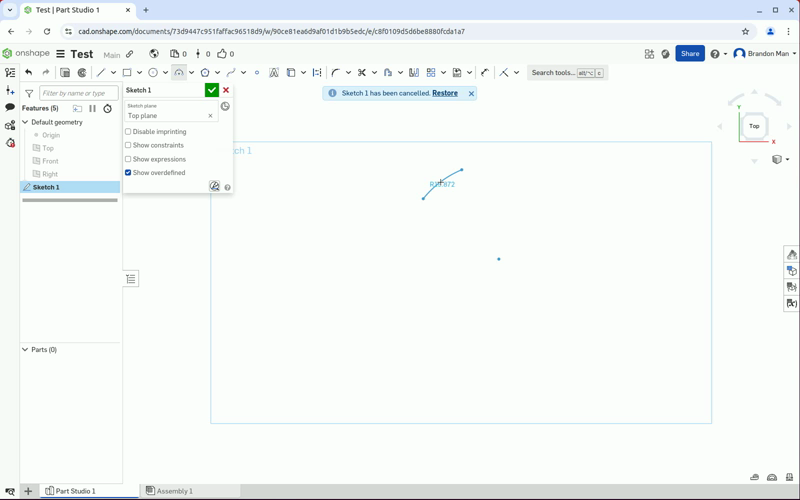
click(440, 181)
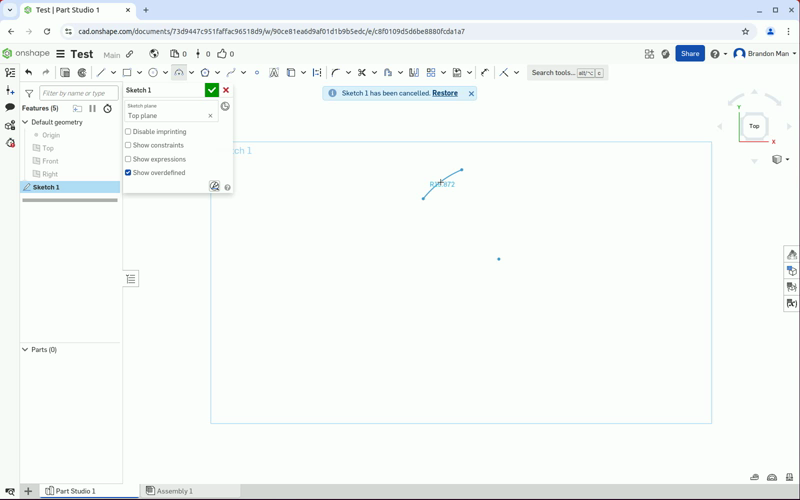
key_up(shift)
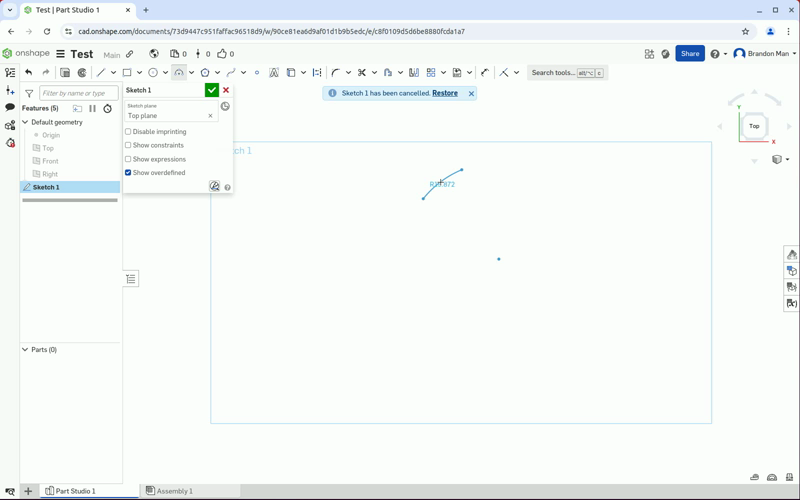
mouse_move(461, 169)
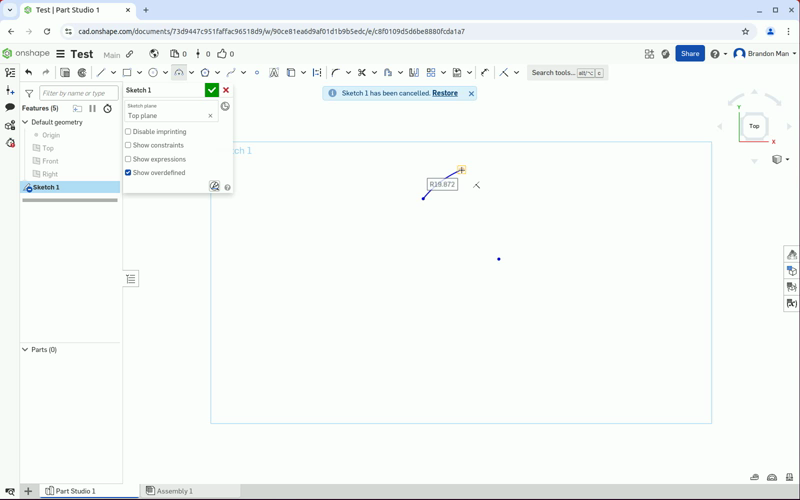
click(461, 169)
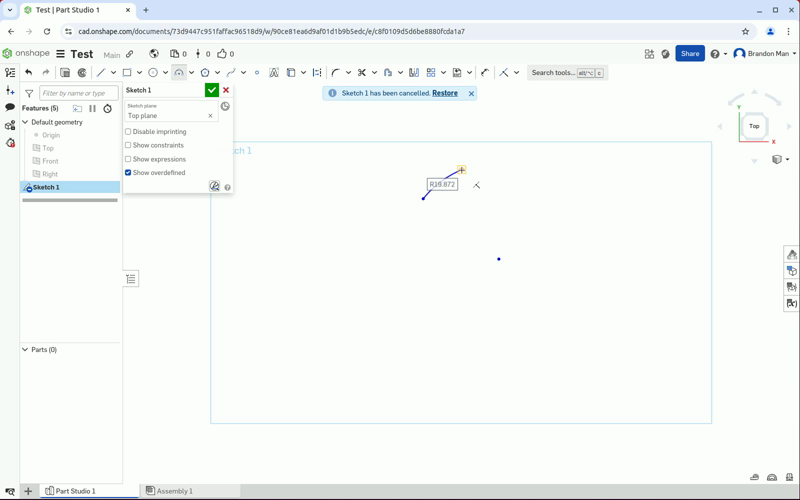
mouse_move(423, 198)
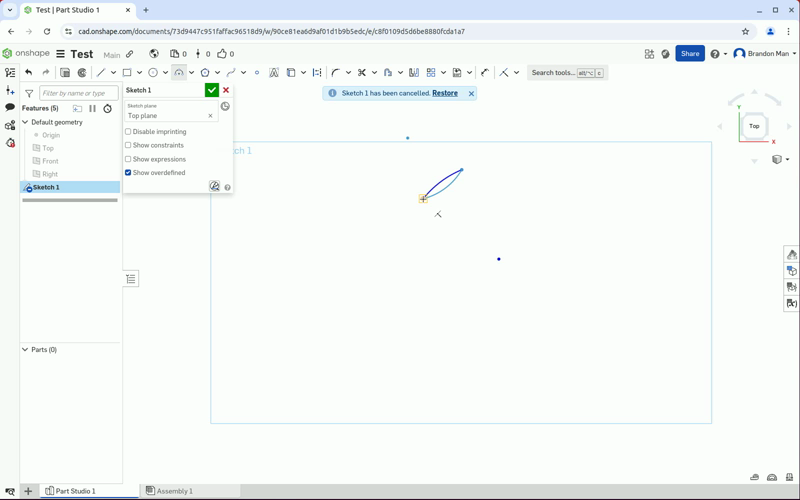
click(423, 198)
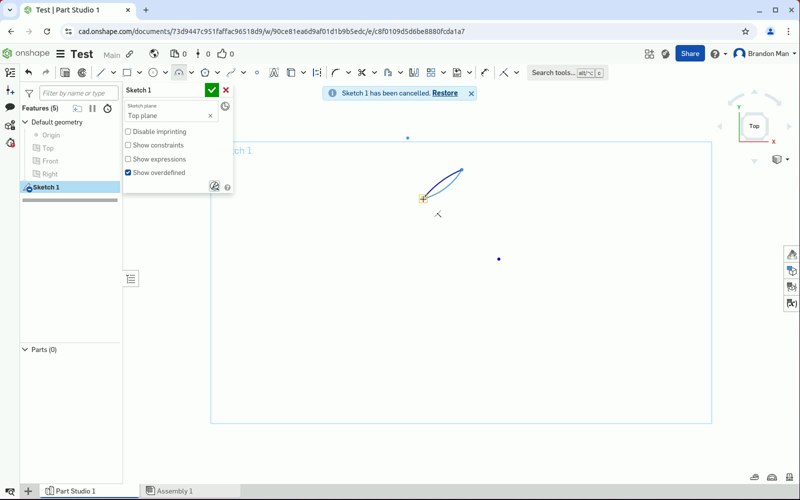
key_down(shift)
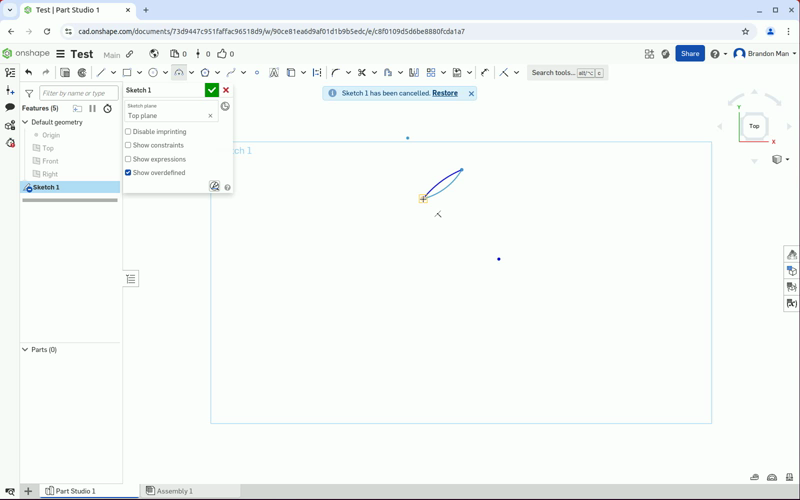
mouse_move(439, 180)
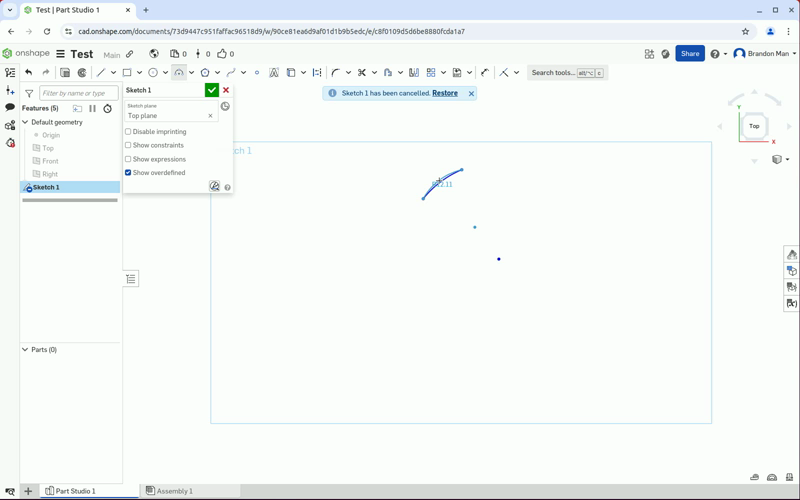
scroll(6)
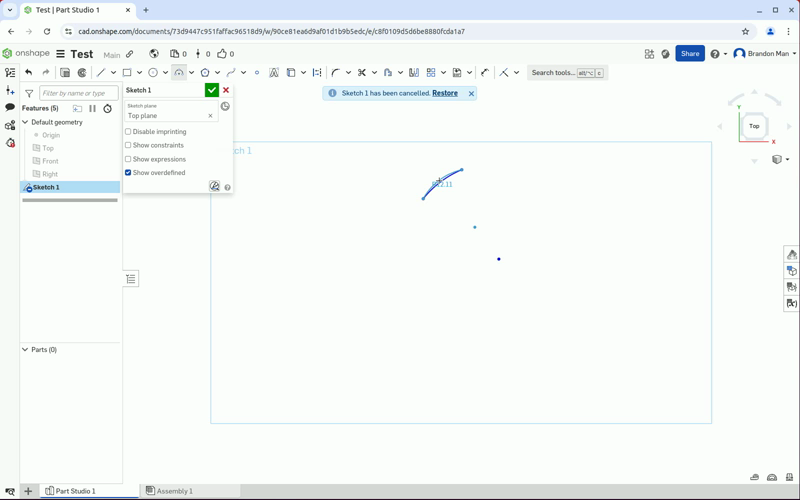
scroll(6)
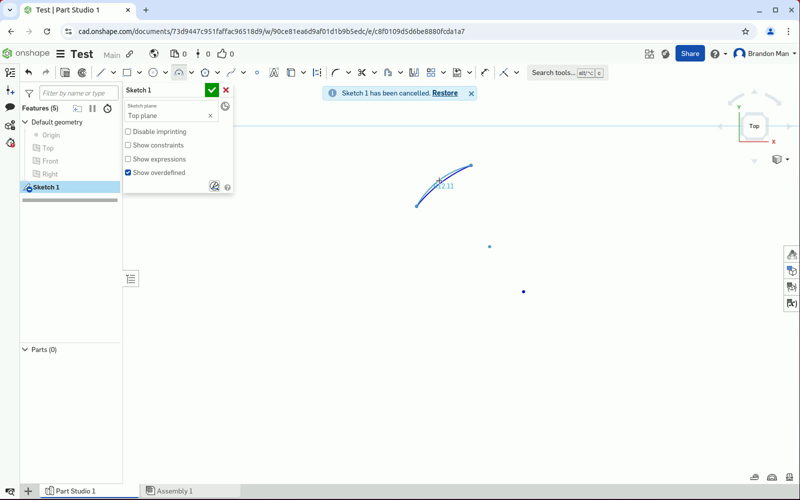
scroll(6)
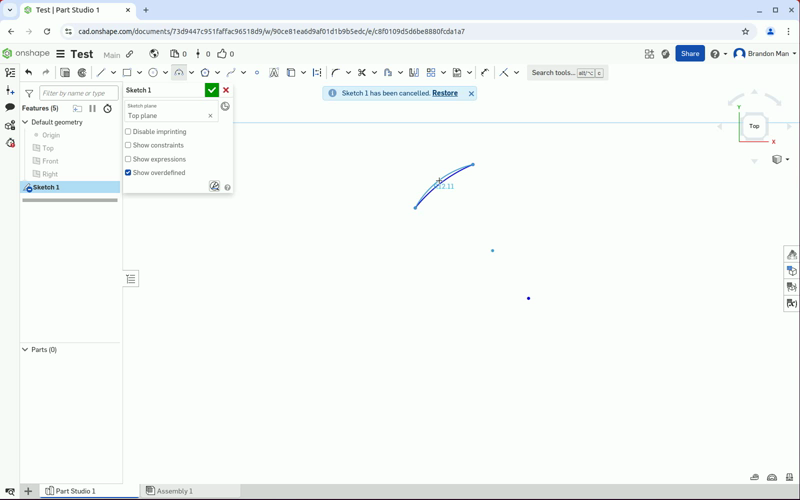
scroll(6)
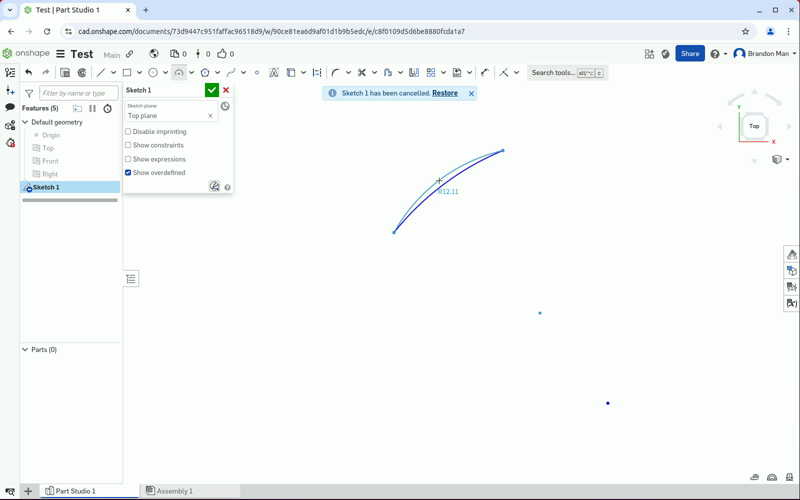
scroll(6)
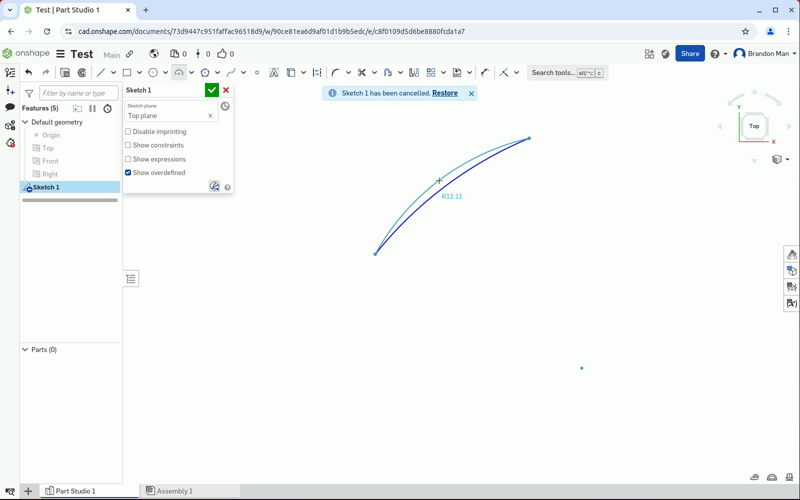
scroll(6)
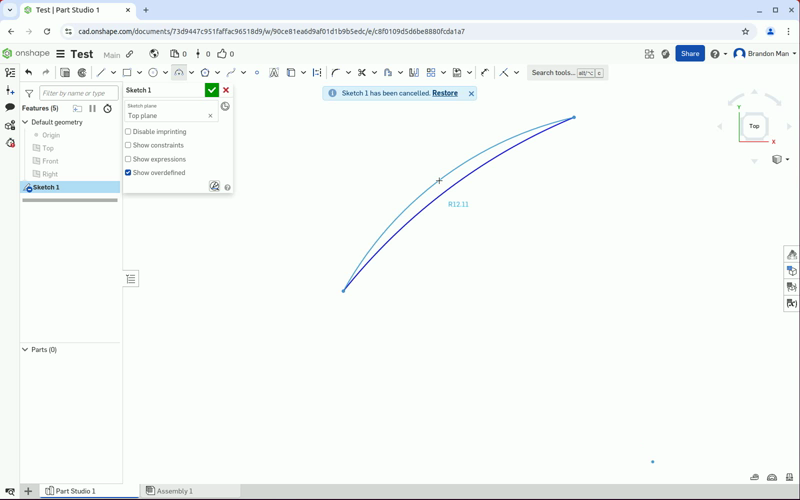
scroll(6)
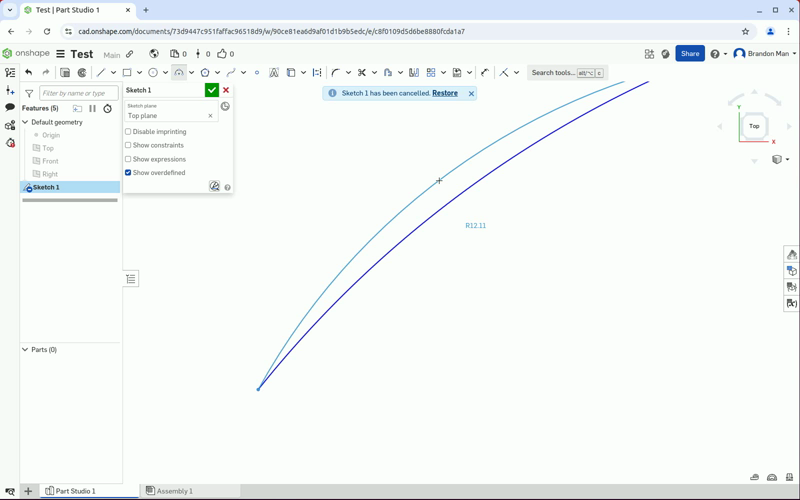
click(439, 180)
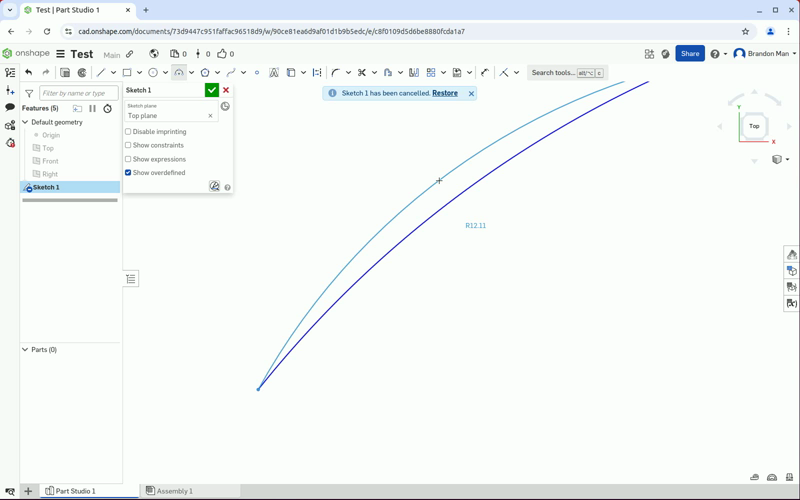
scroll(-6)
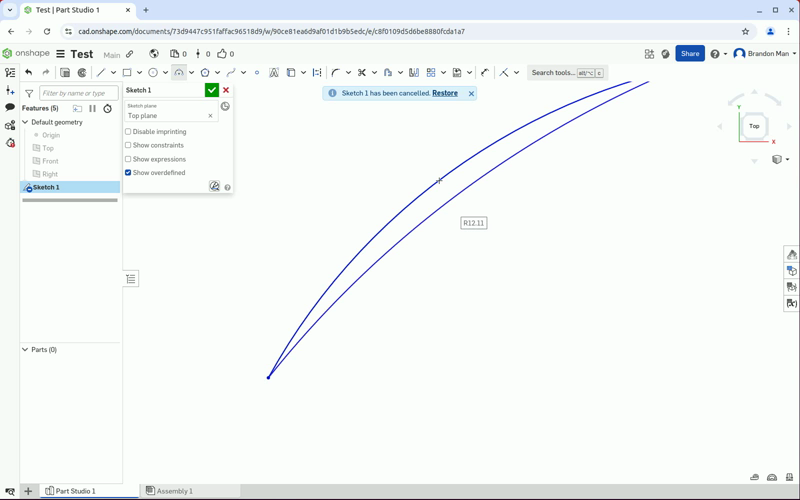
scroll(-6)
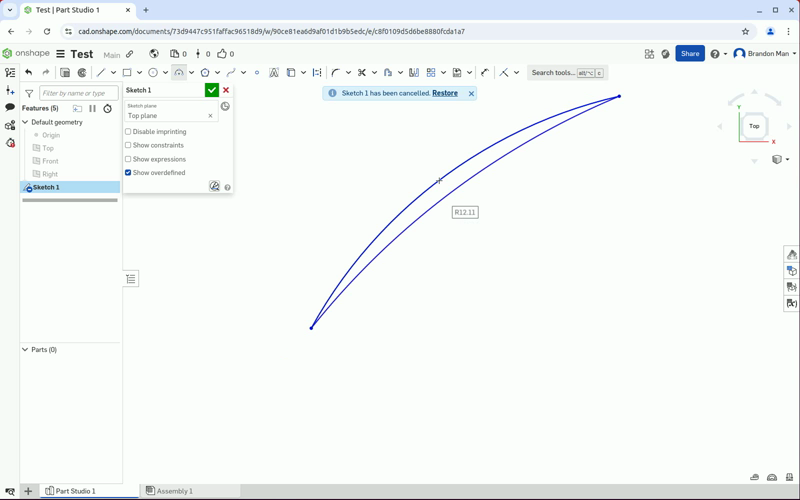
scroll(-6)
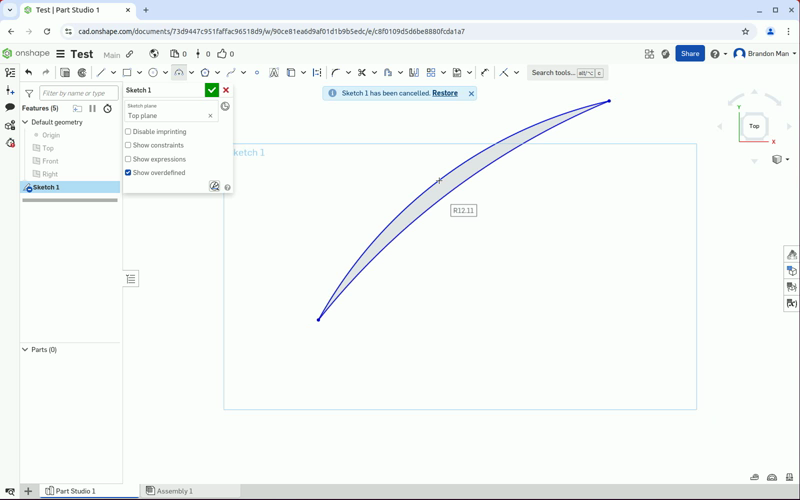
scroll(-6)
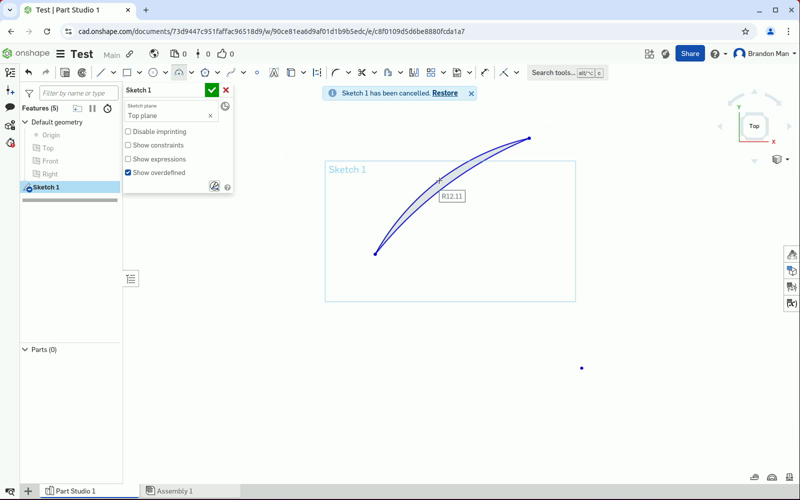
scroll(-6)
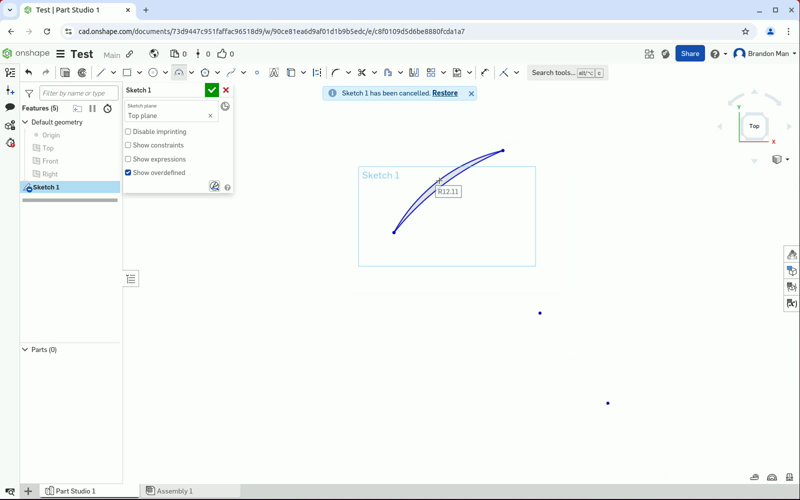
scroll(-6)
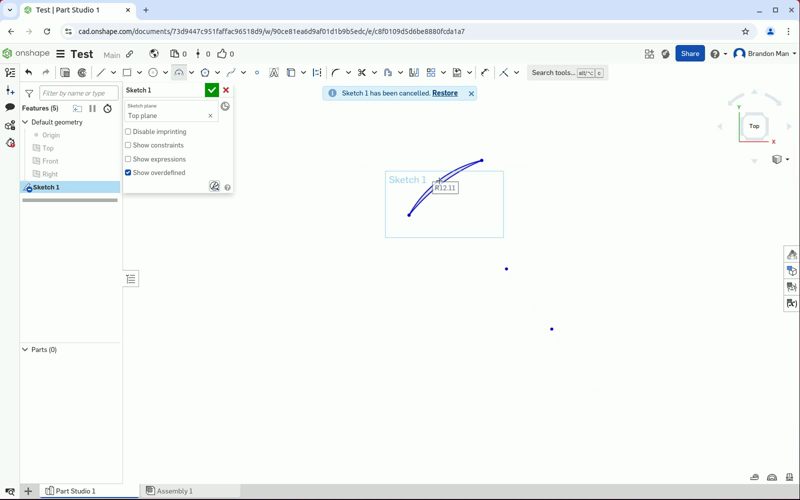
scroll(-6)
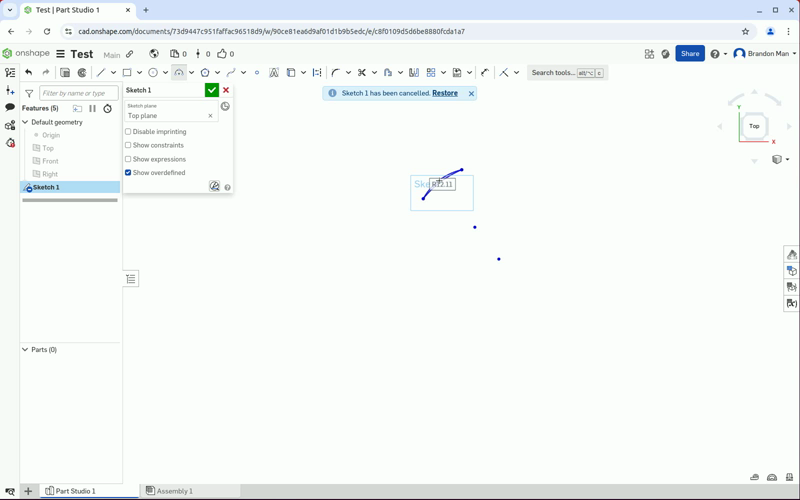
key_up(shift)
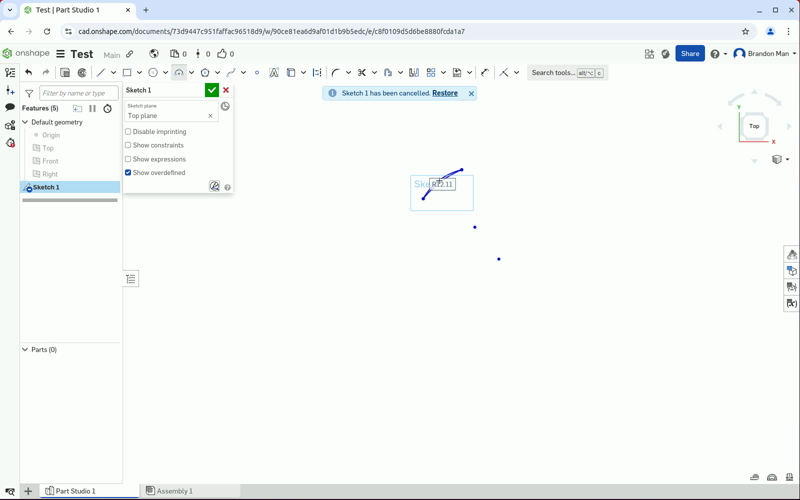
key(esc)
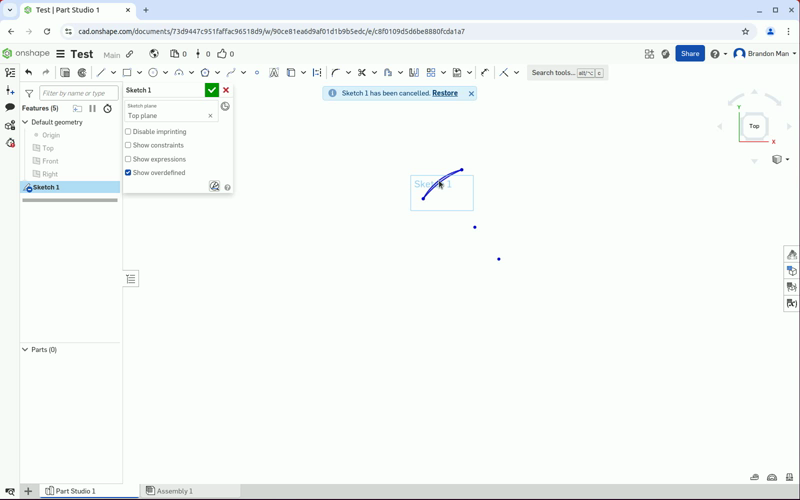
mouse_move(441, 179)
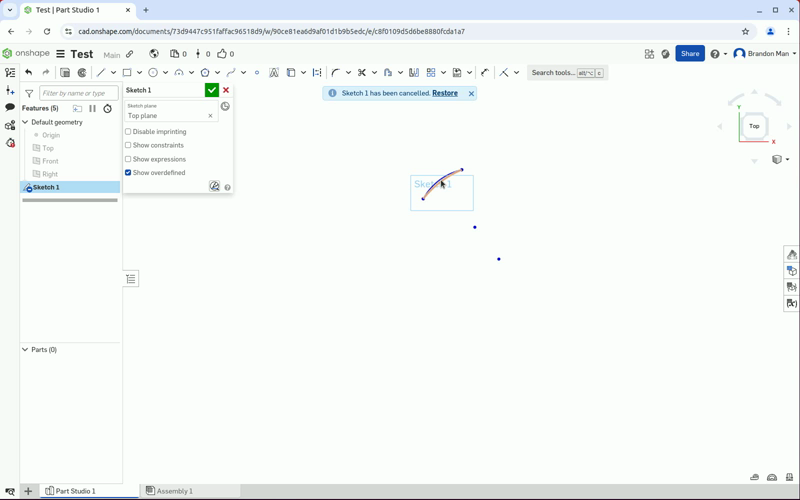
scroll(6)
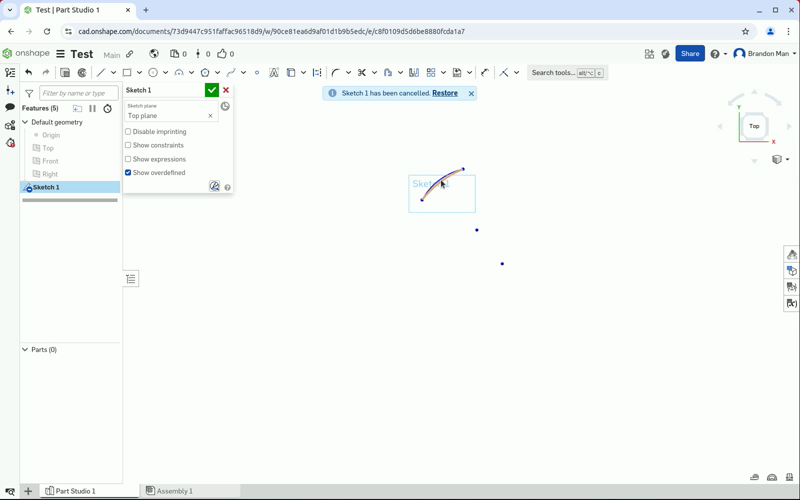
scroll(6)
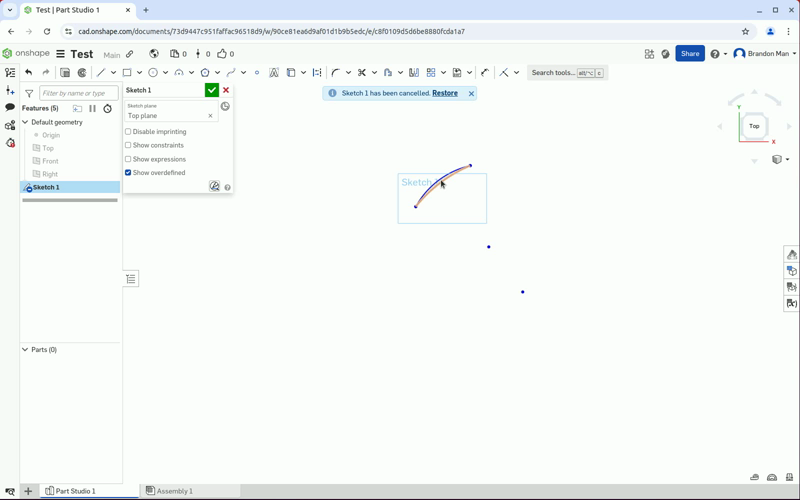
scroll(6)
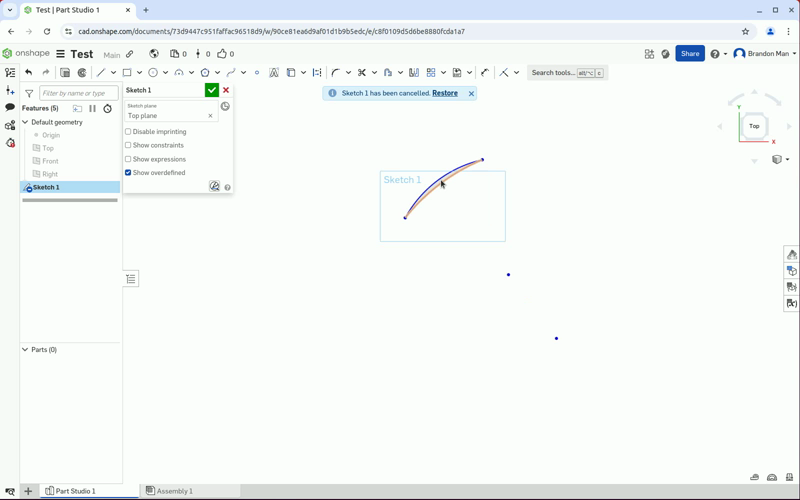
scroll(6)
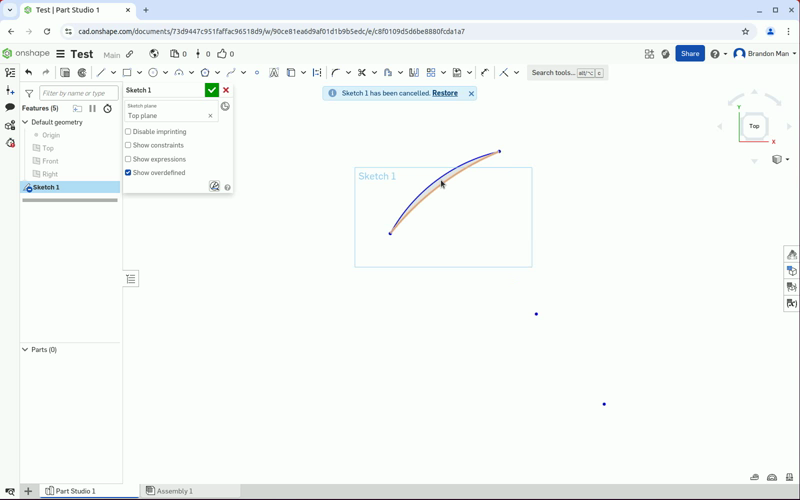
scroll(6)
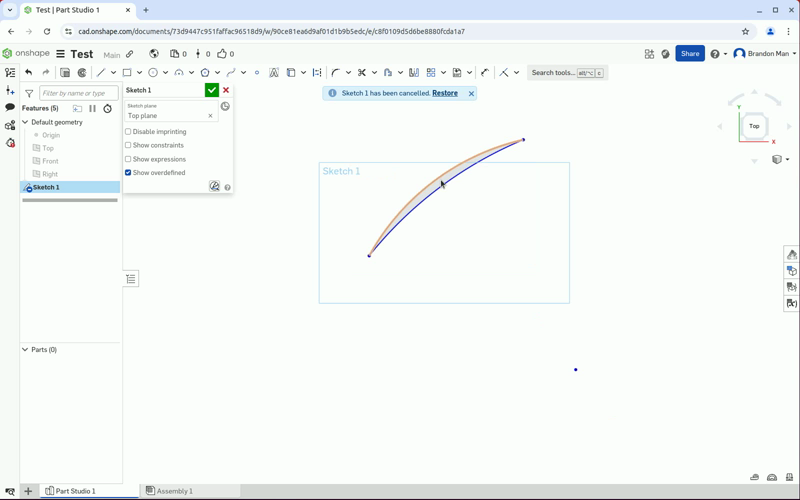
scroll(6)
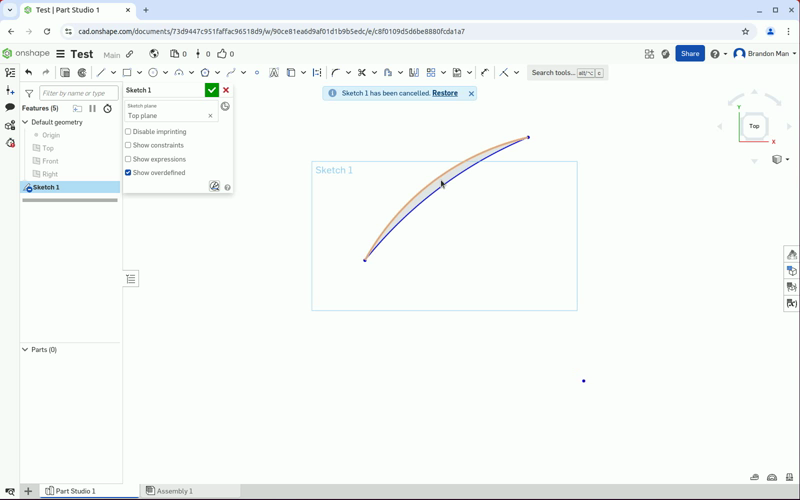
scroll(6)
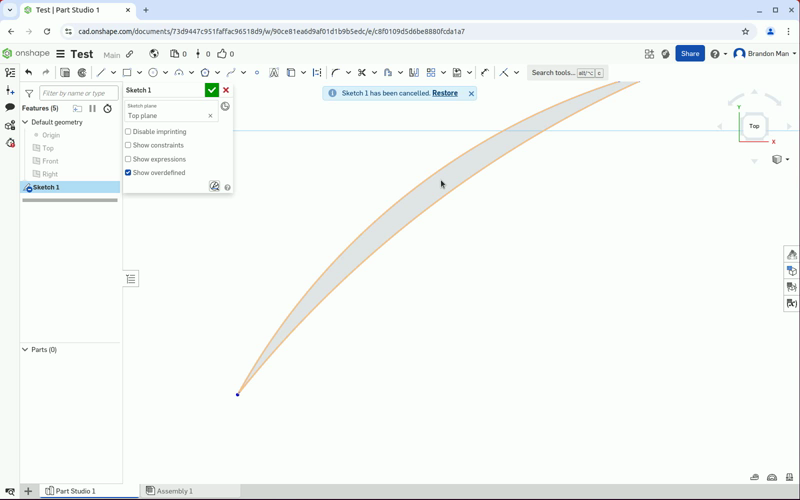
click(441, 179)
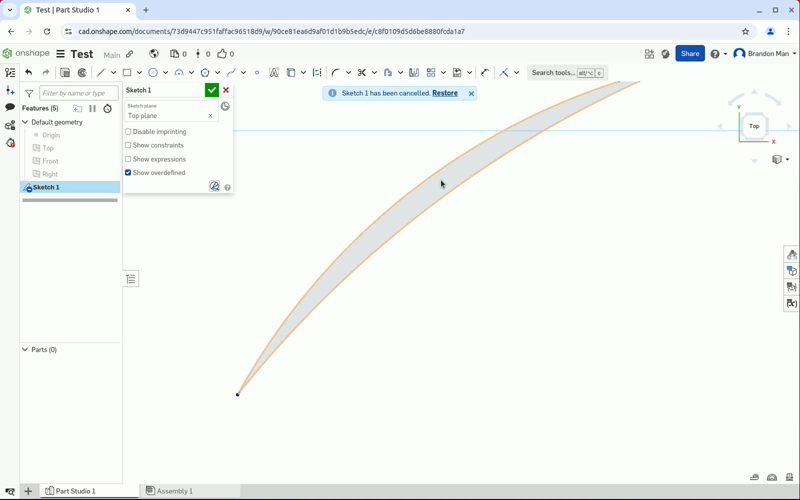
scroll(-6)
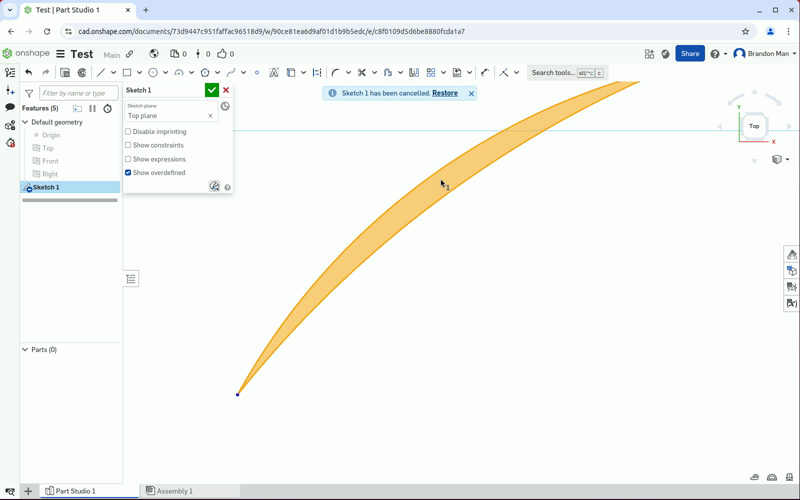
scroll(-6)
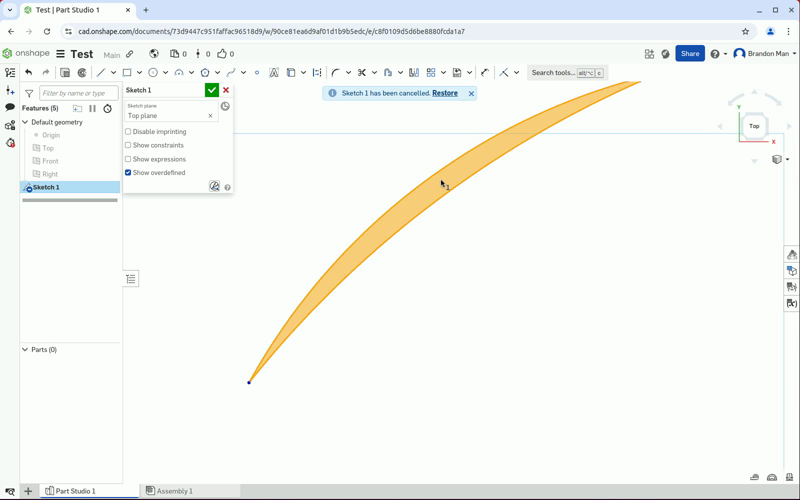
scroll(-6)
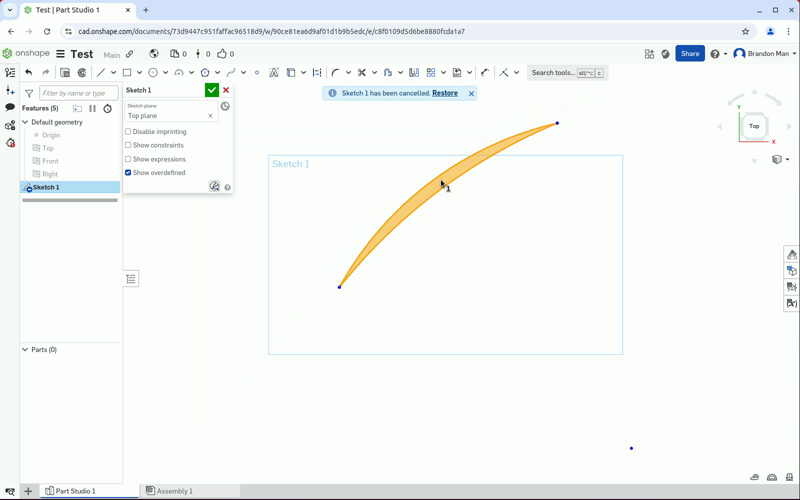
scroll(-6)
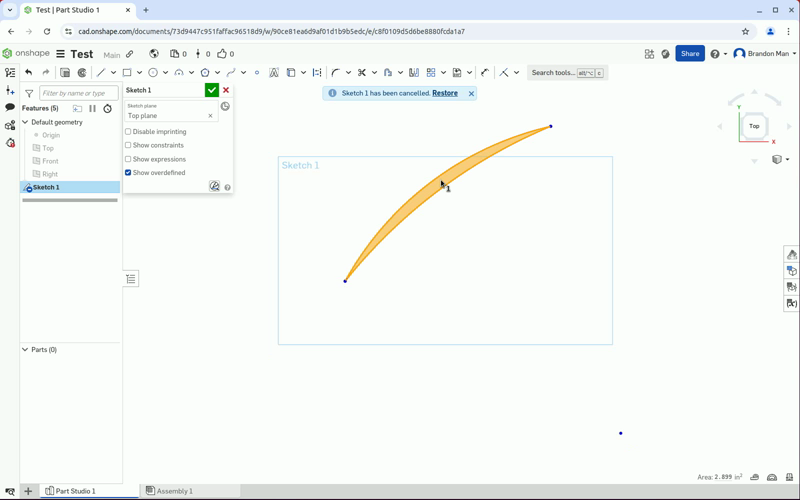
scroll(-6)
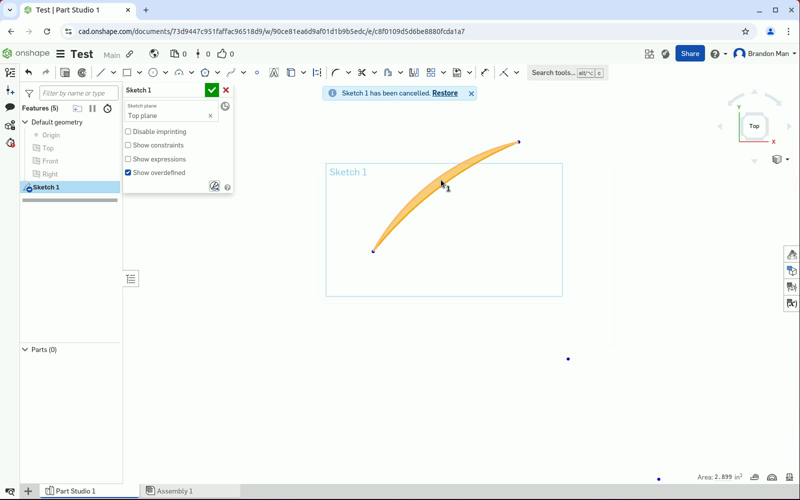
scroll(-6)
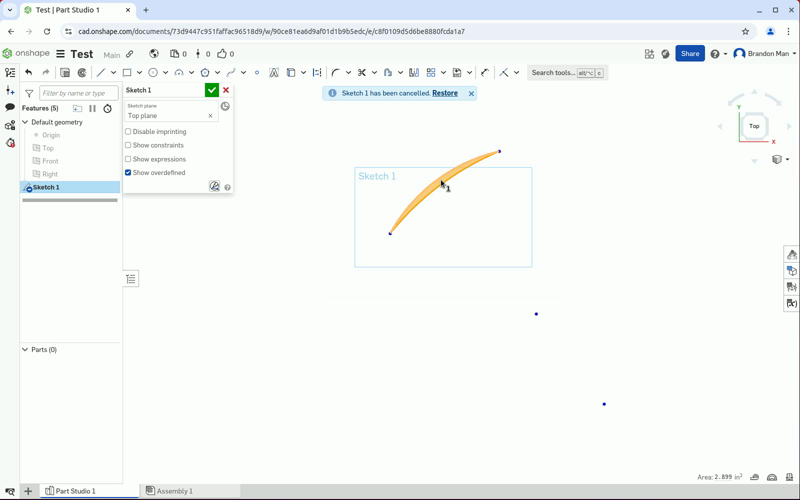
scroll(-6)
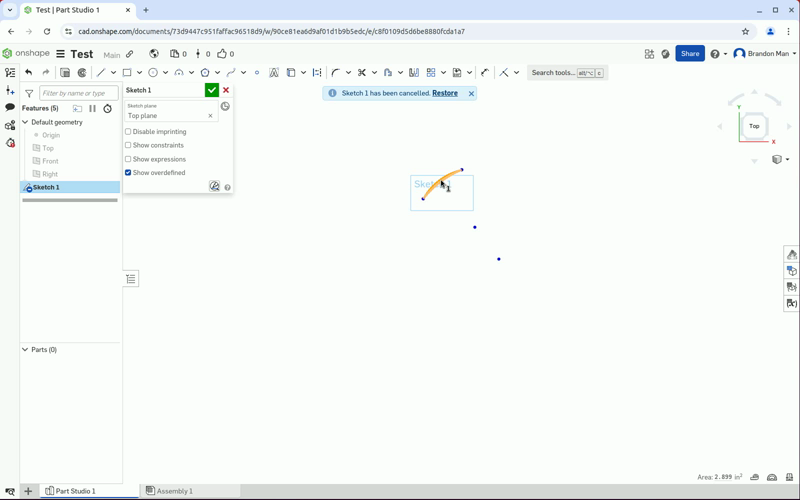
mouse_move(73, 352)
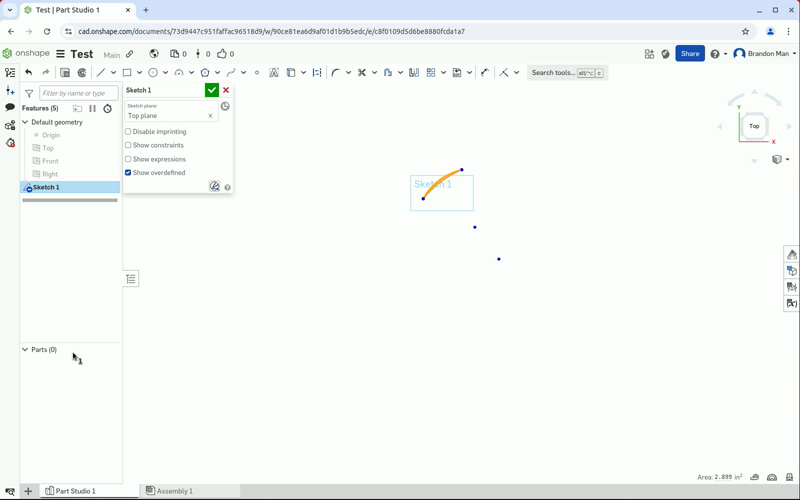
key(shift+y)
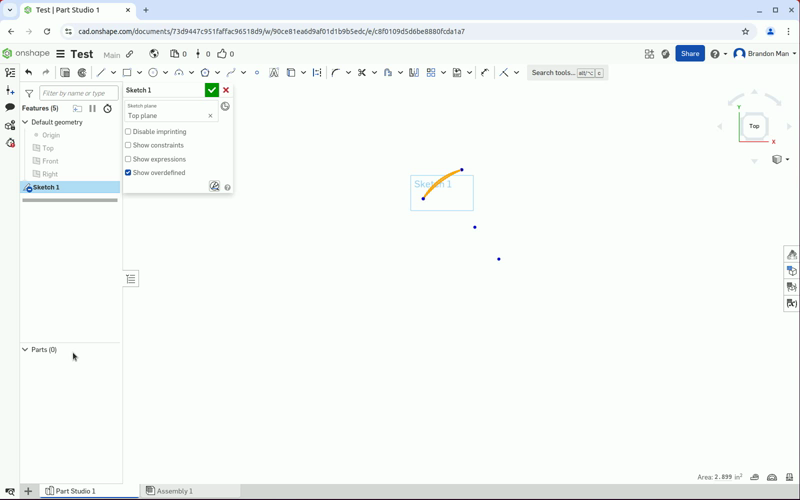
key(shift+e)
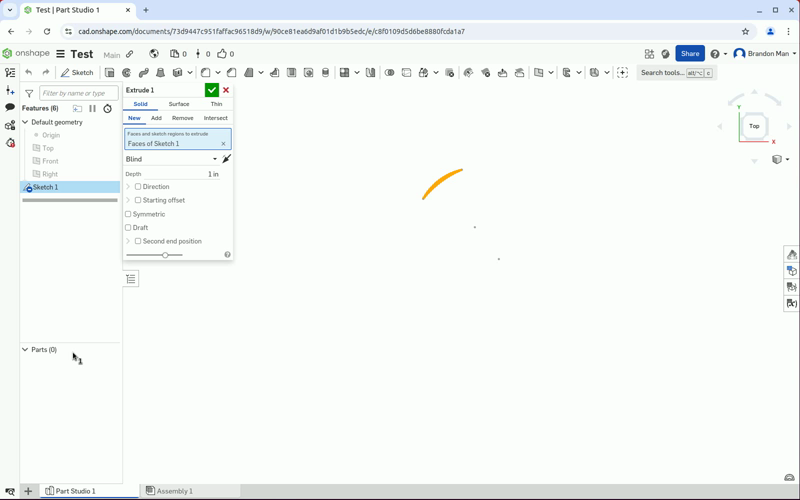
mouse_move(143, 106)
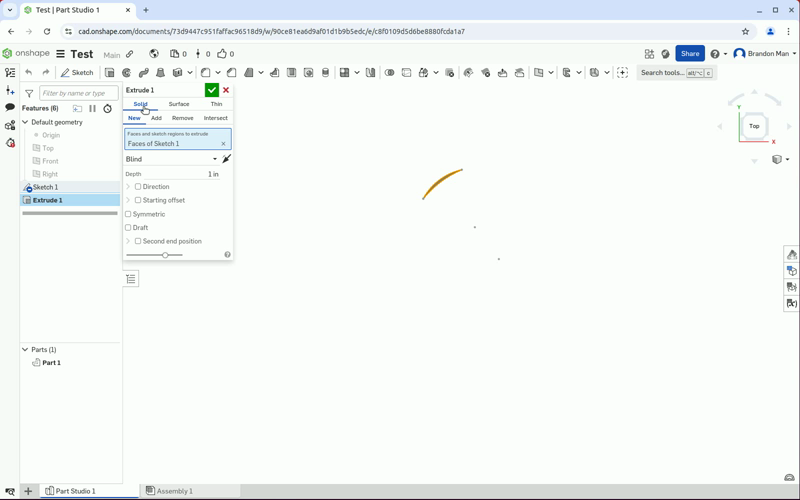
click(143, 106)
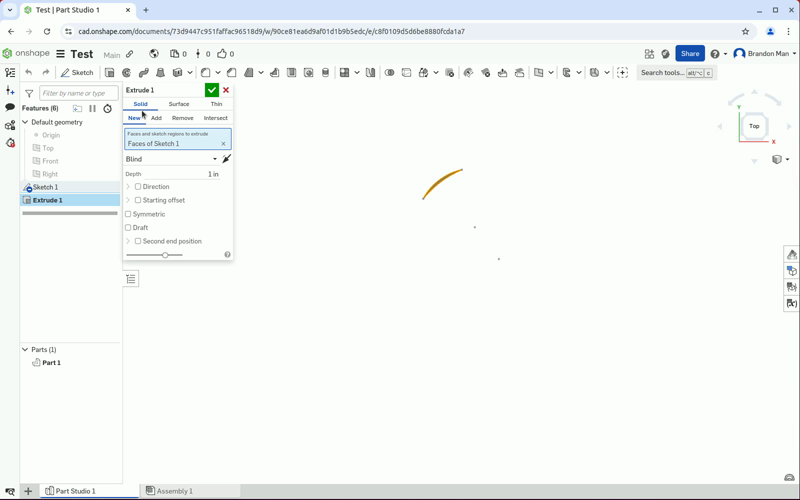
mouse_move(137, 120)
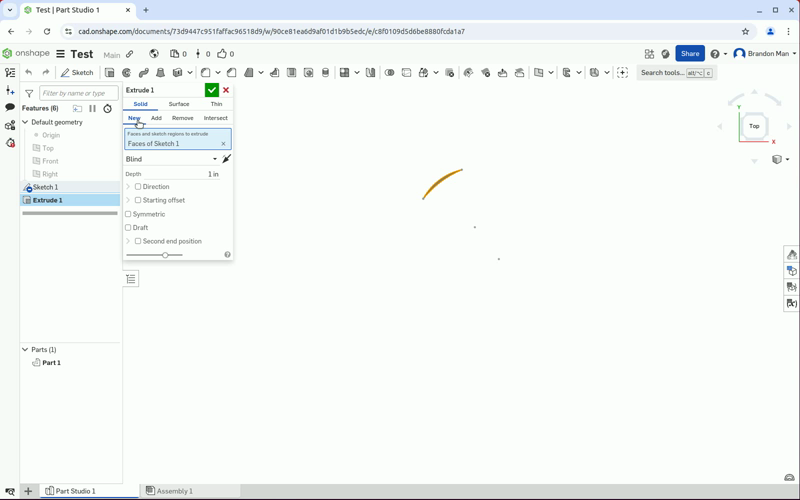
click(137, 120)
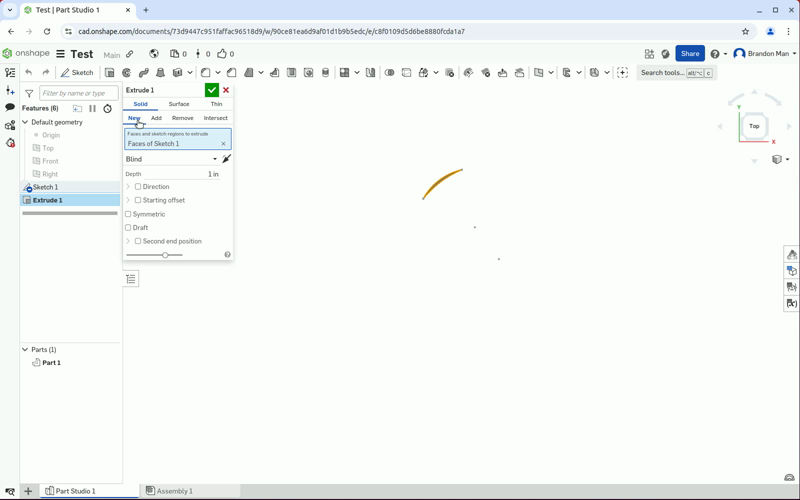
key(tab, 4)
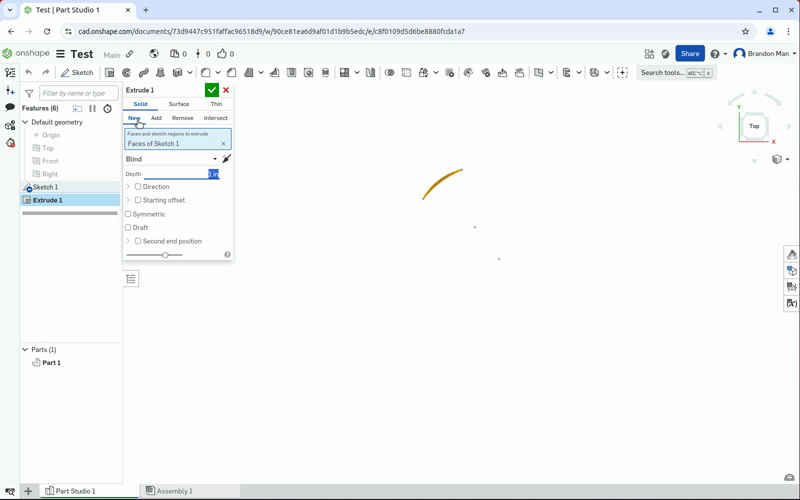
text(3.129)
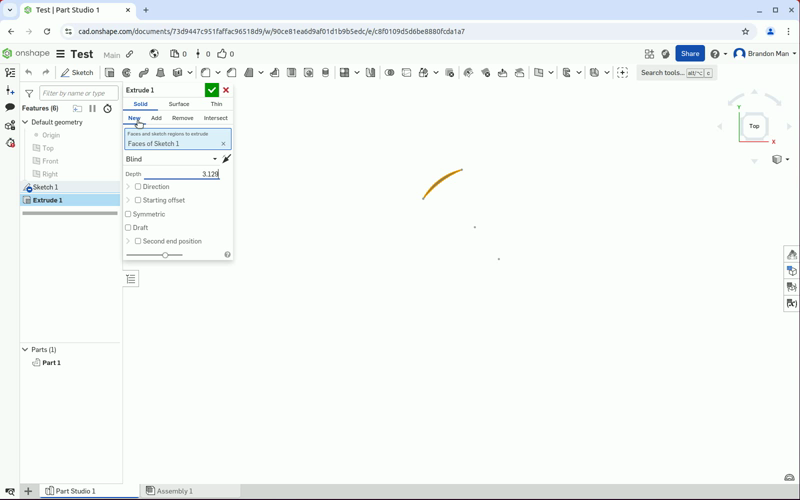
key(enter)
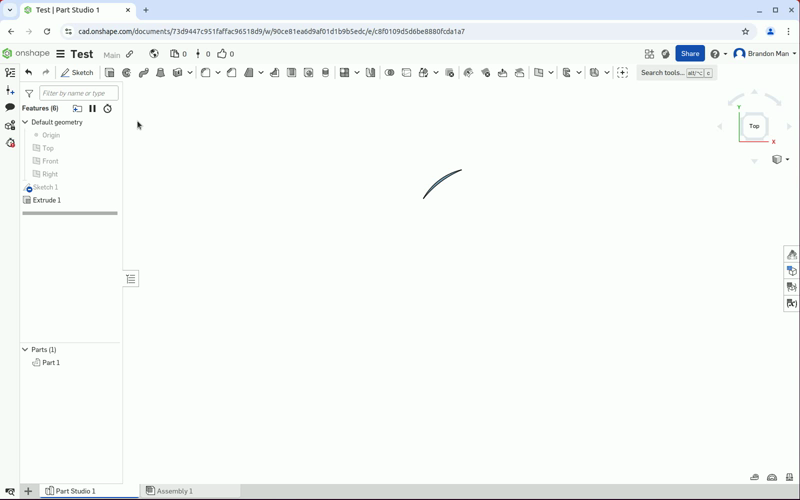
key(shift+h)
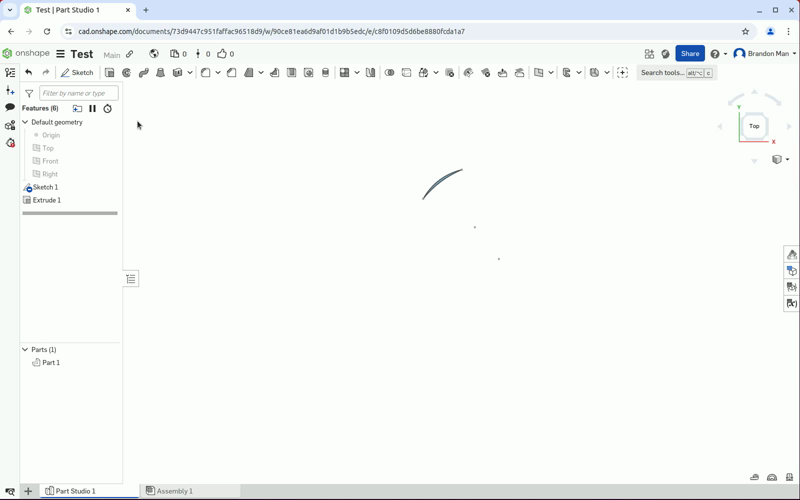
key(shift+h)
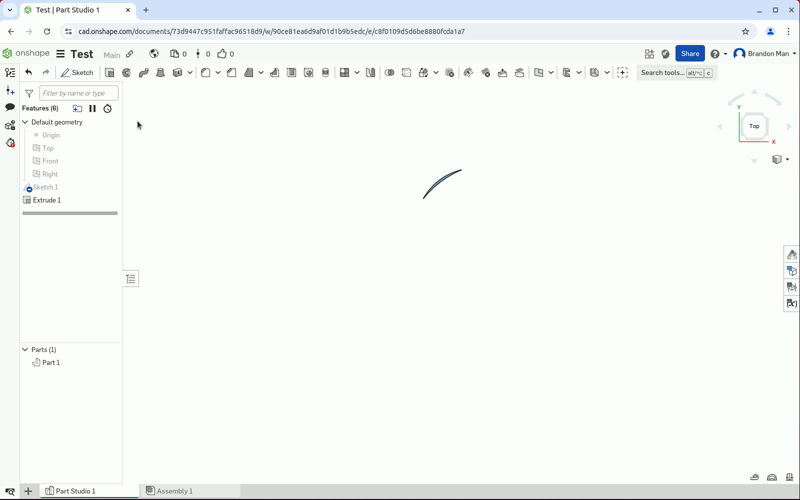
mouse_move(73, 189)
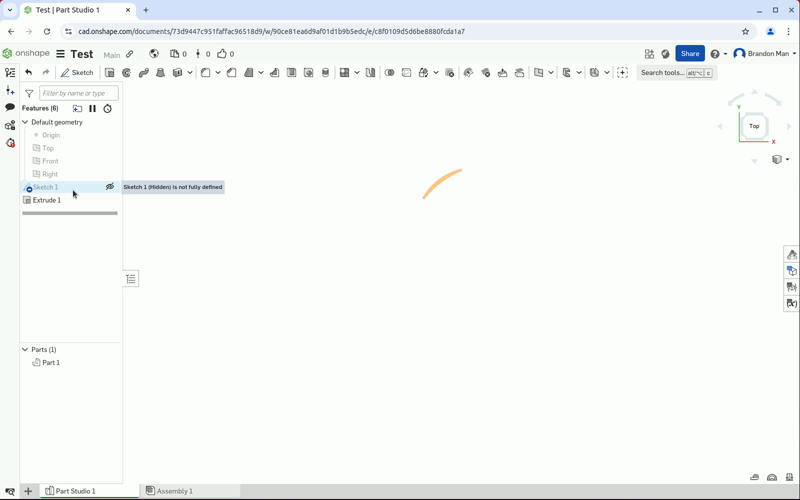
click(73, 189)
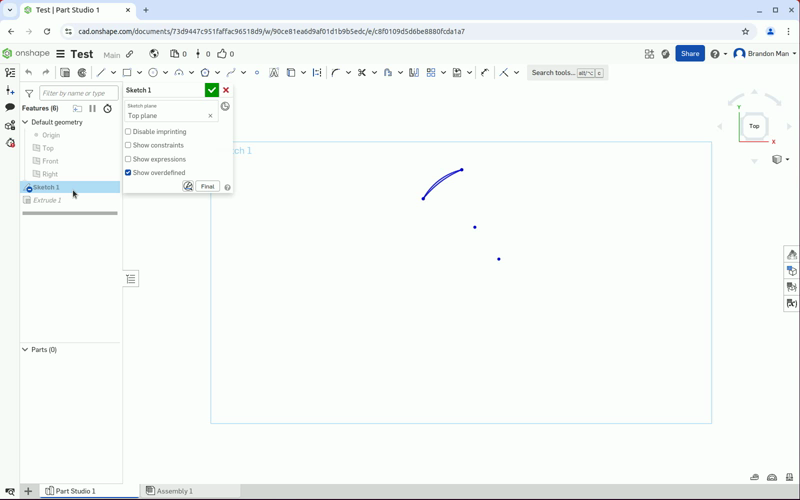
mouse_move(229, 92)
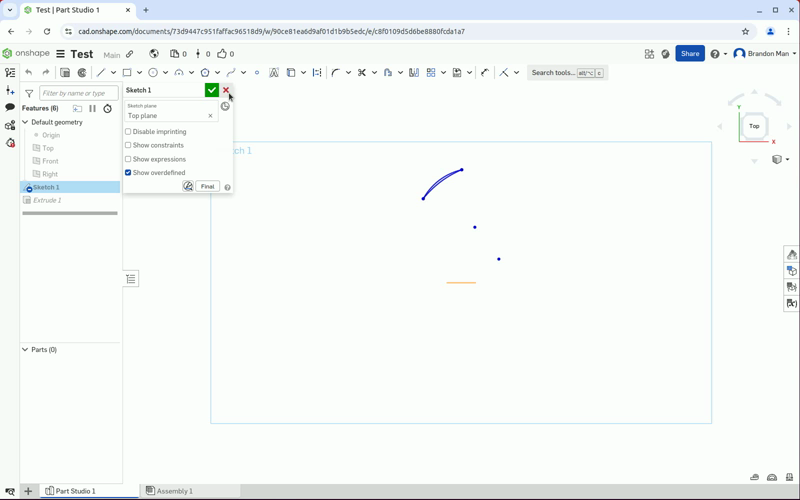
click(229, 92)
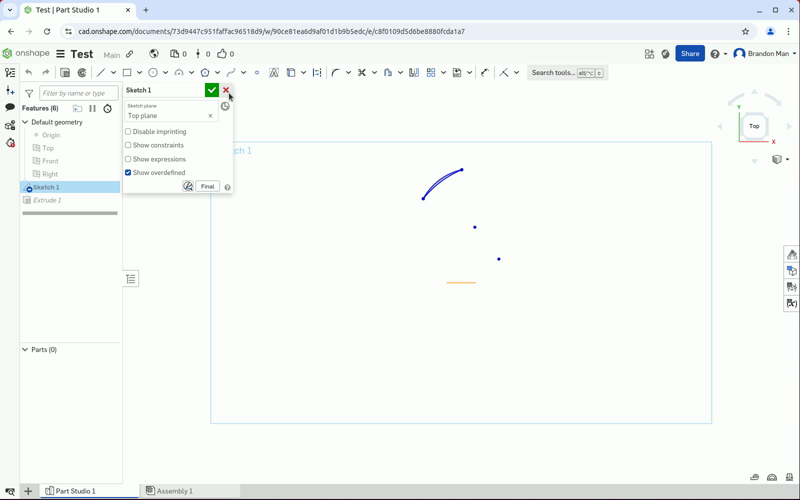
key(shift+s)
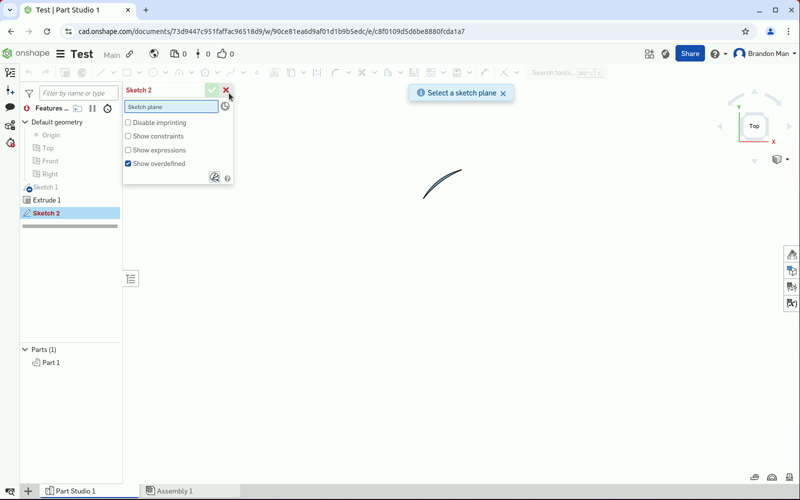
mouse_move(73, 150)
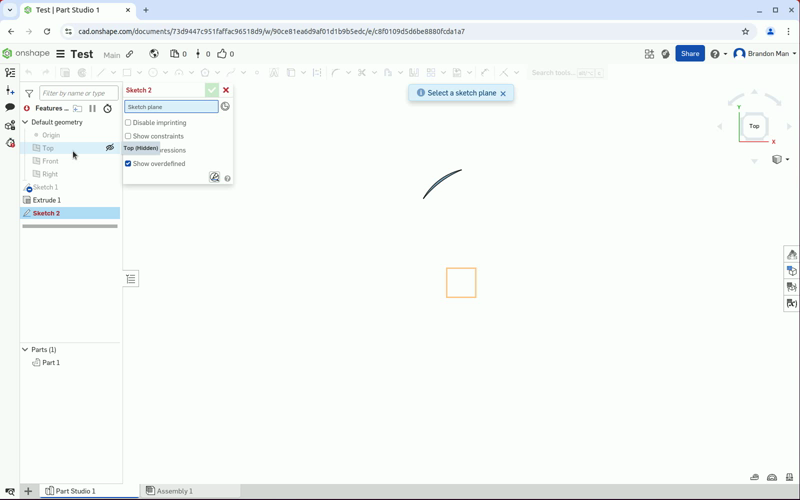
click(73, 150)
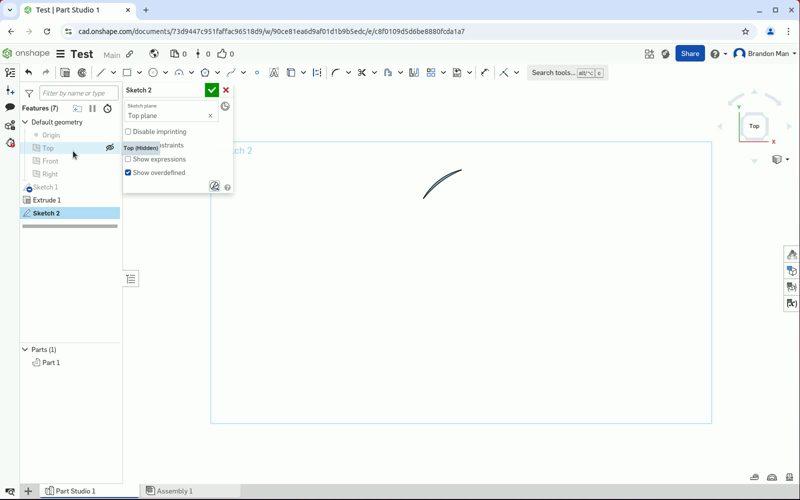
mouse_move(73, 352)
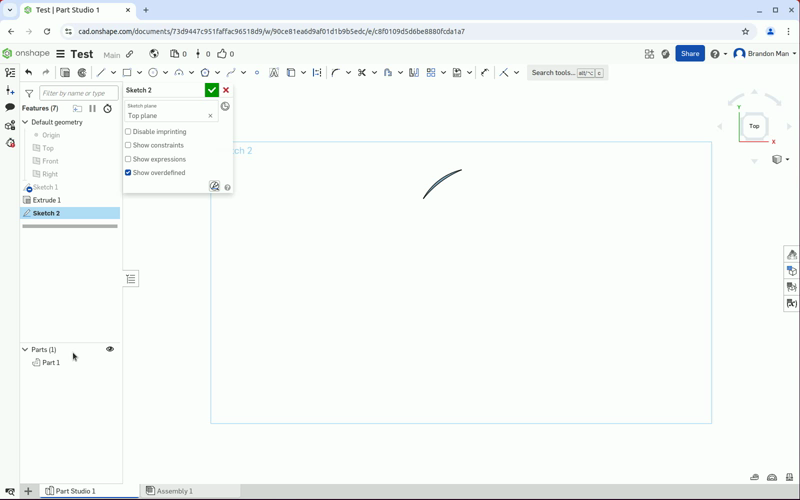
key(y)
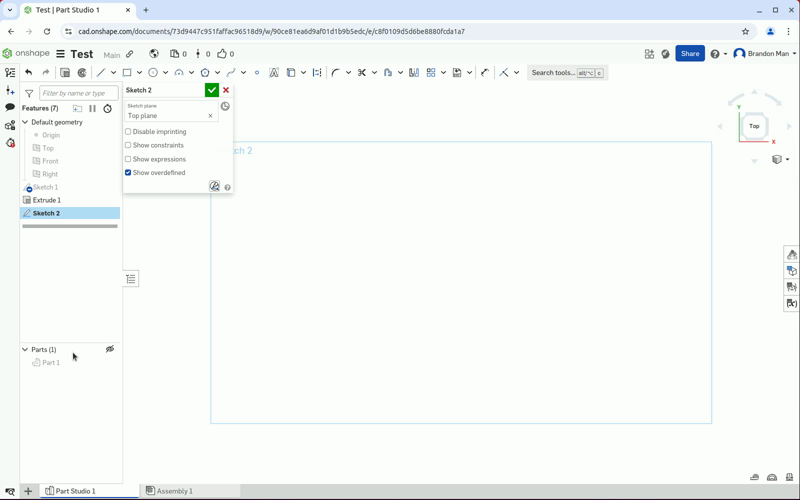
key(a)
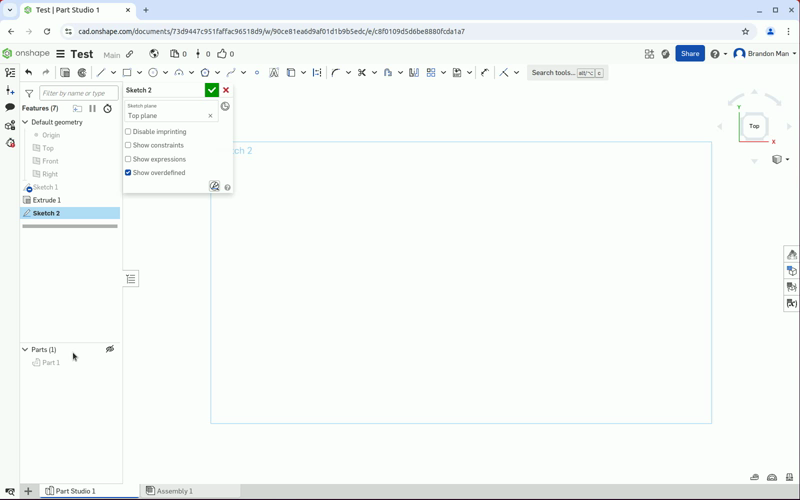
key_down(shift)
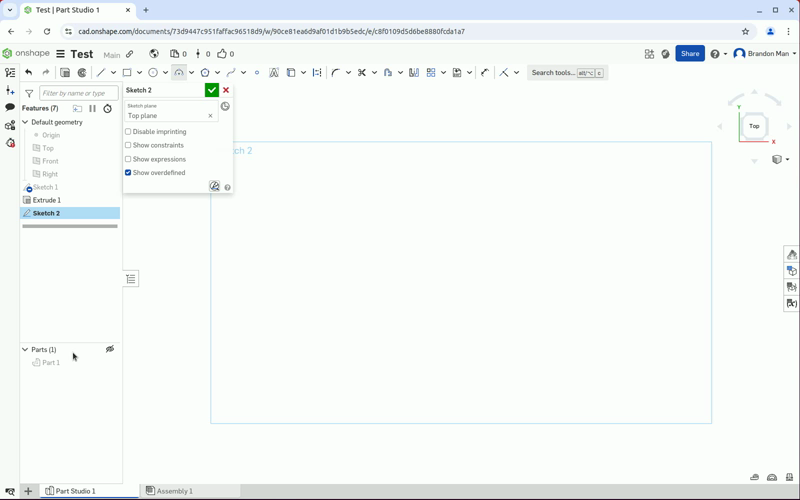
mouse_move(416, 311)
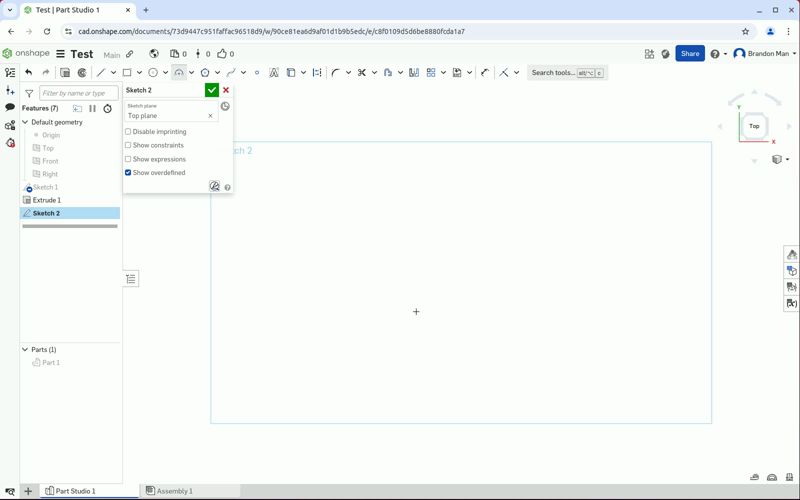
click(416, 311)
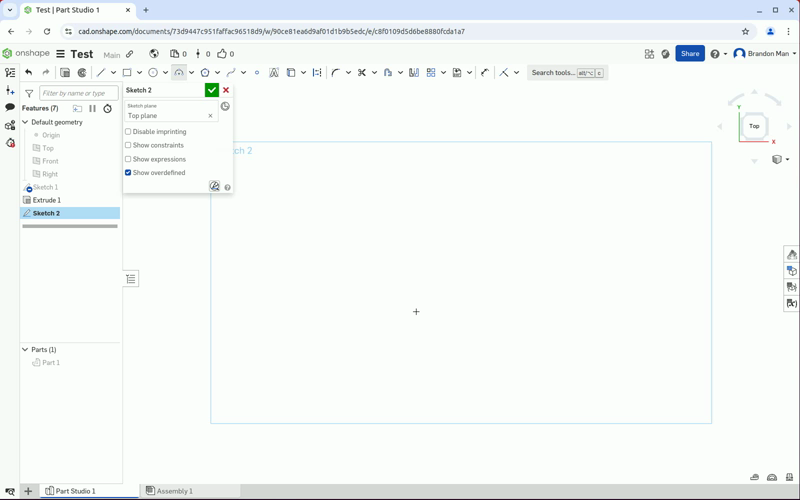
key_up(shift)
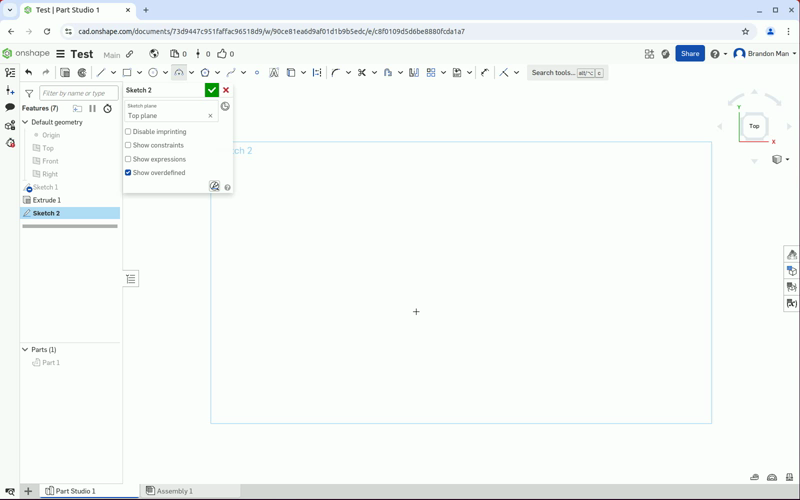
key_down(shift)
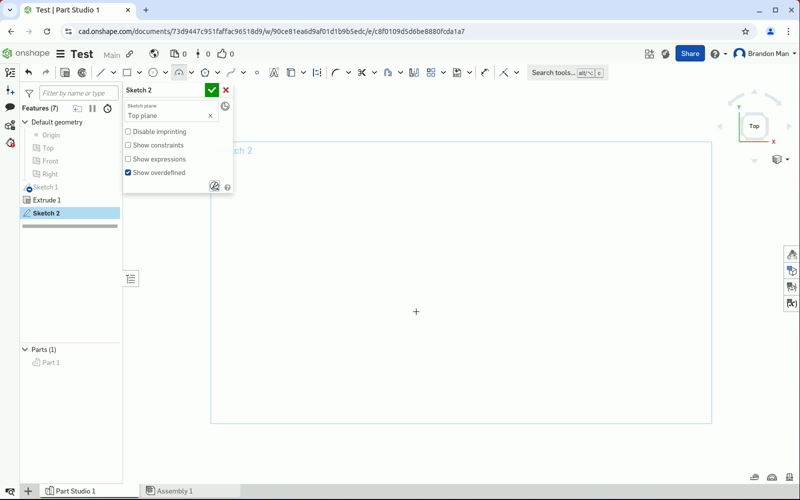
mouse_move(423, 199)
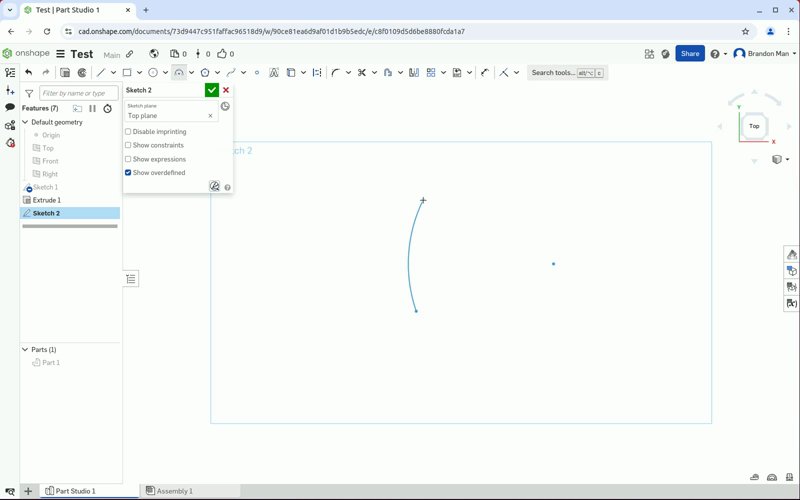
click(423, 199)
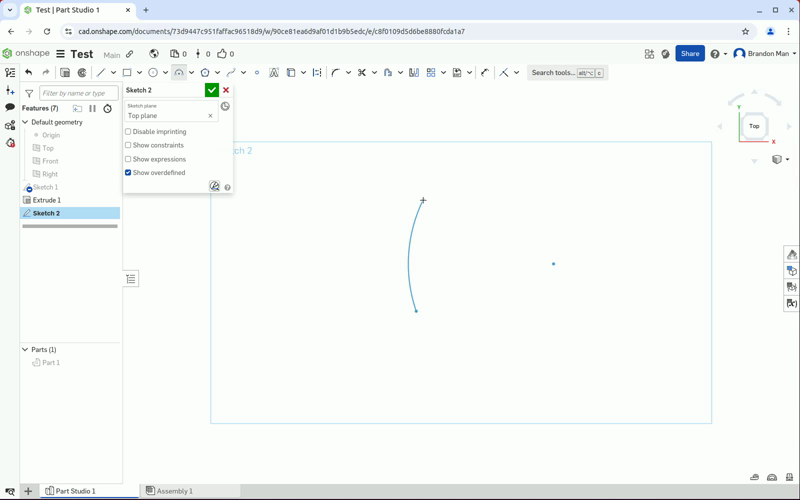
mouse_move(401, 254)
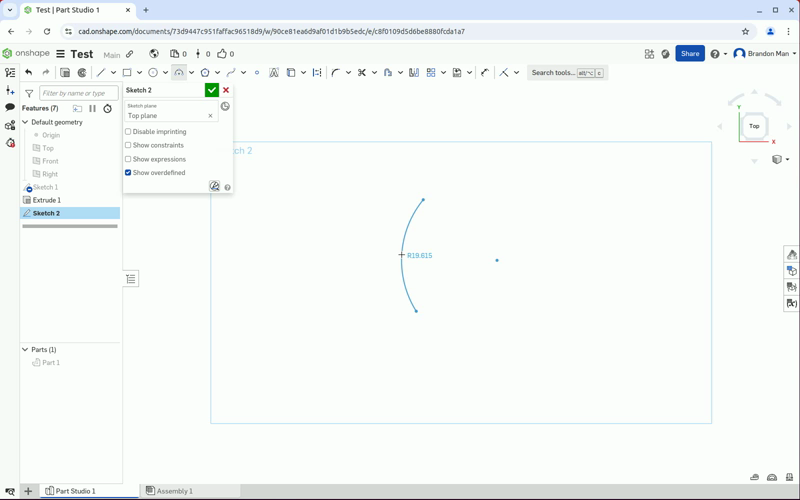
click(401, 254)
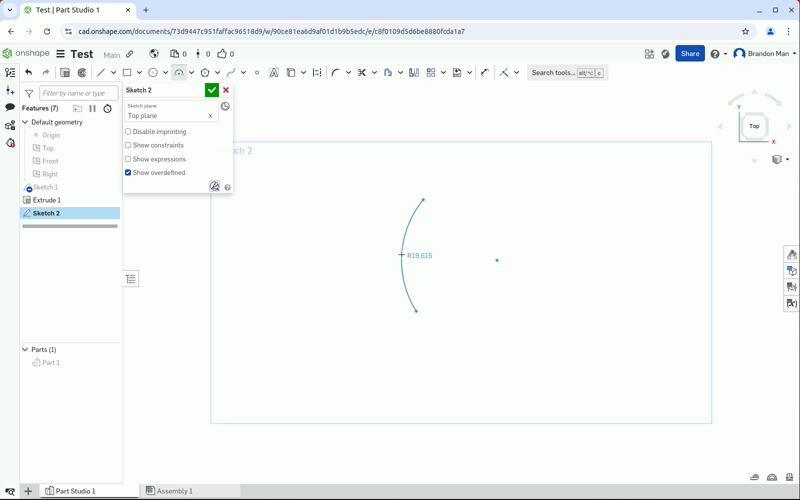
key_up(shift)
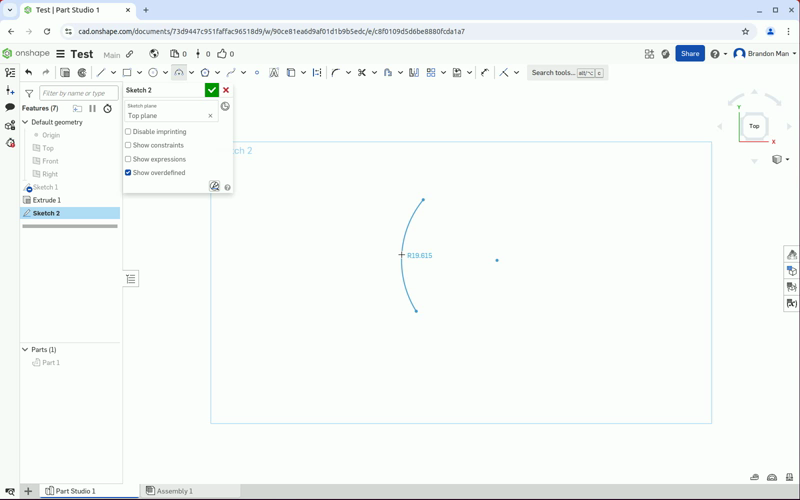
mouse_move(423, 199)
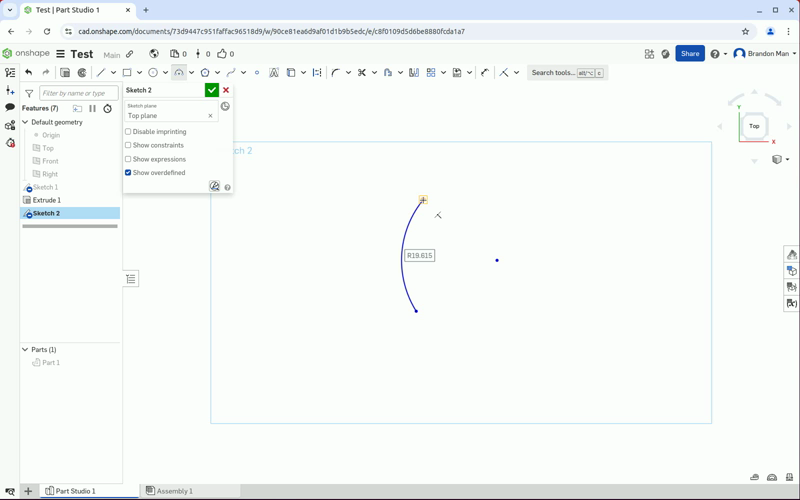
click(423, 199)
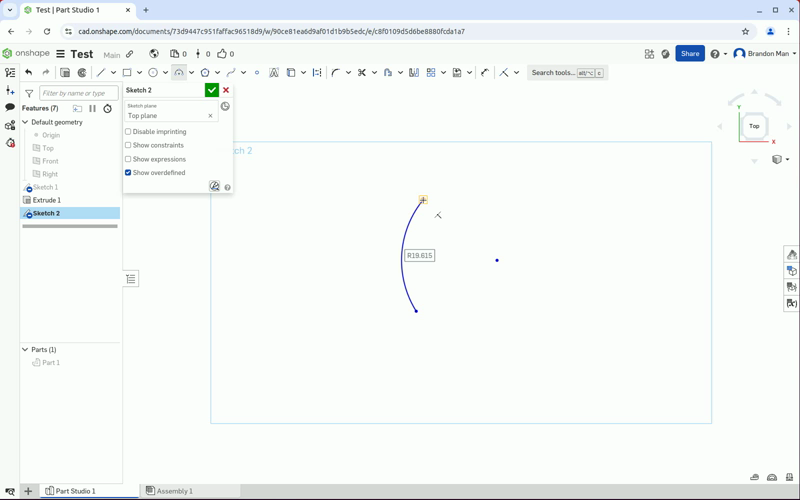
key_down(shift)
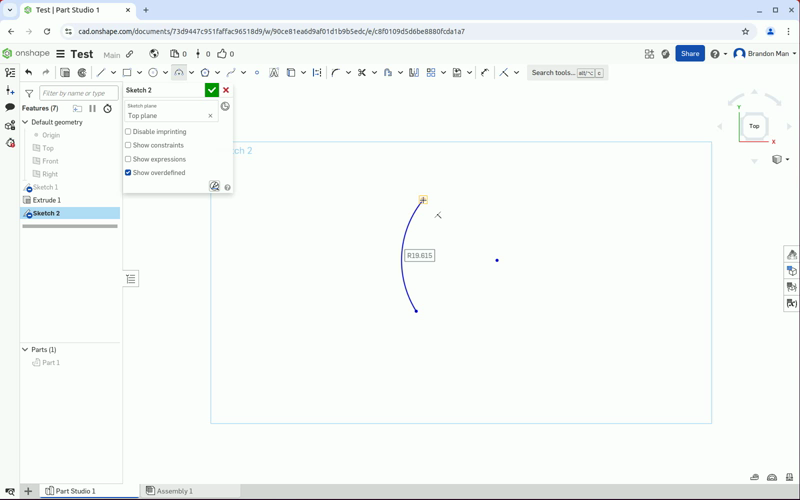
mouse_move(417, 253)
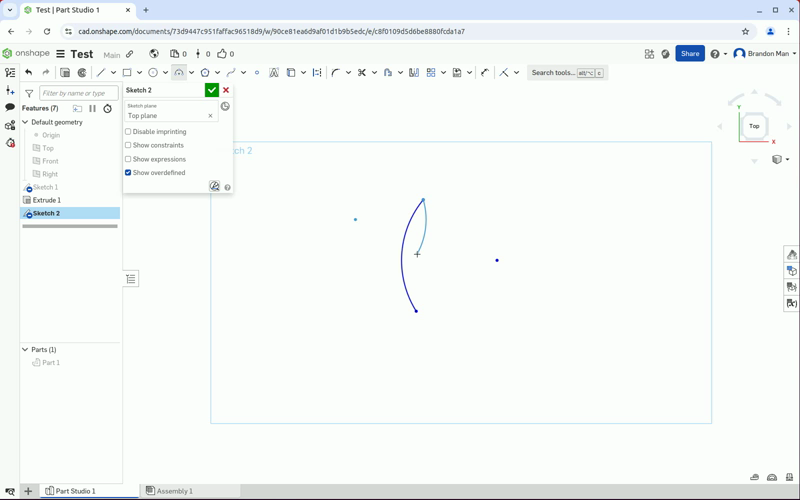
click(417, 253)
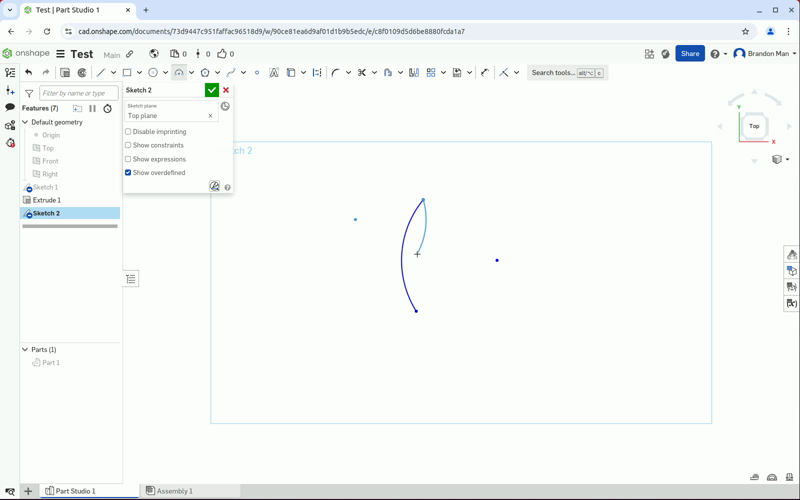
mouse_move(414, 226)
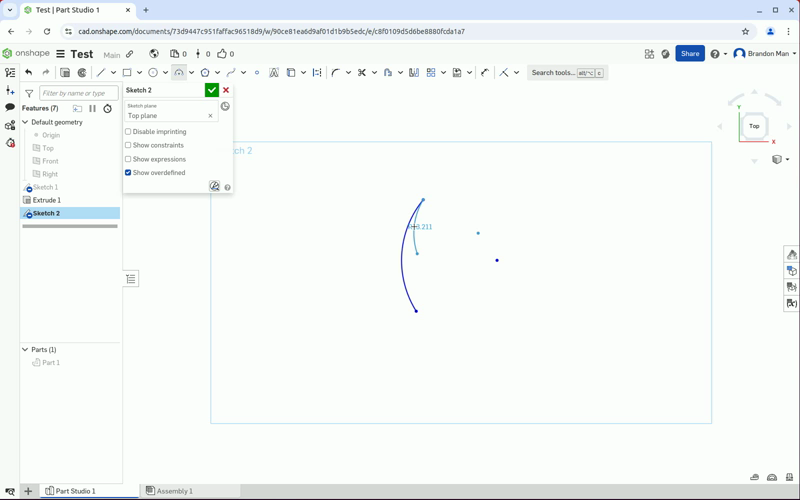
click(414, 226)
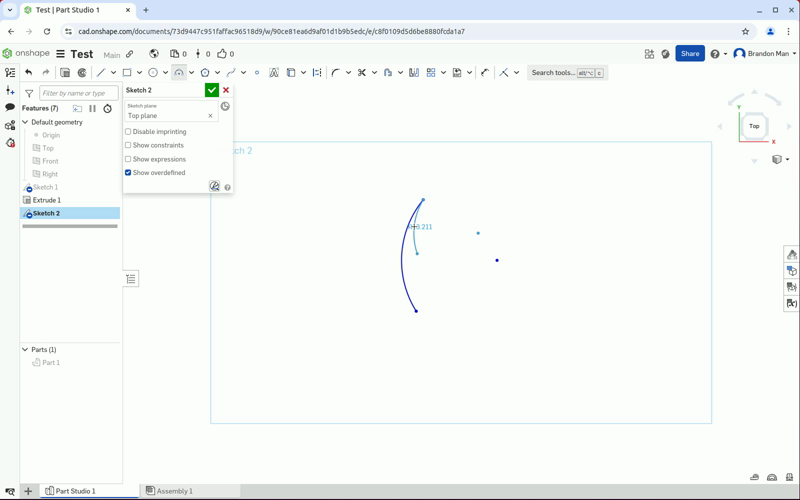
key_up(shift)
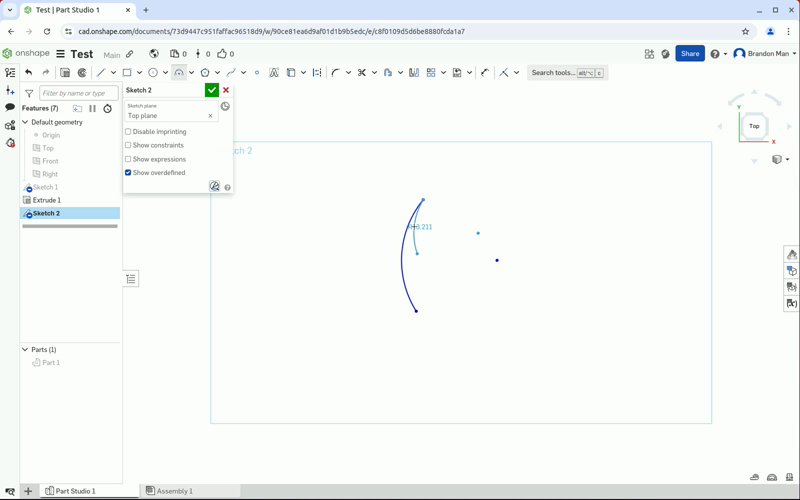
mouse_move(417, 253)
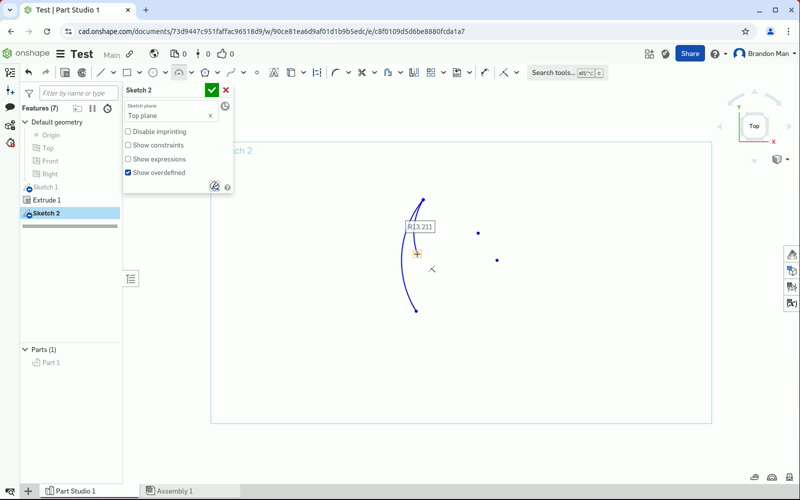
click(417, 253)
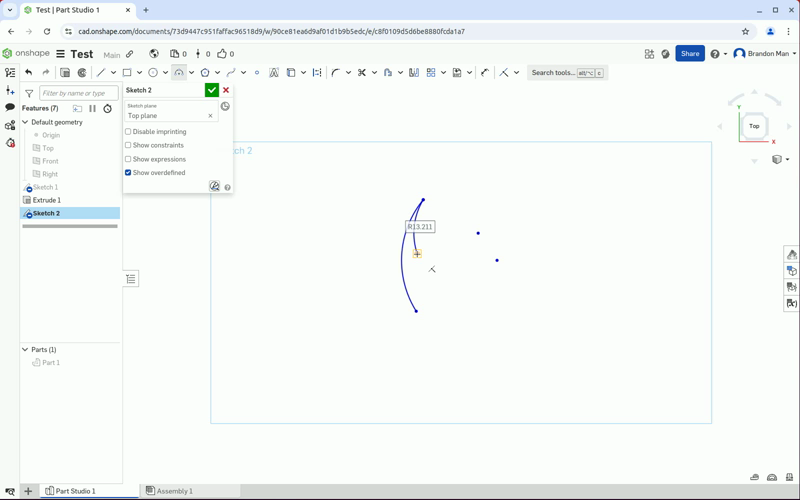
mouse_move(416, 311)
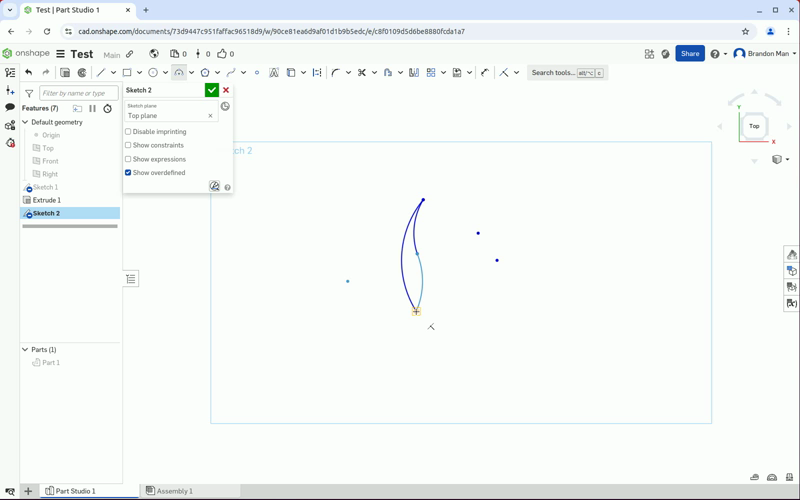
click(416, 311)
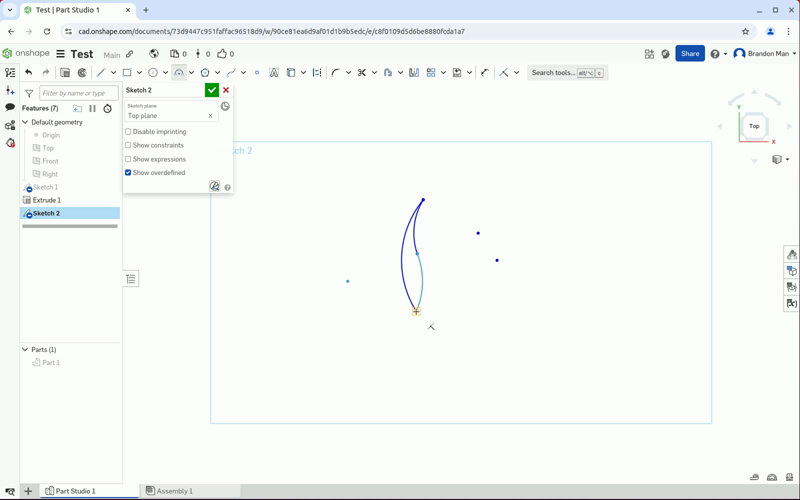
key_down(shift)
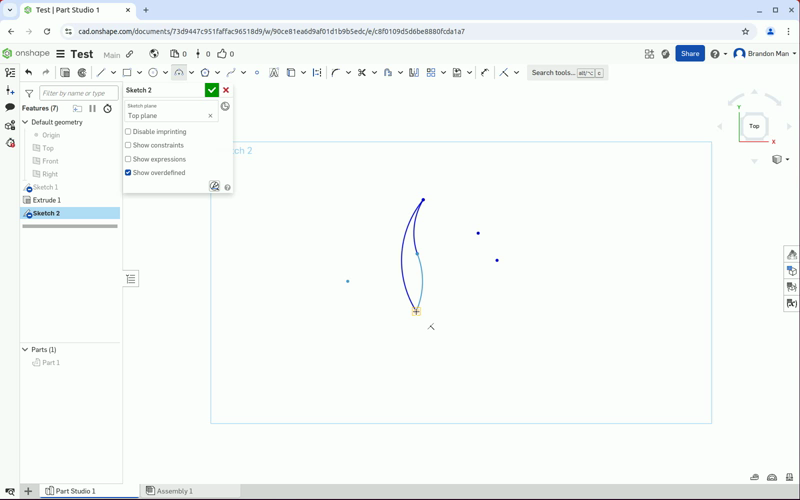
mouse_move(408, 282)
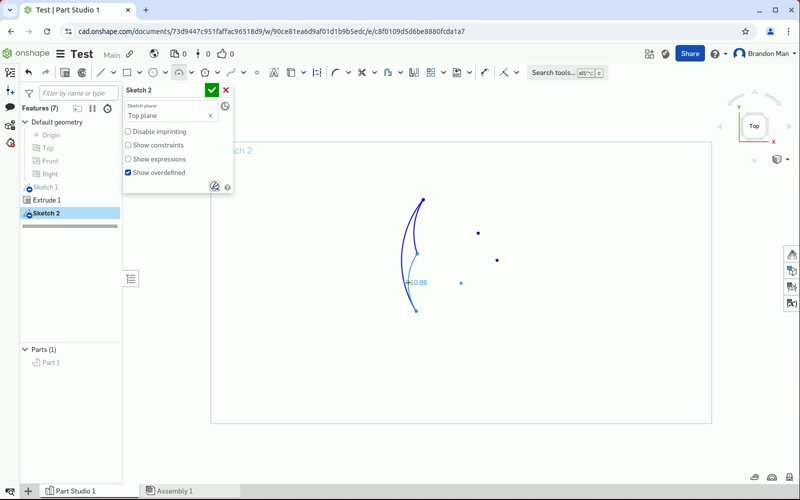
click(408, 282)
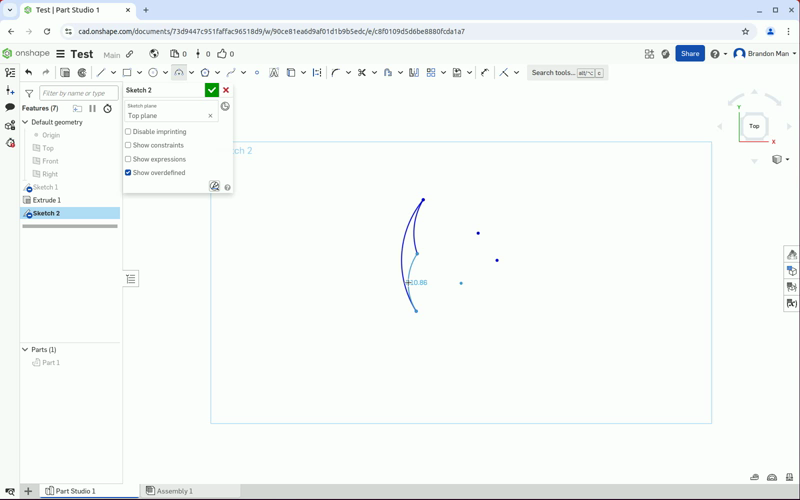
key_up(shift)
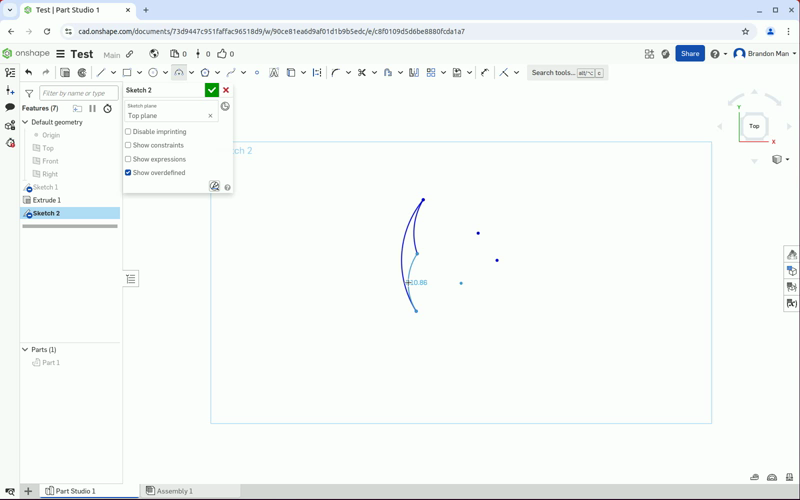
key(esc)
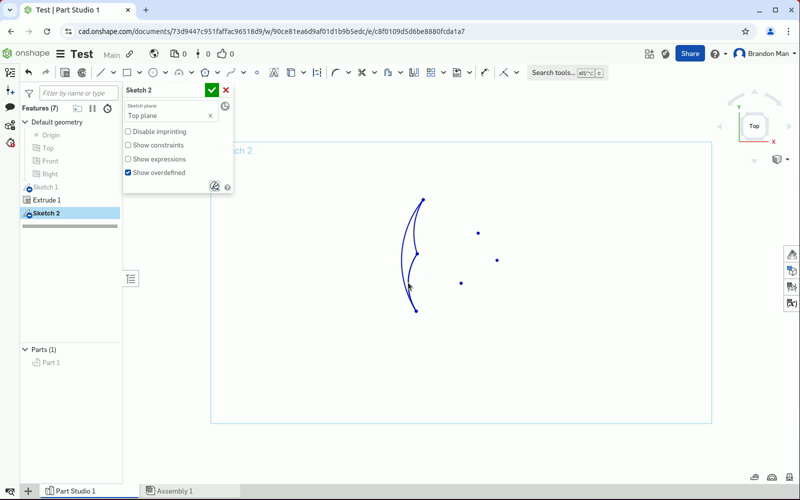
mouse_move(409, 263)
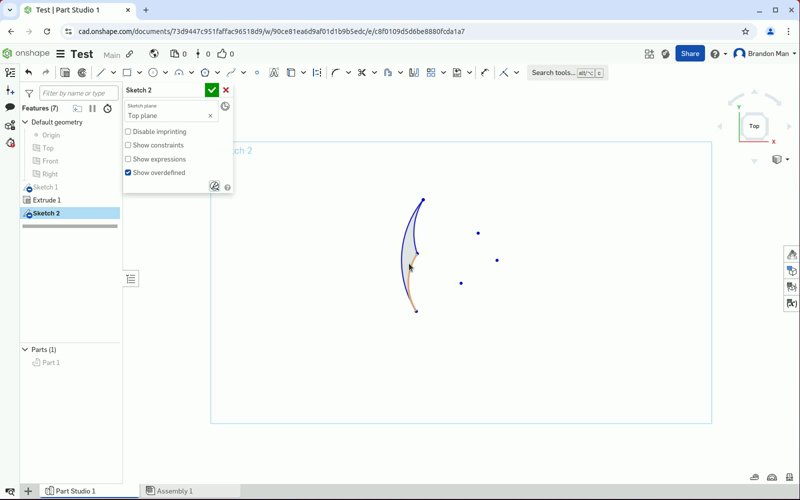
scroll(6)
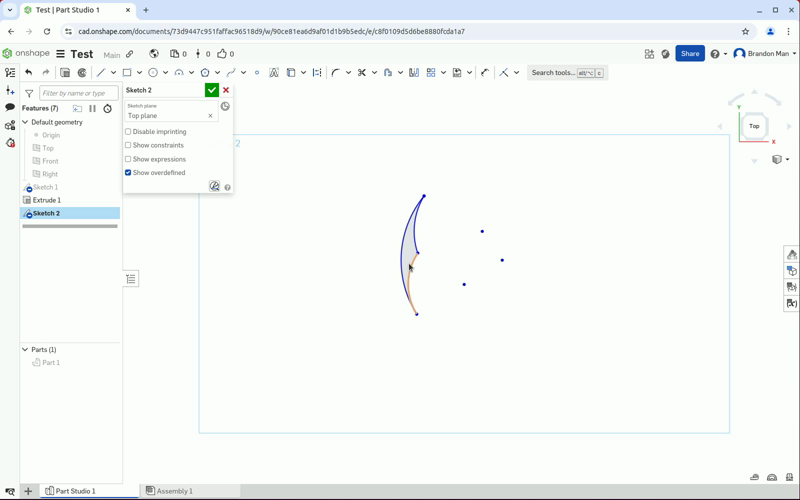
scroll(6)
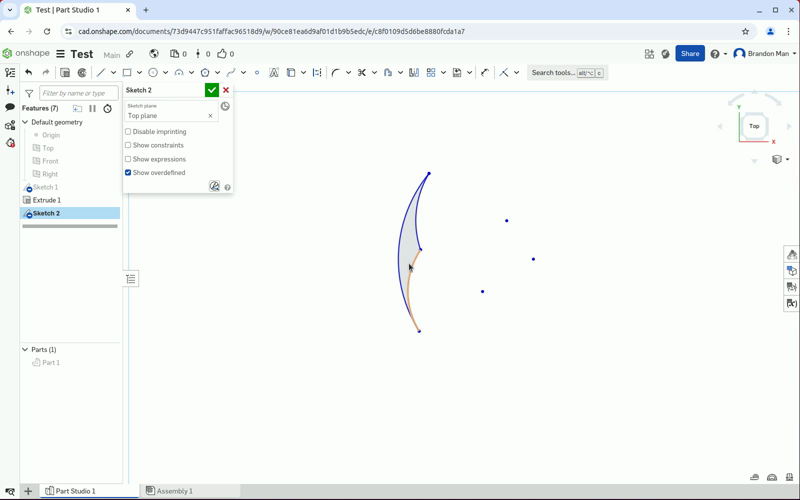
scroll(6)
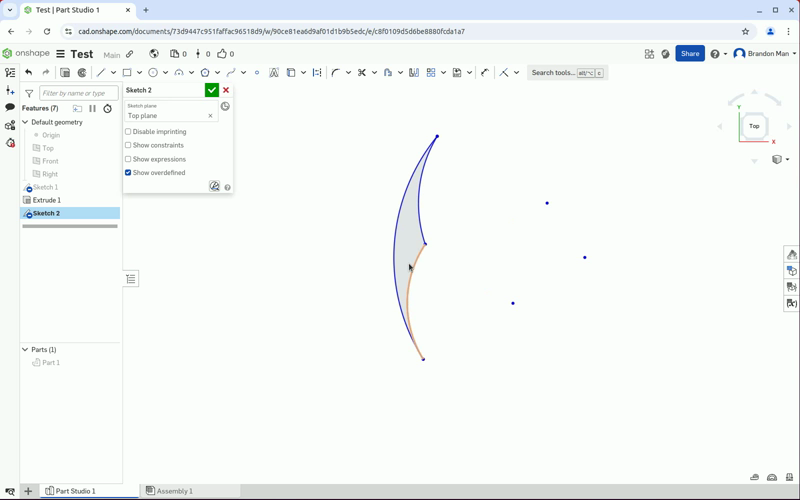
scroll(6)
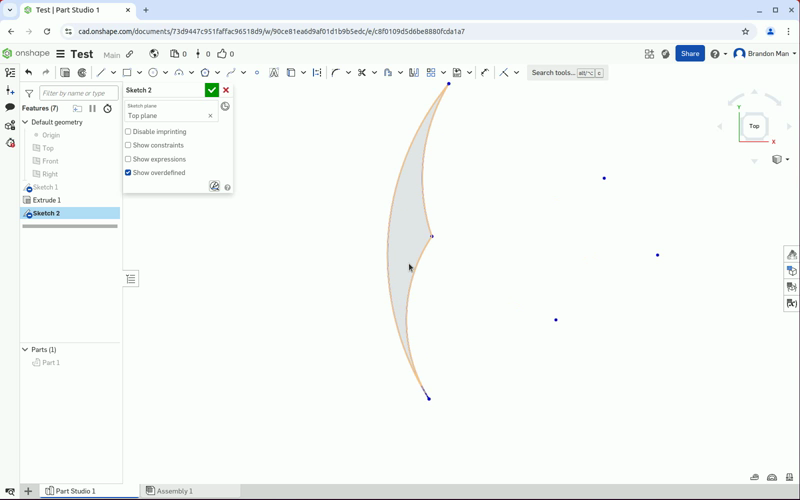
scroll(6)
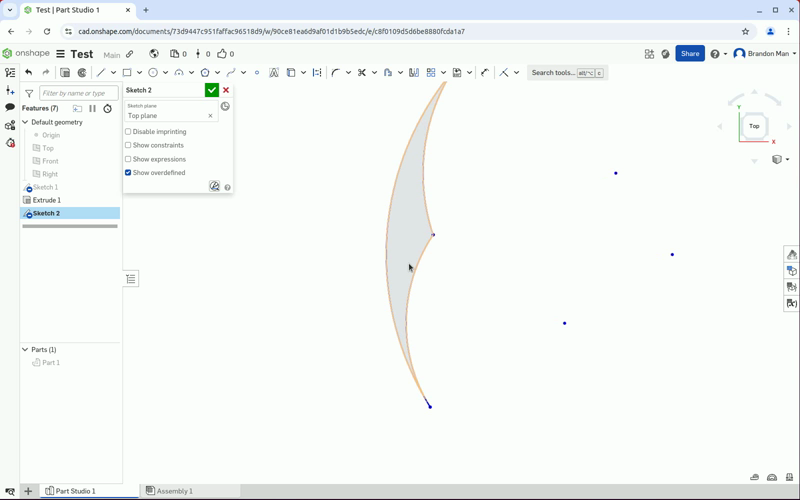
scroll(6)
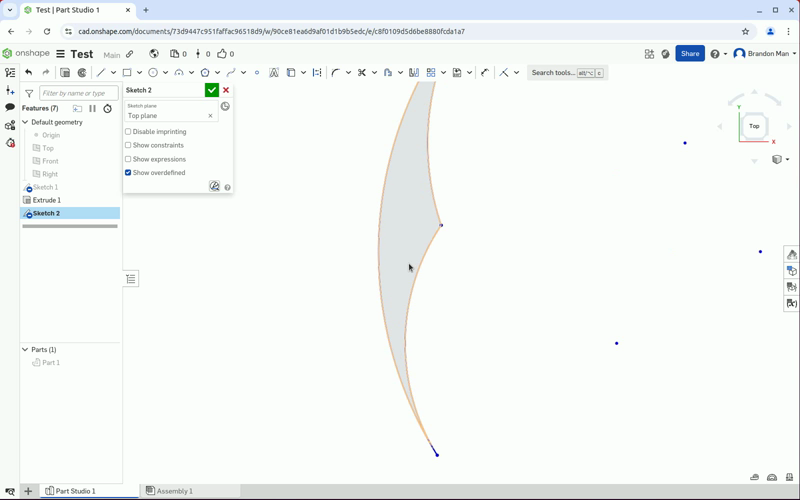
scroll(6)
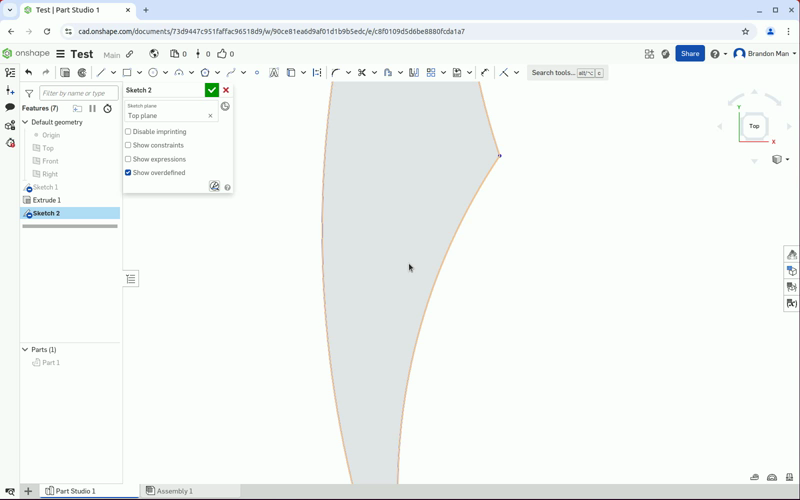
click(409, 263)
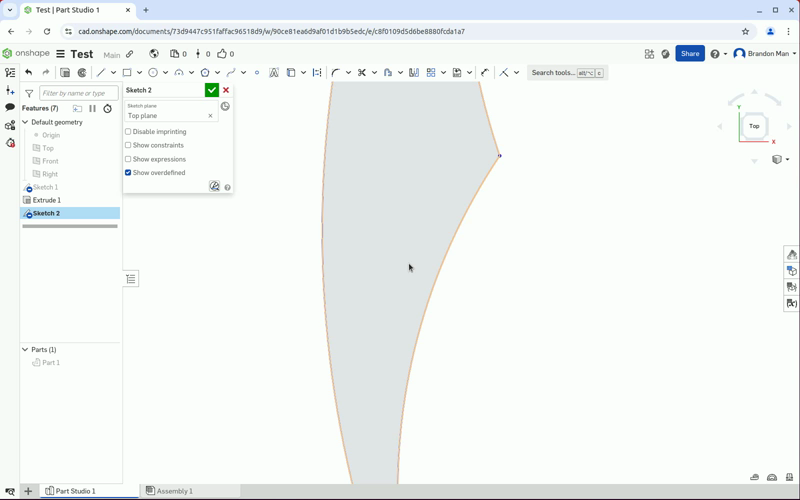
scroll(-6)
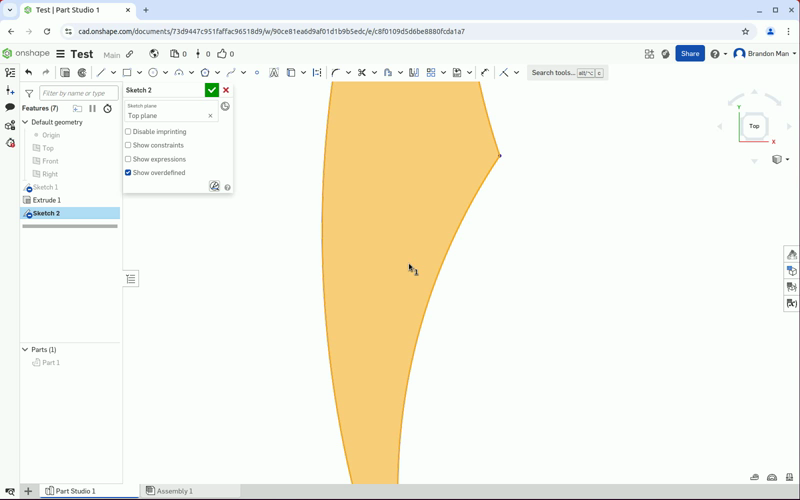
scroll(-6)
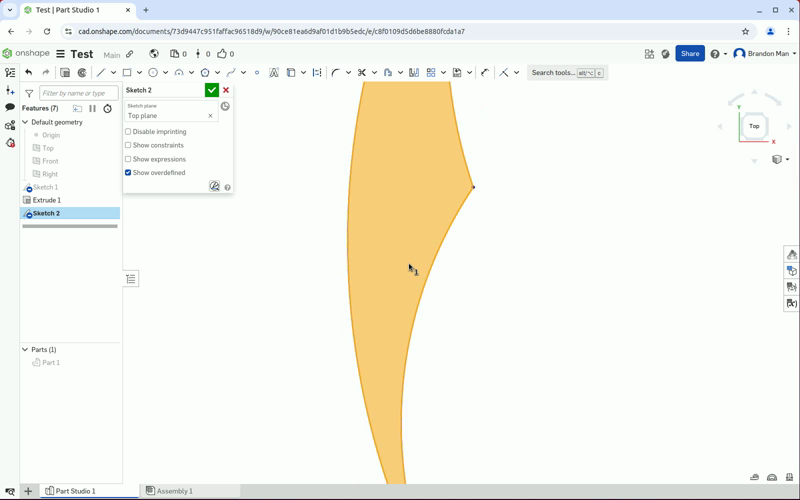
scroll(-6)
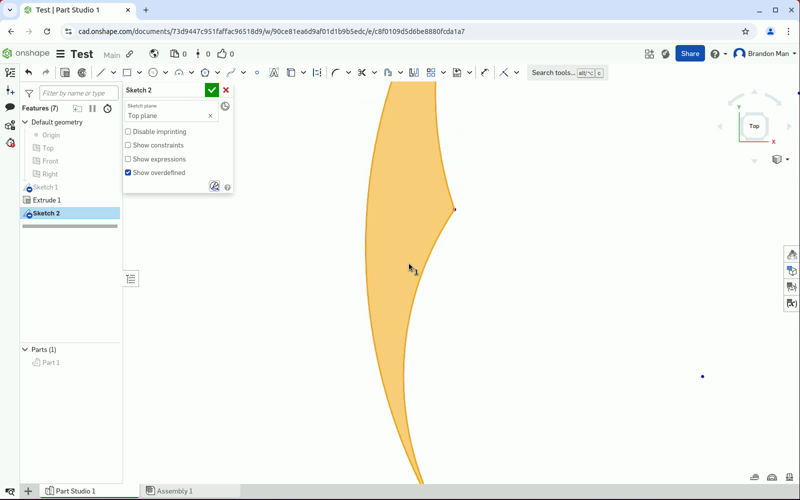
scroll(-6)
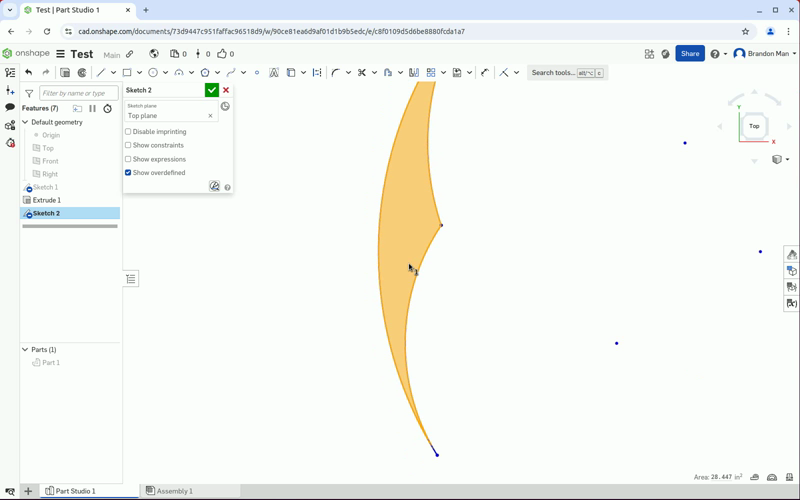
scroll(-6)
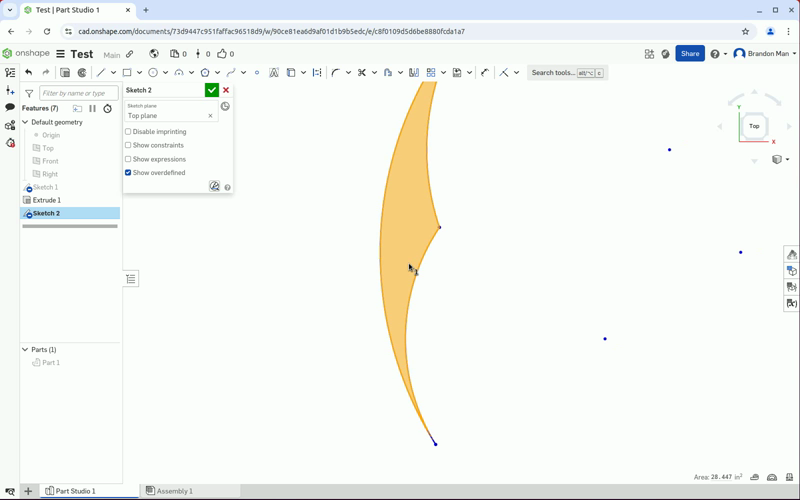
scroll(-6)
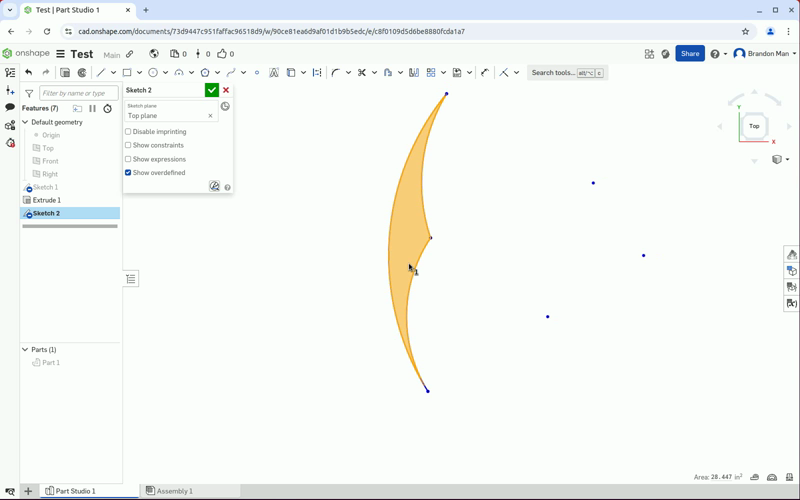
scroll(-6)
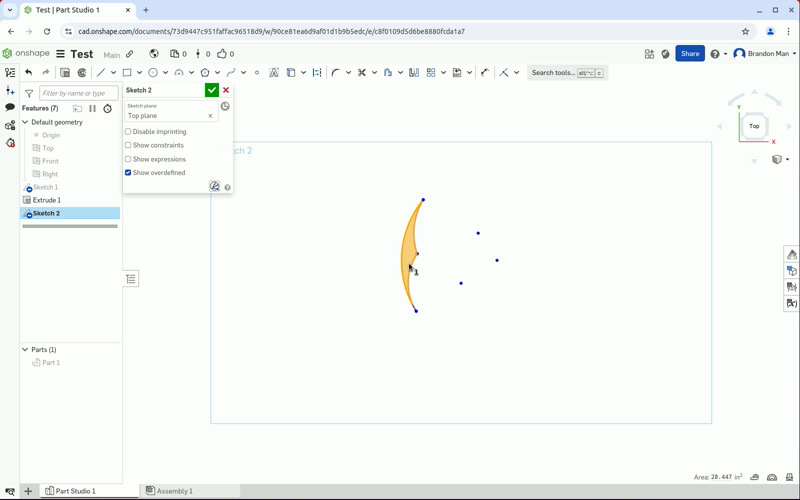
mouse_move(73, 352)
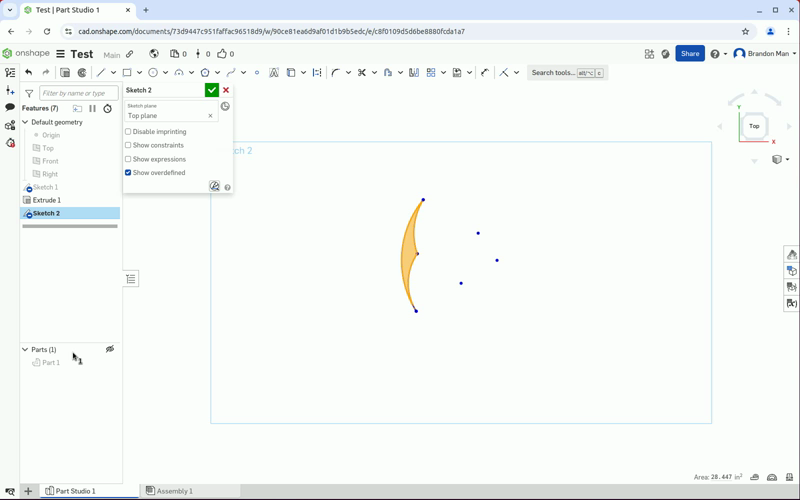
key(shift+y)
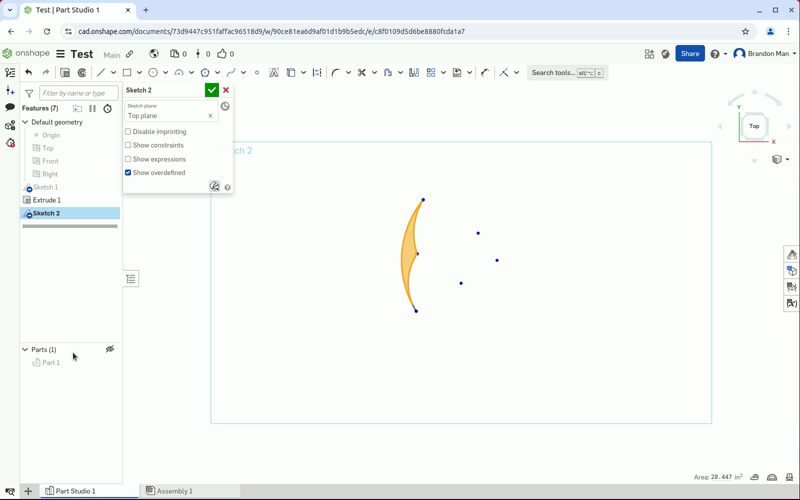
key(shift+e)
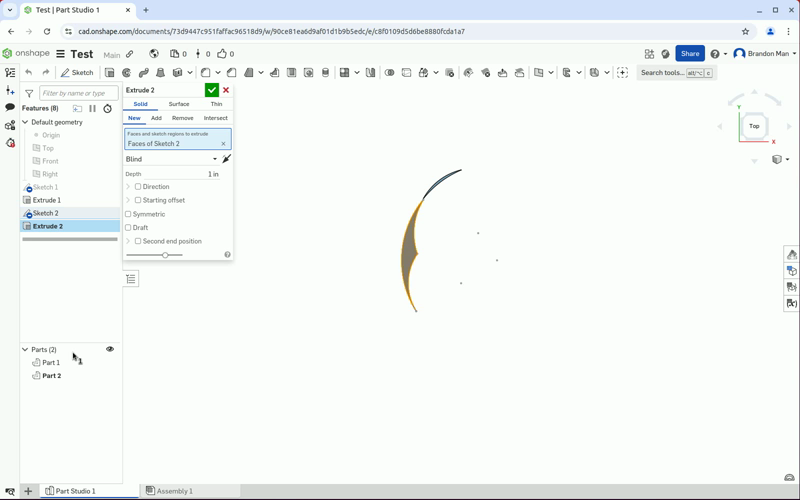
mouse_move(143, 106)
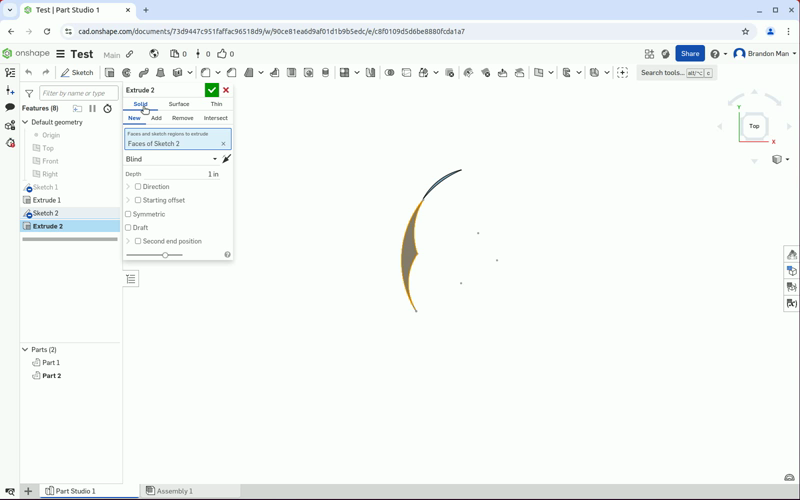
click(143, 106)
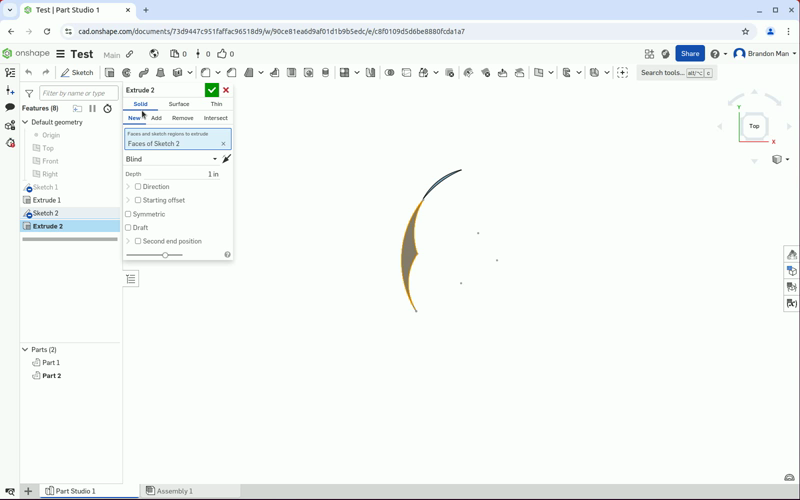
mouse_move(137, 120)
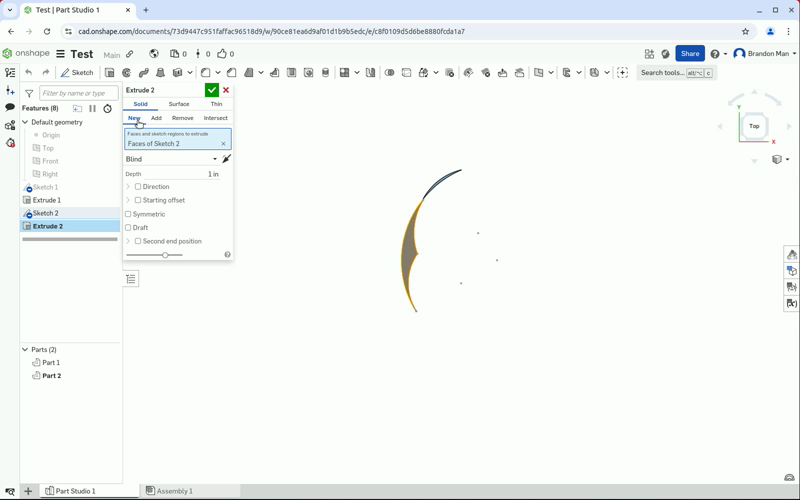
click(137, 120)
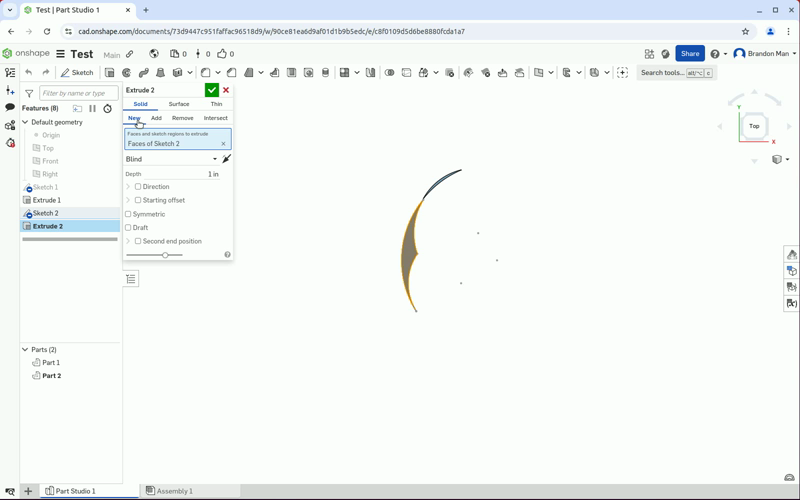
key(tab, 4)
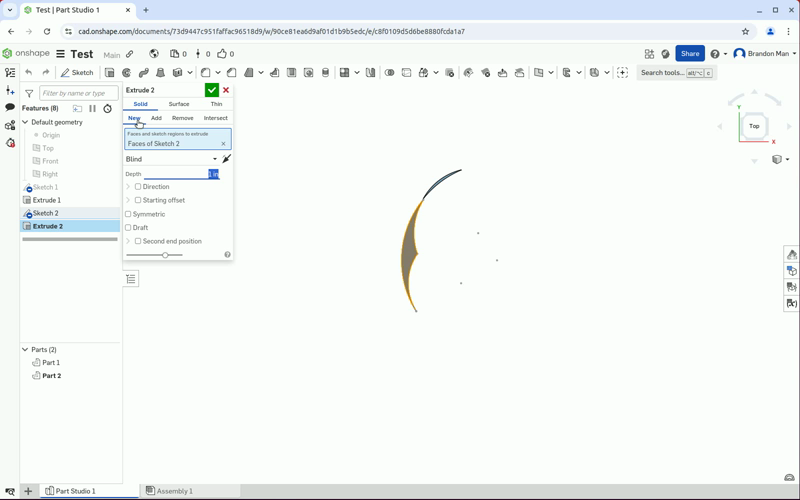
text(3.129)
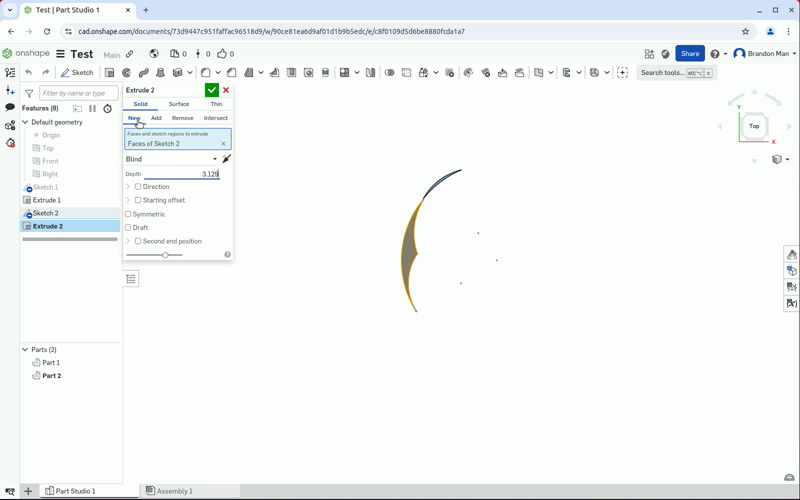
key(enter)
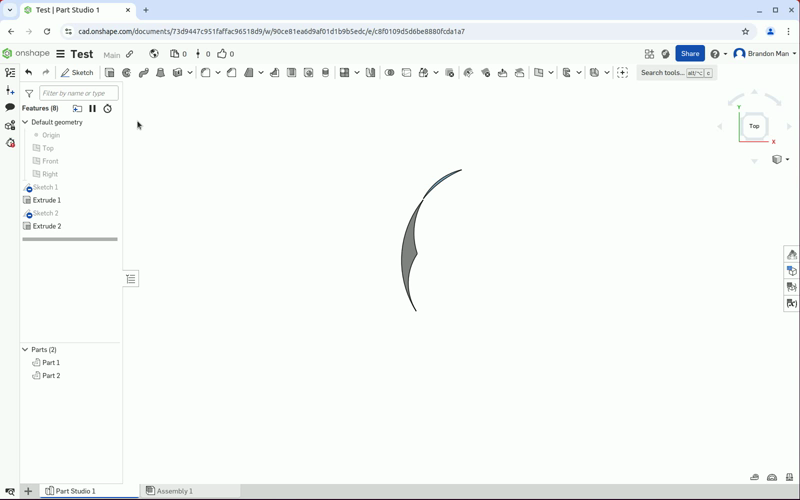
key(shift+h)
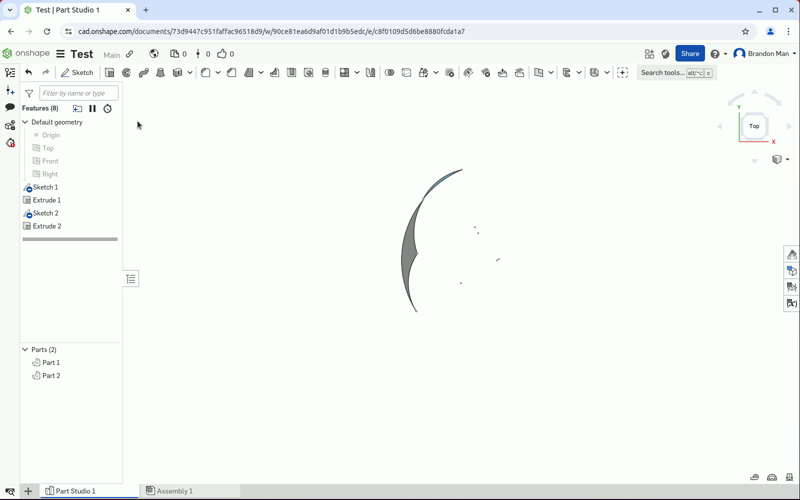
key(shift+h)
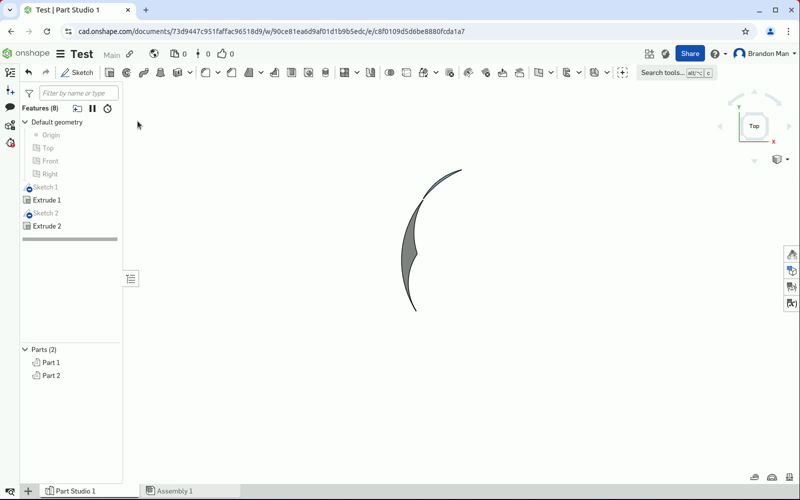
mouse_move(73, 189)
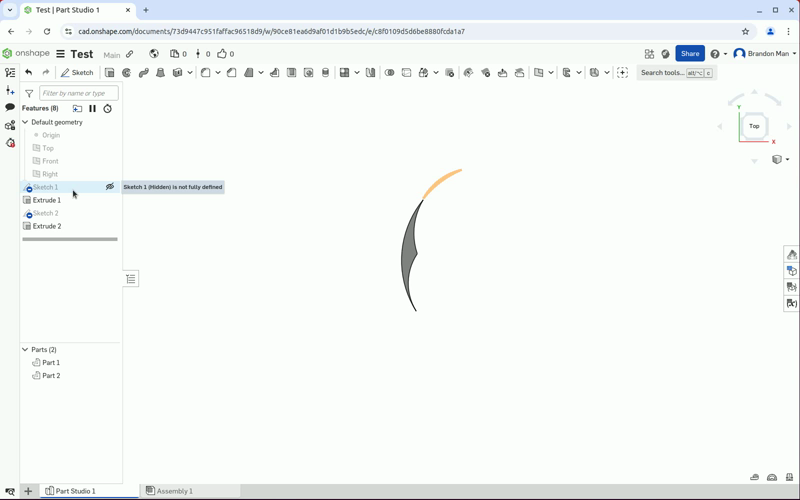
click(73, 189)
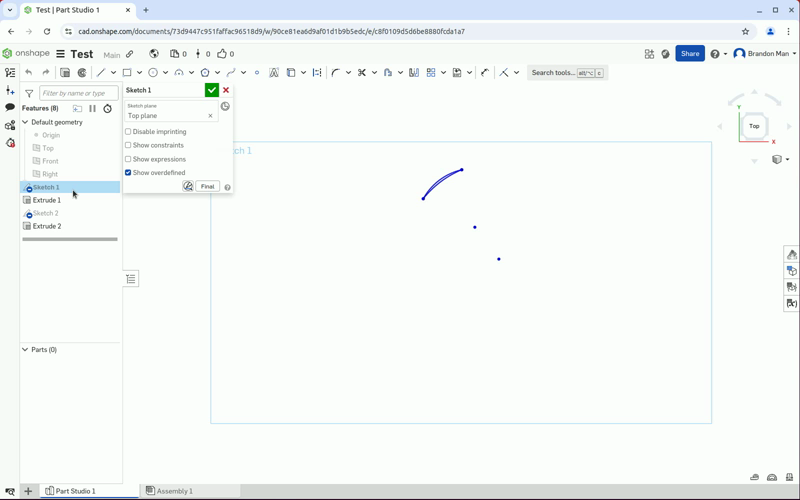
mouse_move(229, 92)
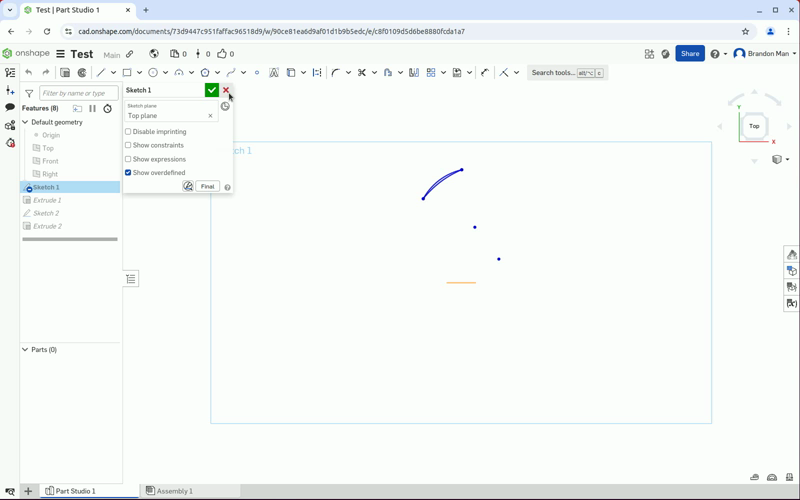
click(229, 92)
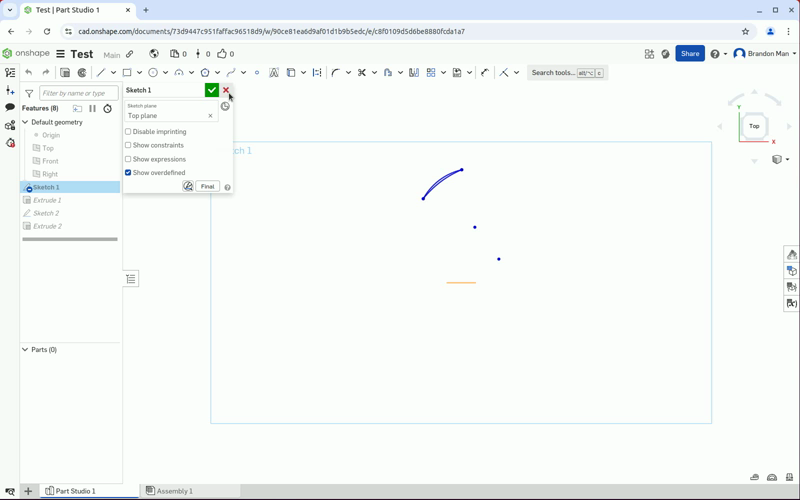
key(shift+s)
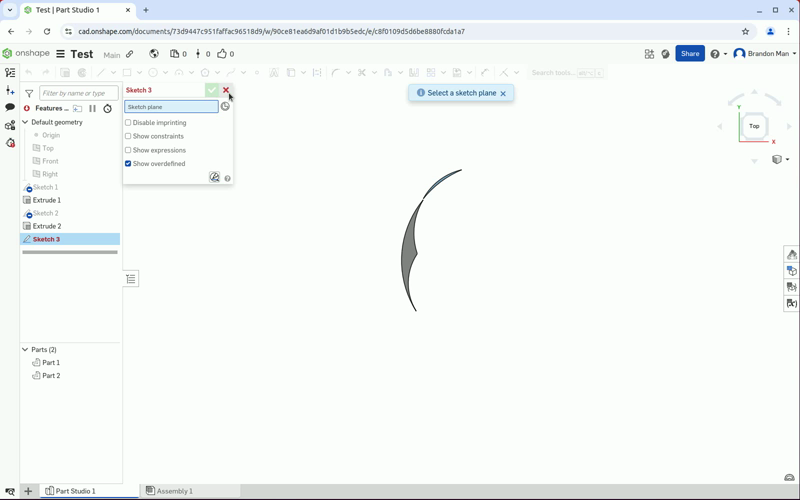
mouse_move(73, 150)
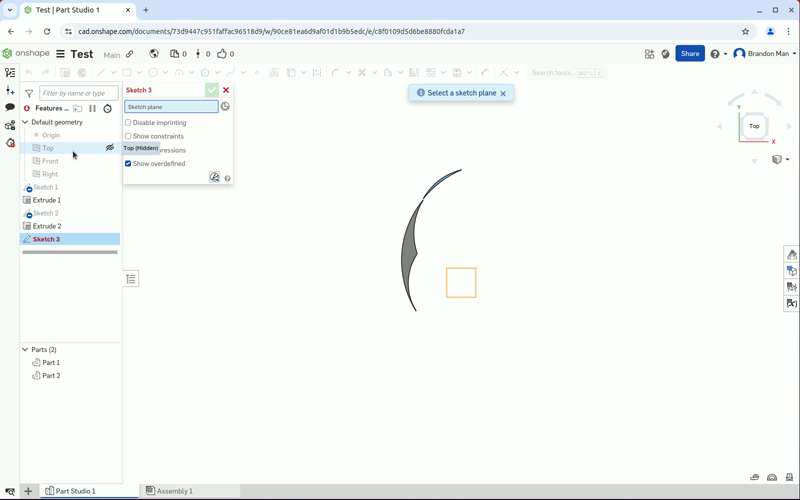
click(73, 150)
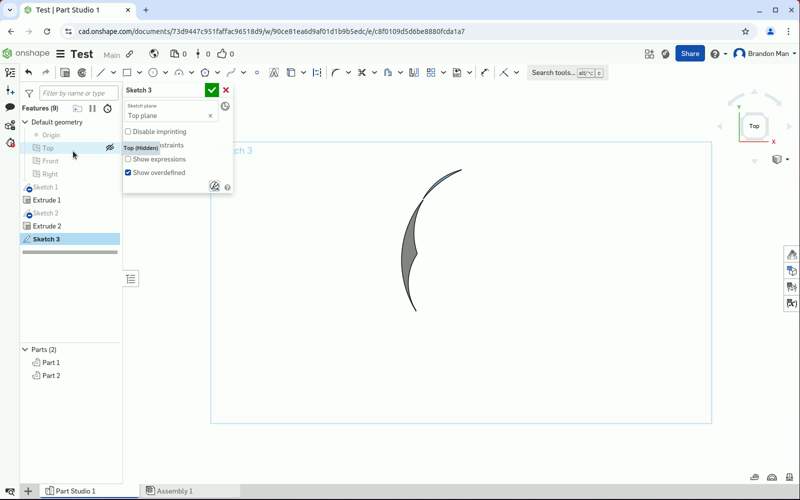
mouse_move(73, 352)
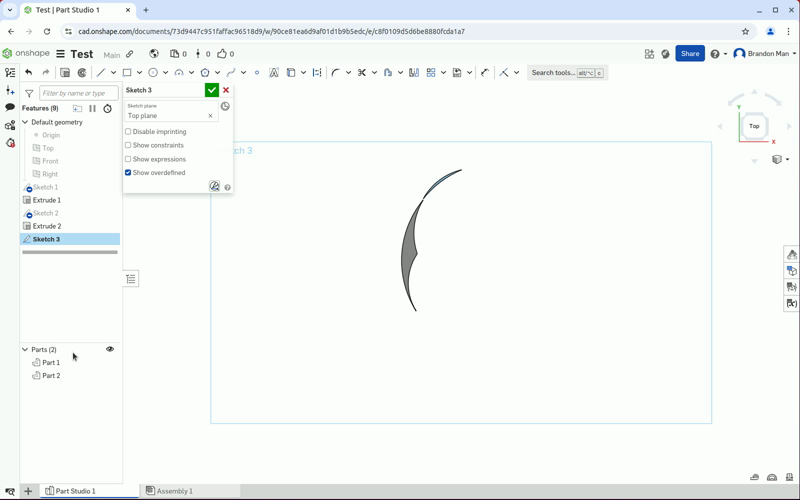
key(y)
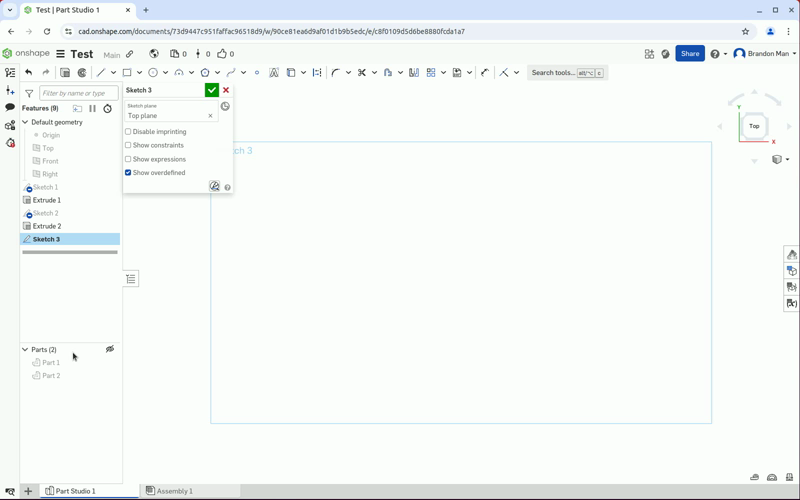
key(c)
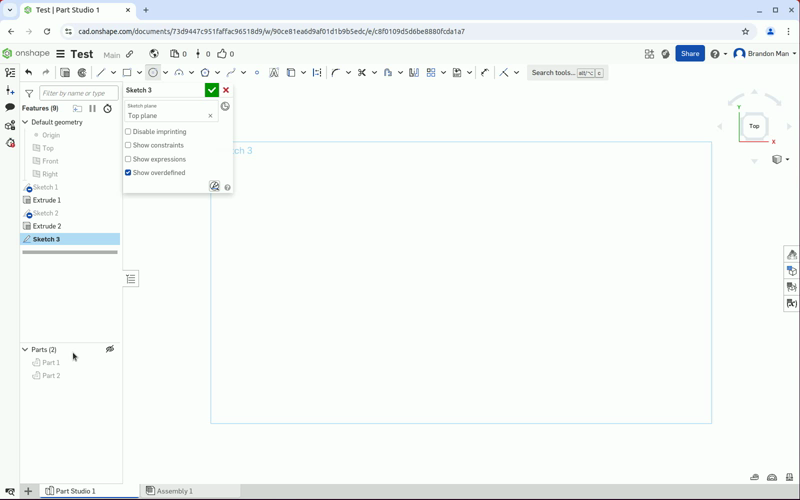
key_down(shift)
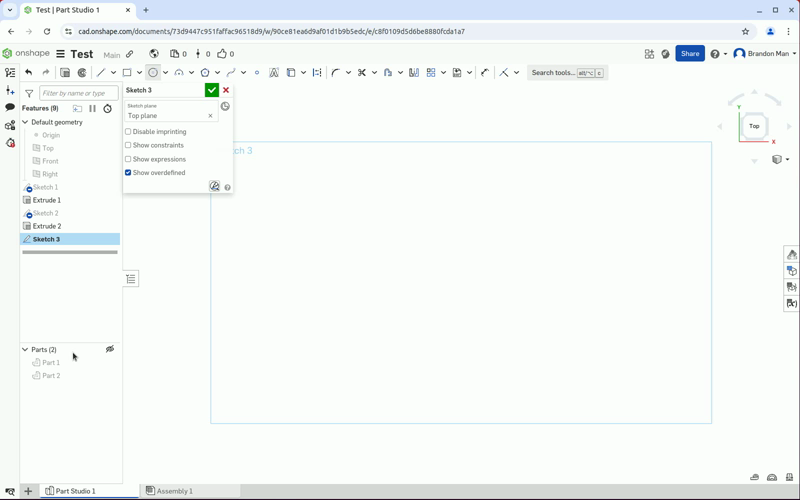
mouse_move(461, 282)
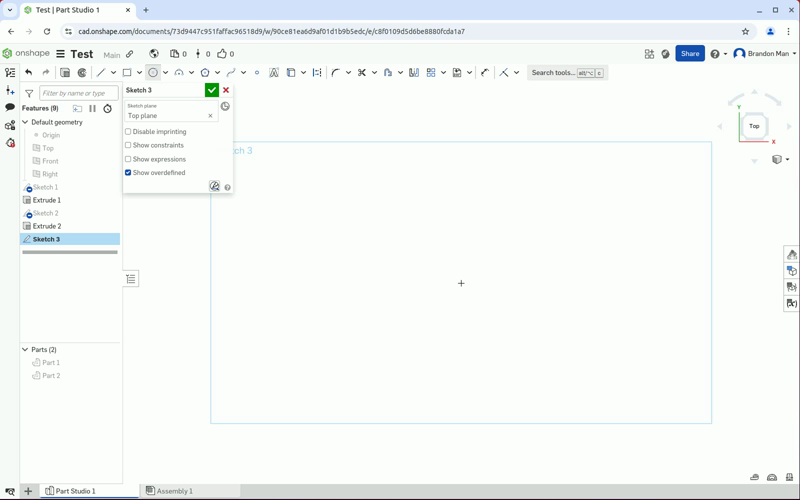
click(461, 282)
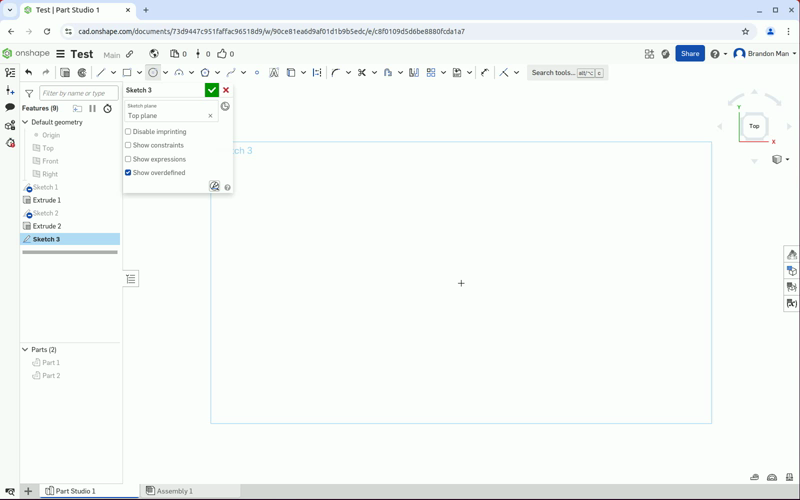
key_up(shift)
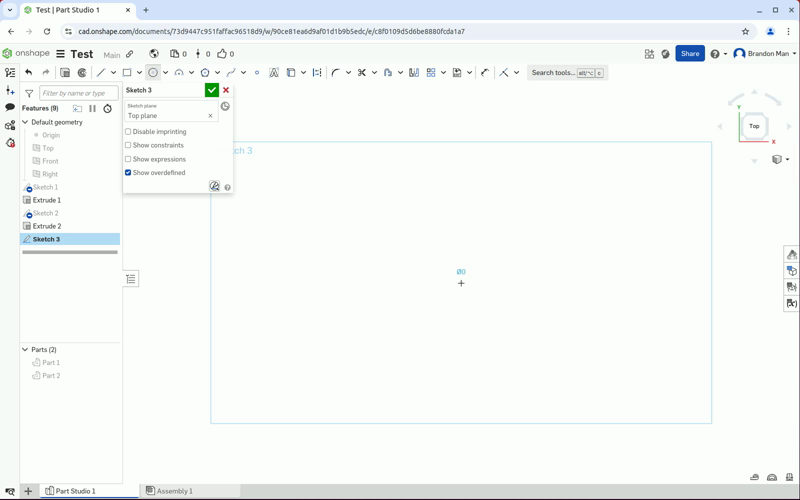
mouse_move(514, 282)
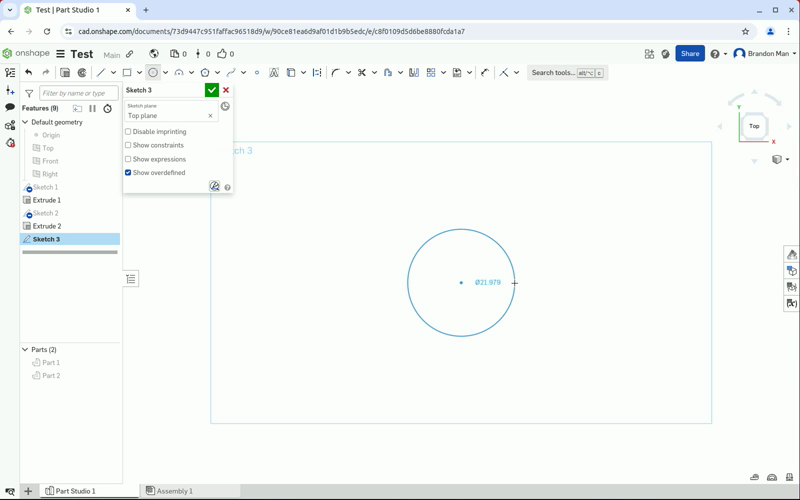
click(514, 282)
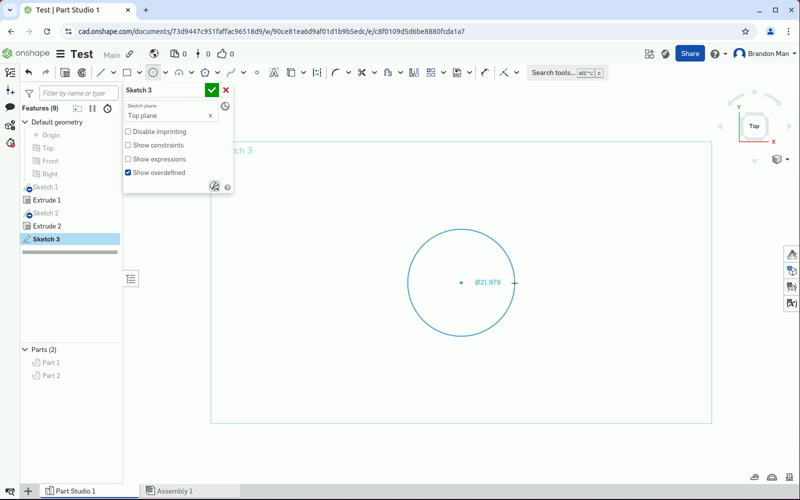
key(esc)
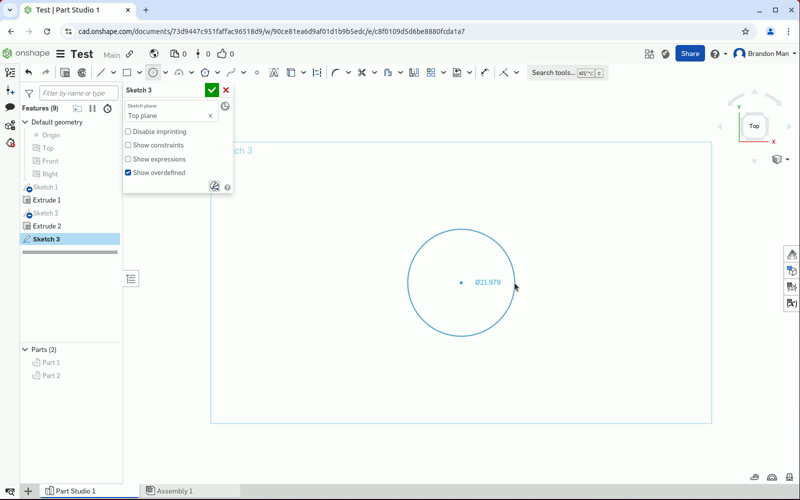
key(c)
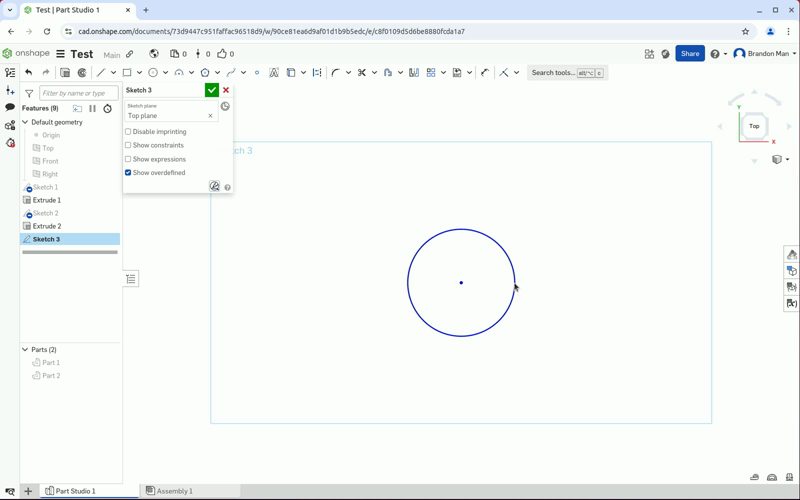
key_down(shift)
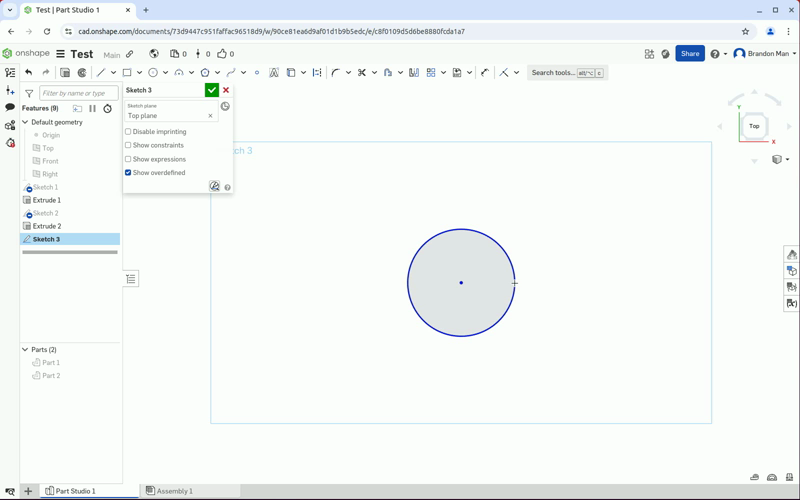
mouse_move(461, 282)
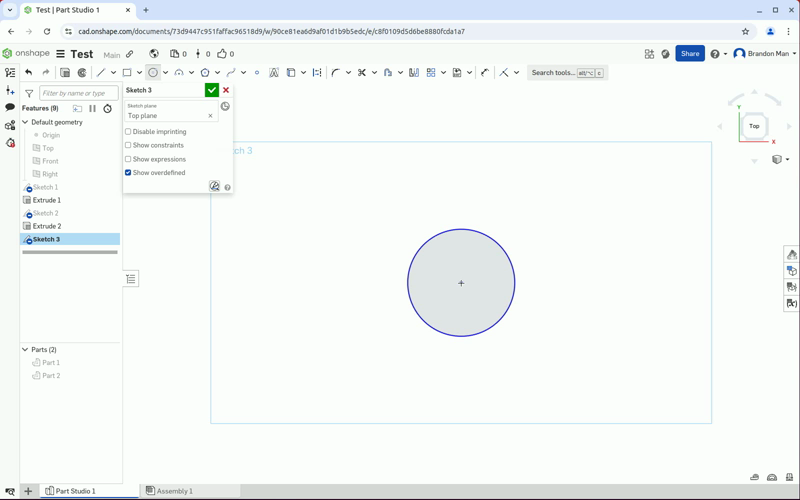
click(461, 282)
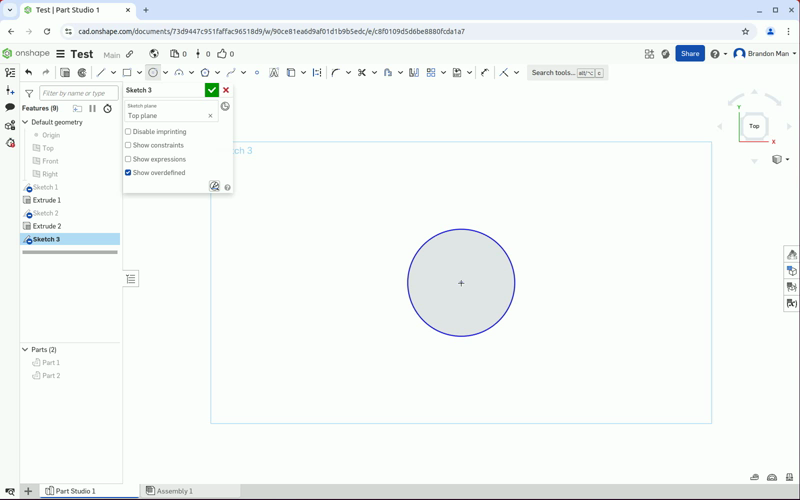
key_up(shift)
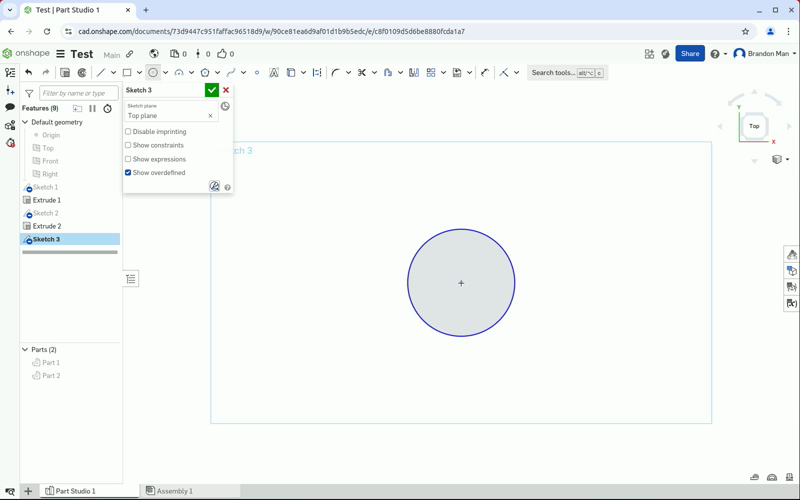
mouse_move(475, 282)
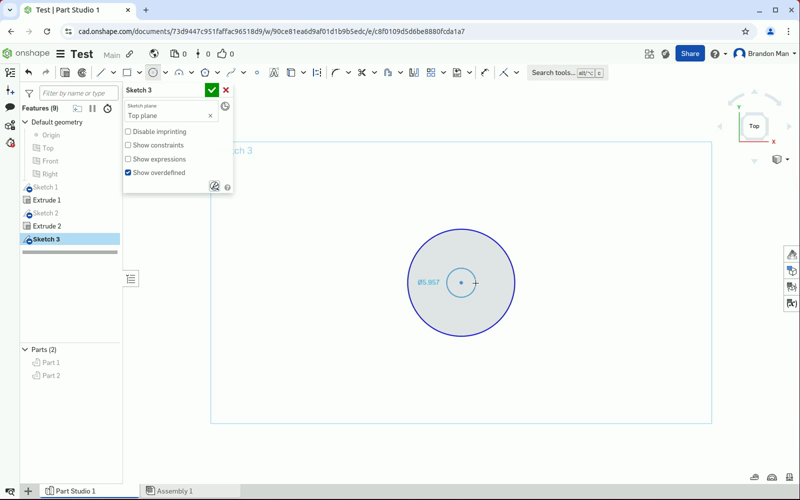
click(475, 282)
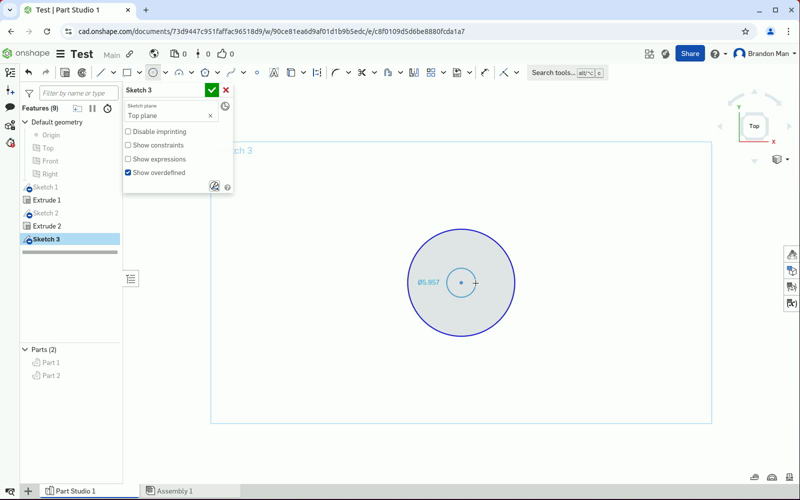
key(esc)
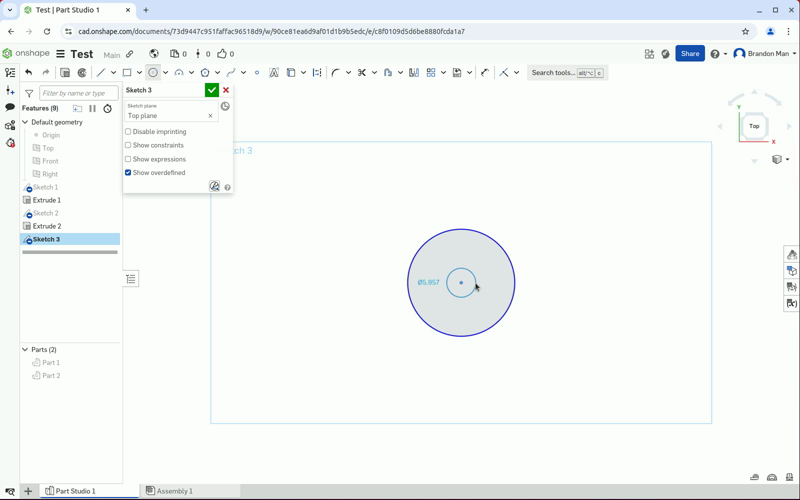
mouse_move(502, 282)
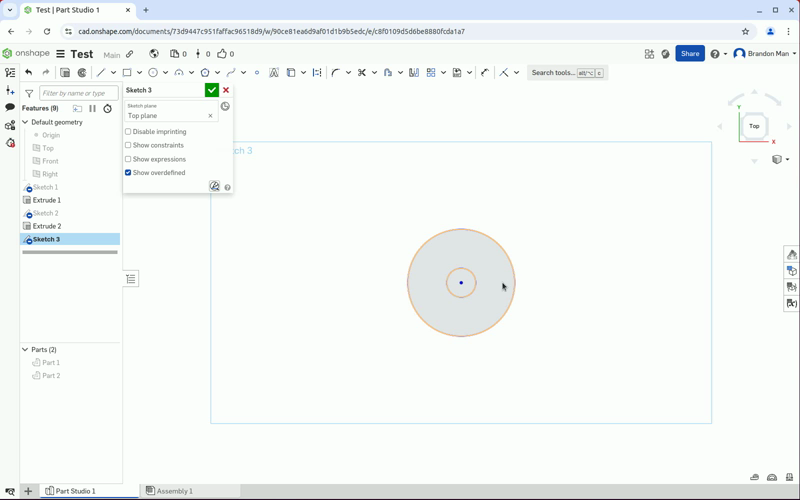
click(502, 282)
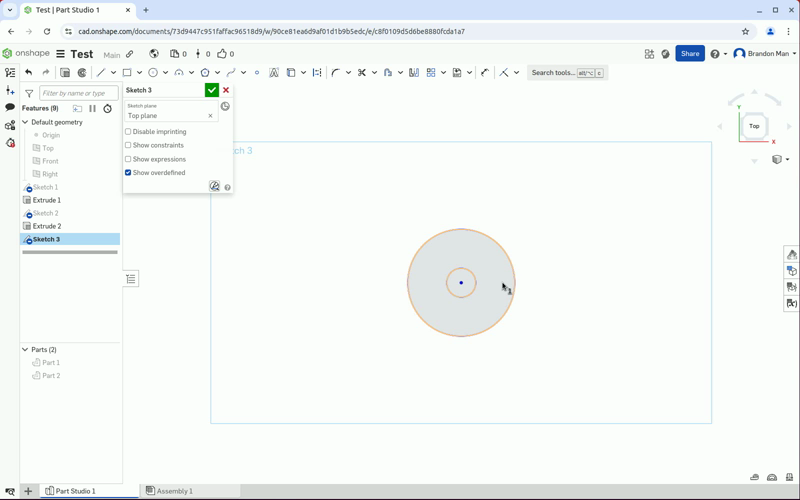
mouse_move(73, 352)
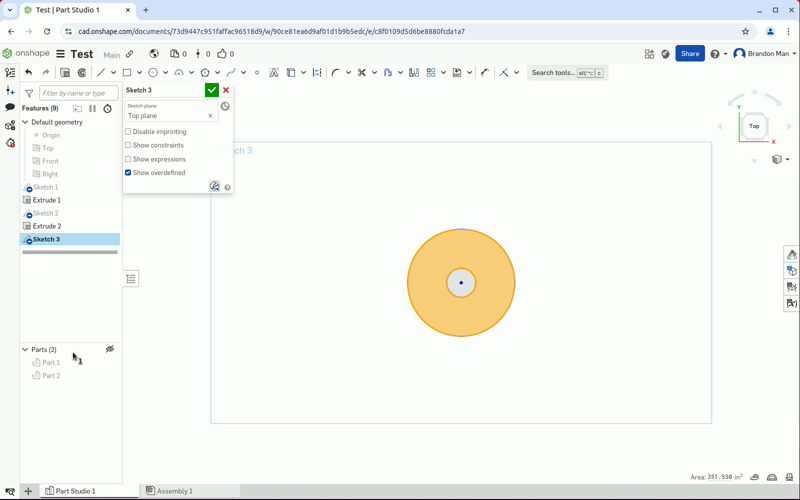
key(shift+y)
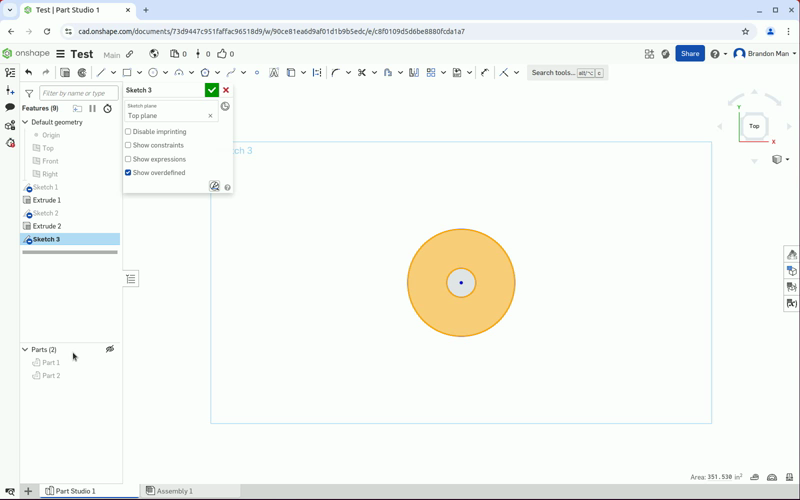
key(shift+e)
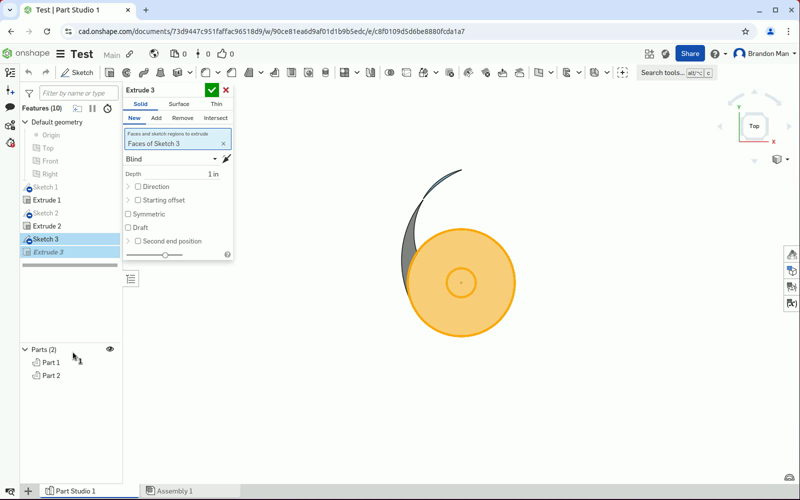
mouse_move(143, 106)
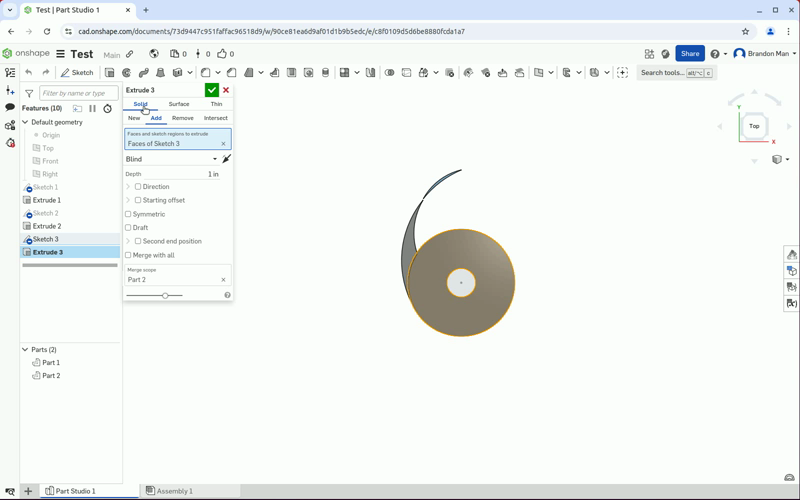
click(143, 106)
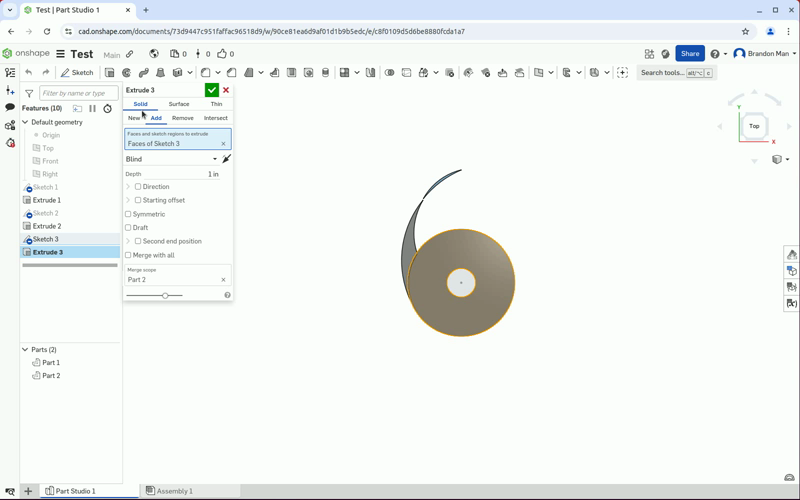
mouse_move(137, 120)
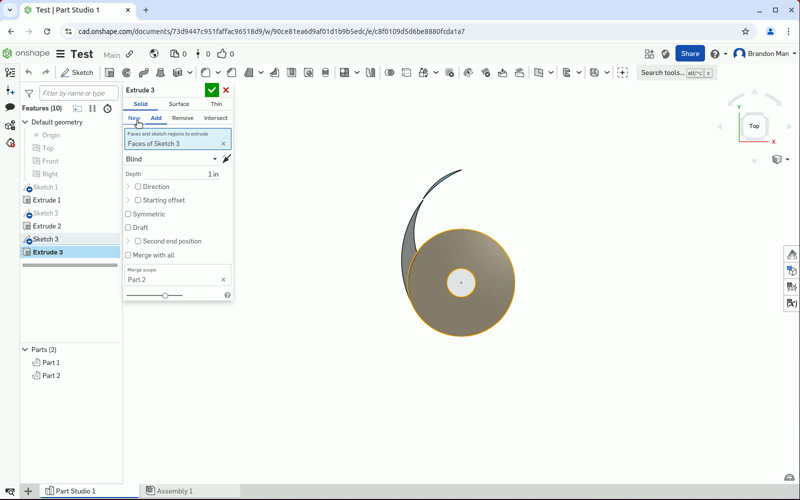
click(137, 120)
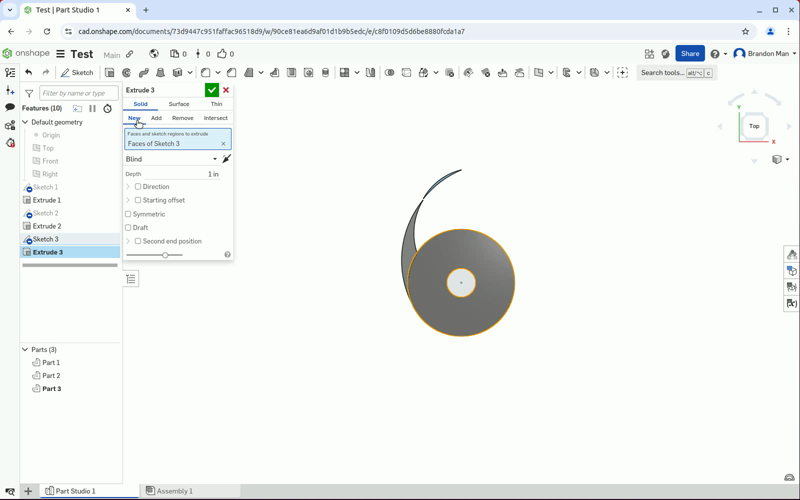
key(tab, 4)
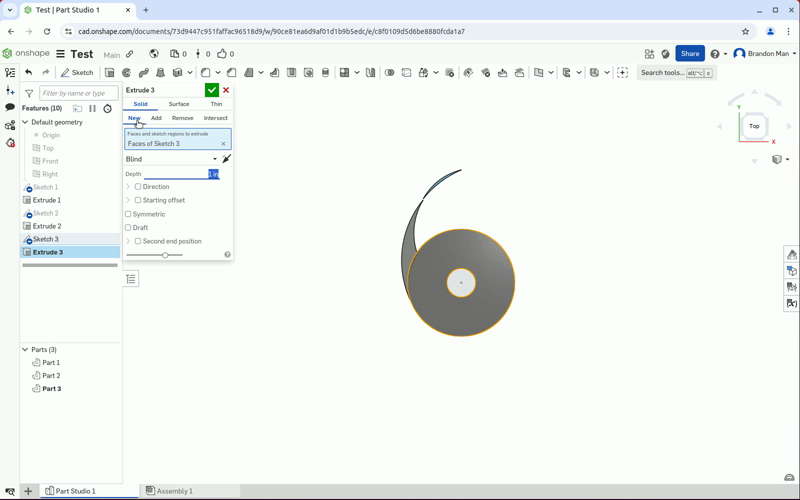
text(3.129)
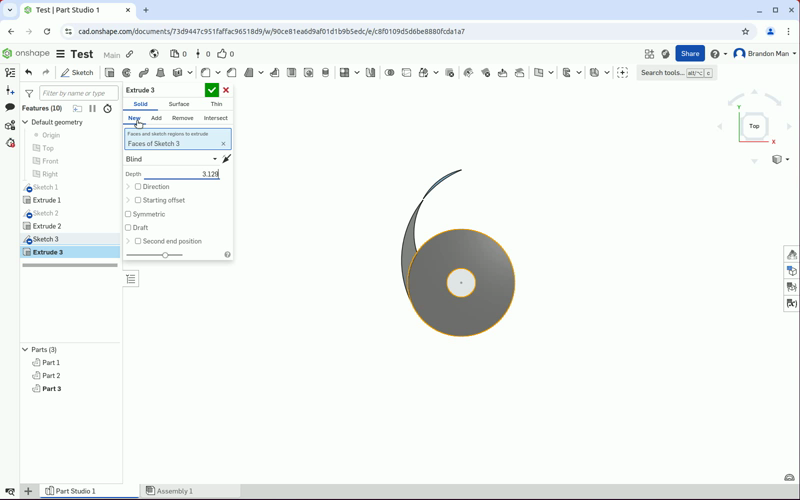
key(enter)
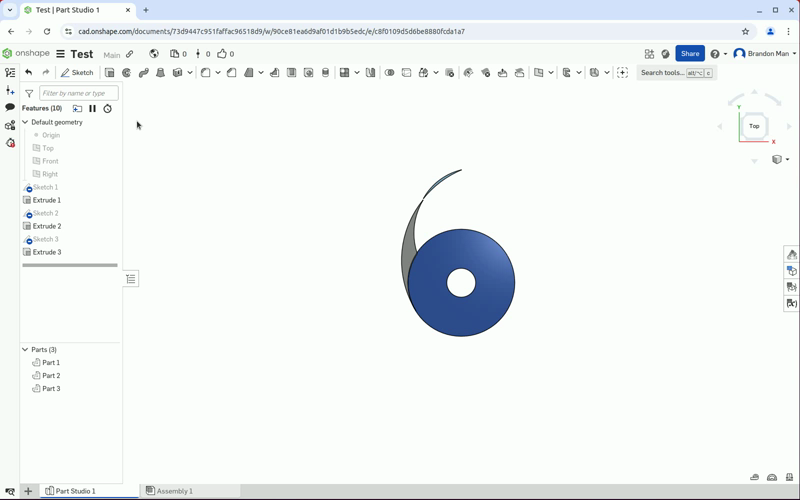
key(shift+h)
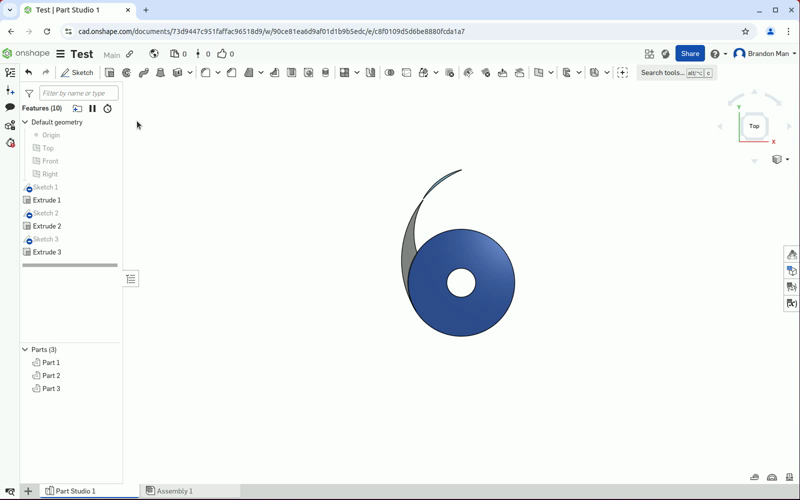
key(shift+h)
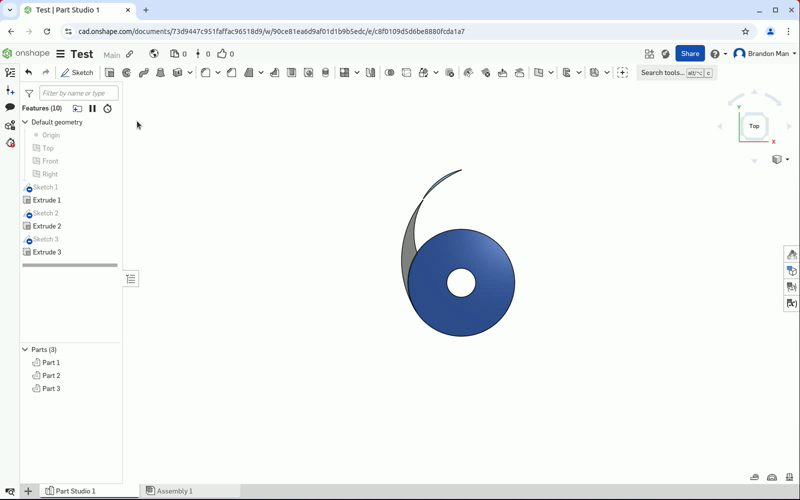
mouse_move(73, 189)
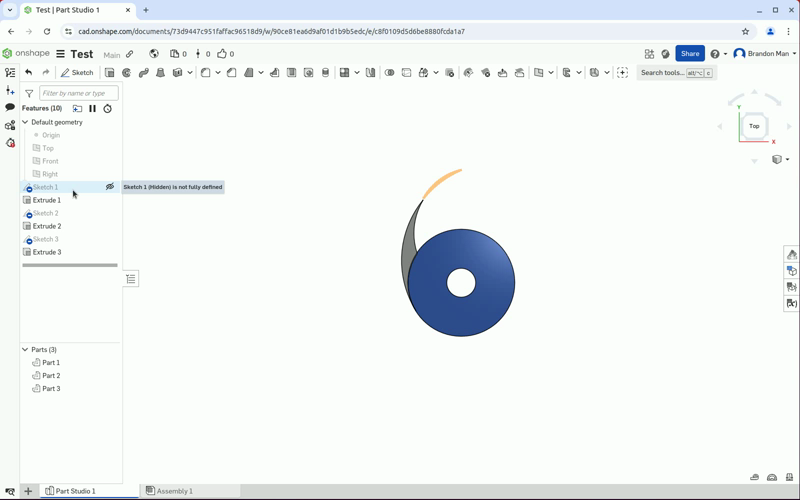
click(73, 189)
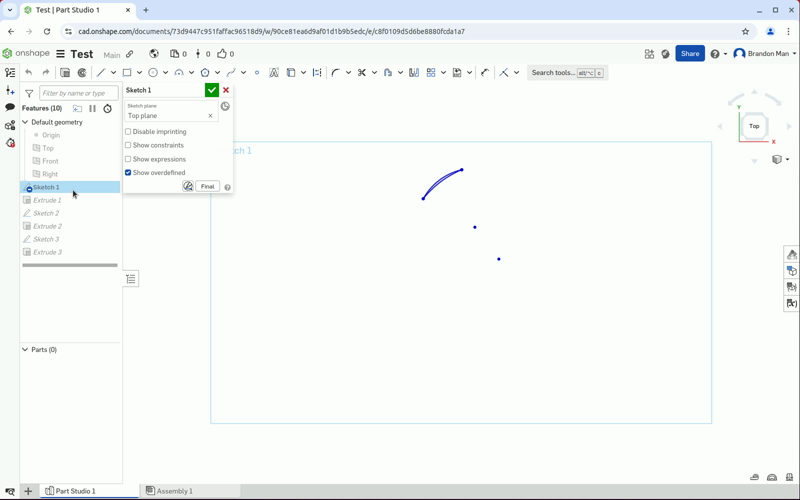
mouse_move(229, 92)
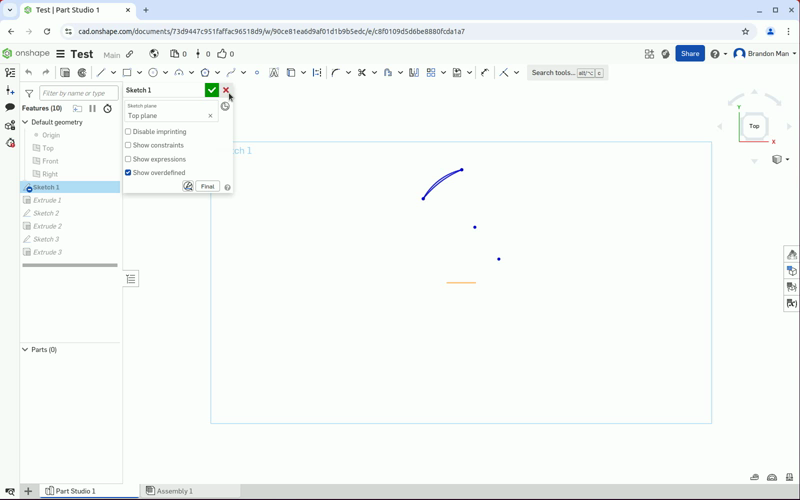
click(229, 92)
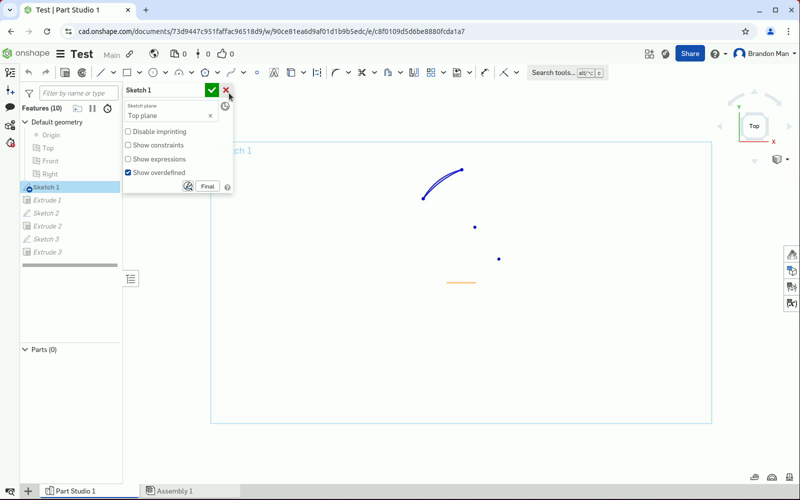
key(shift+s)
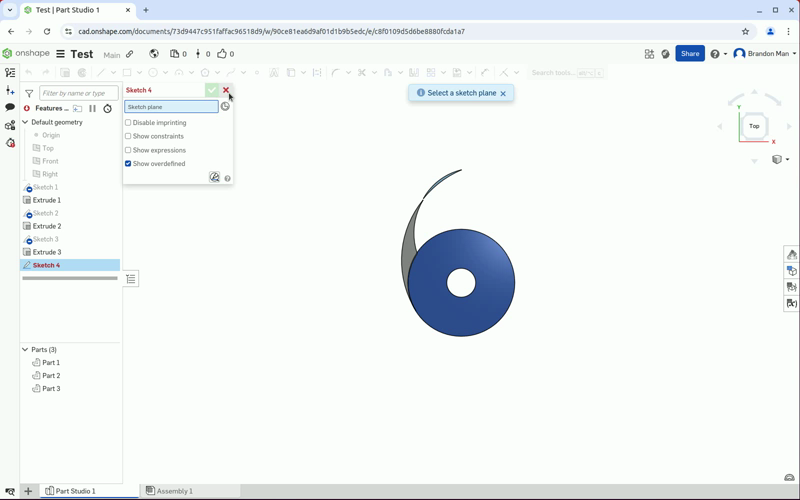
mouse_move(73, 150)
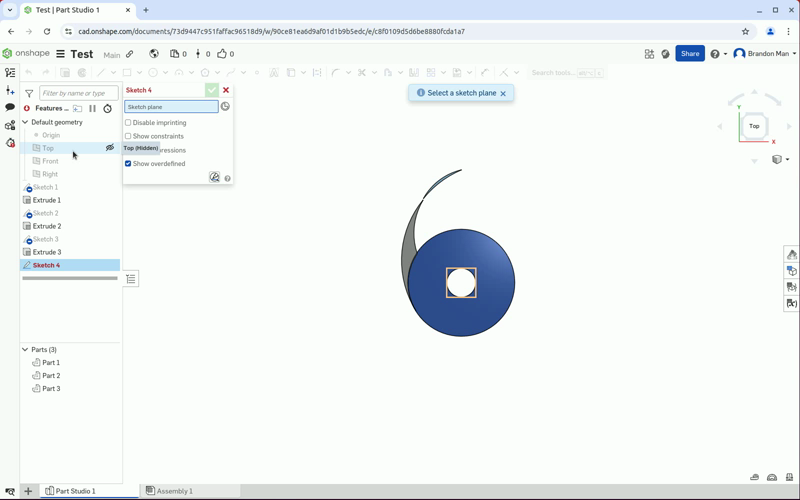
click(73, 150)
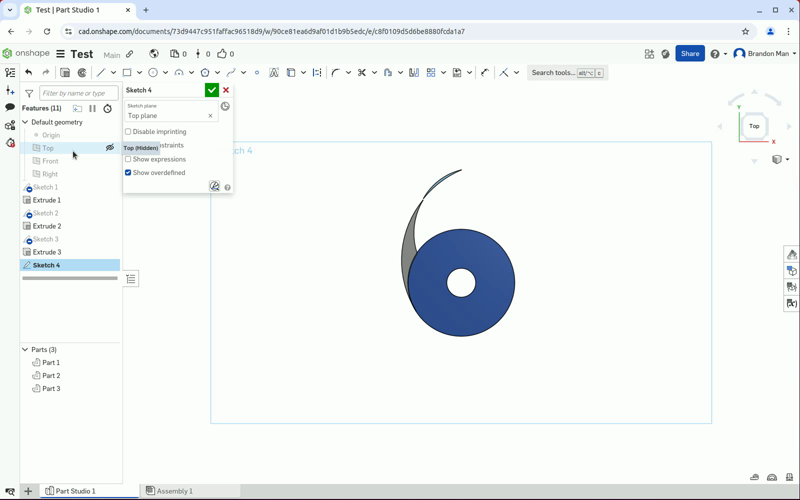
mouse_move(73, 352)
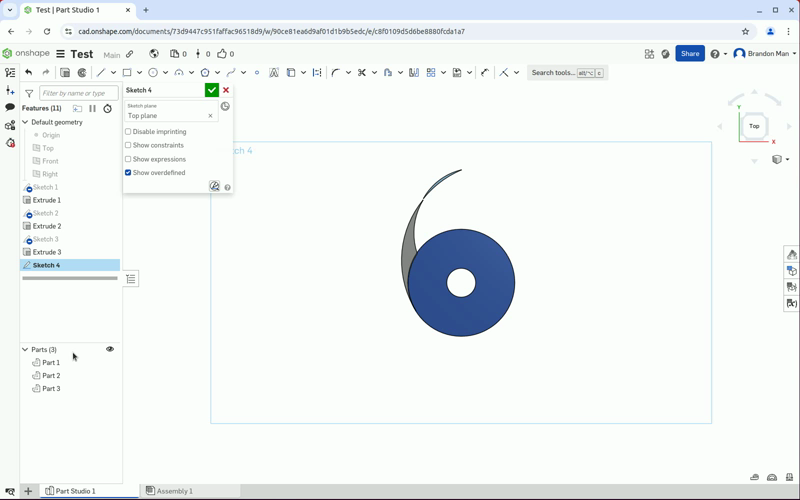
key(y)
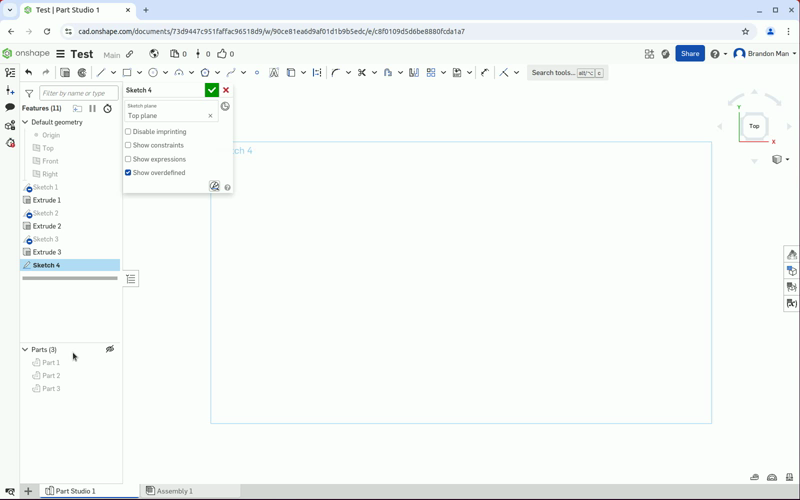
key(a)
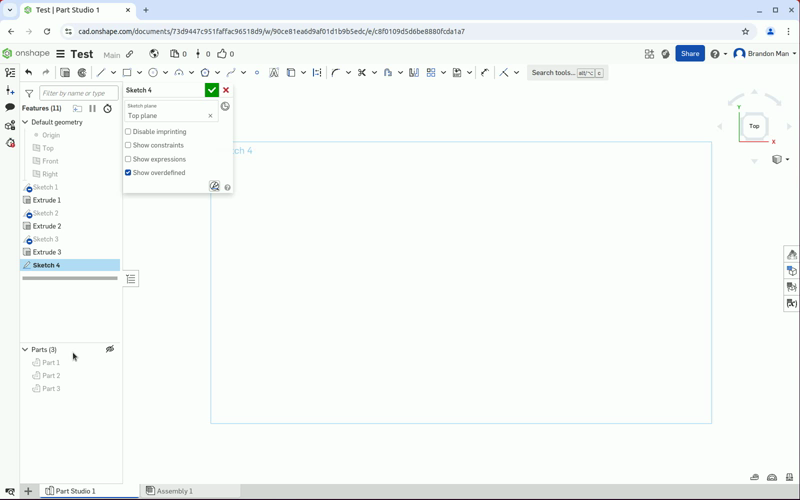
key_down(shift)
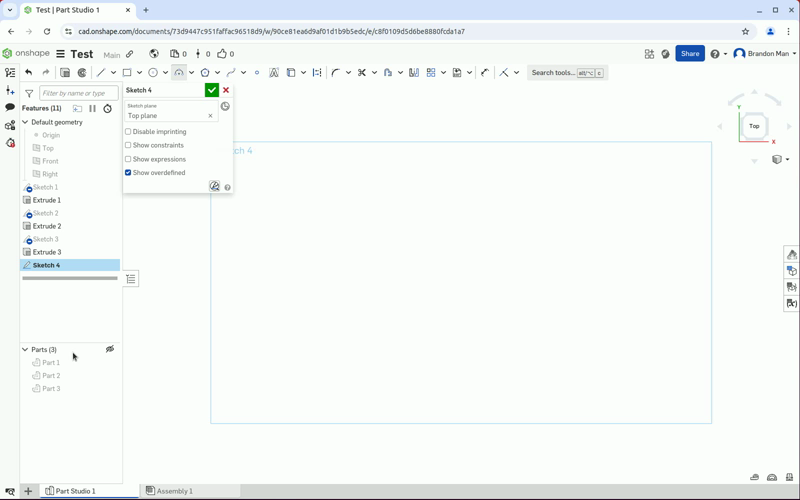
mouse_move(417, 253)
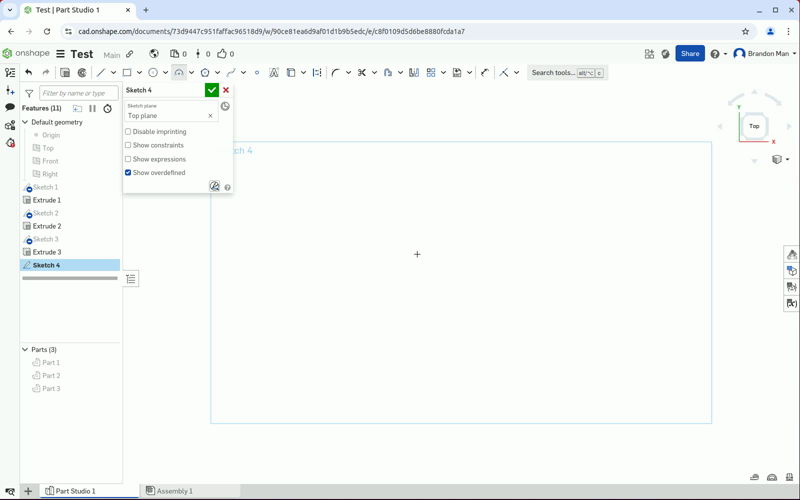
click(417, 253)
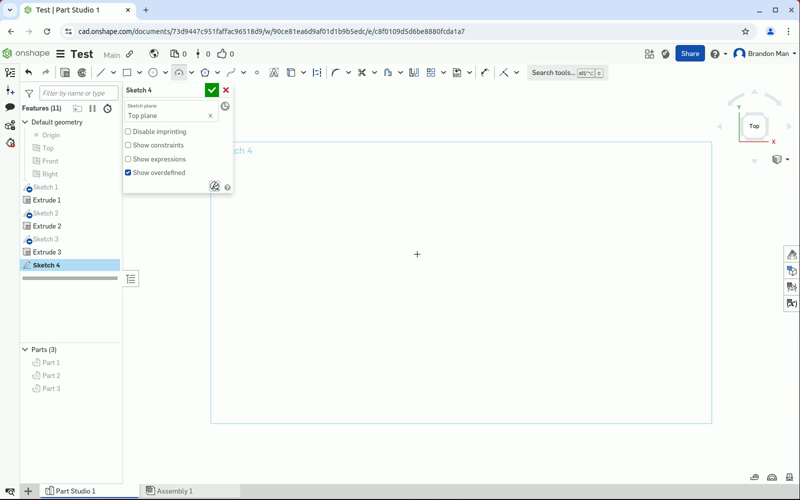
key_up(shift)
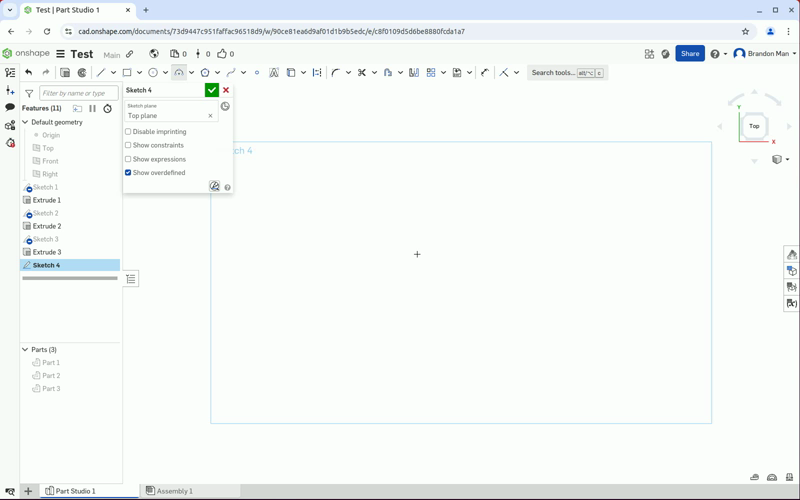
key_down(shift)
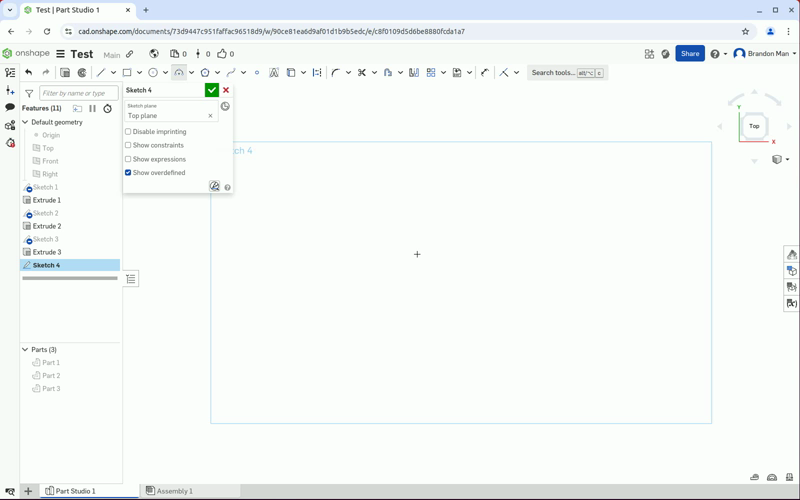
mouse_move(461, 230)
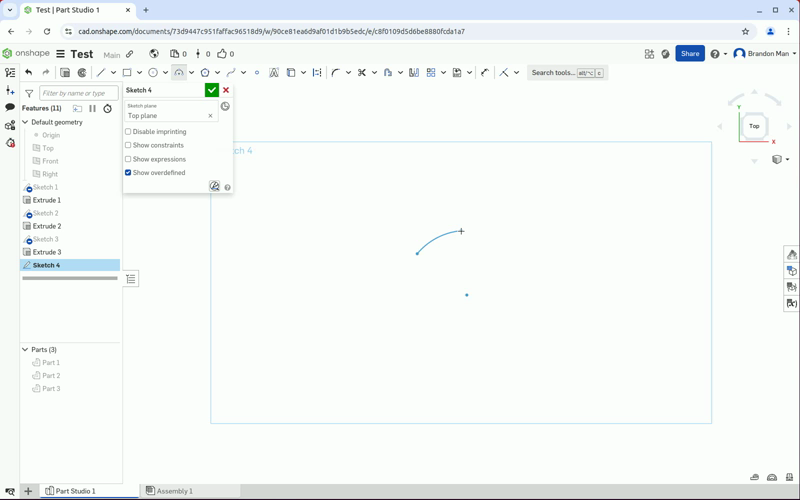
click(461, 230)
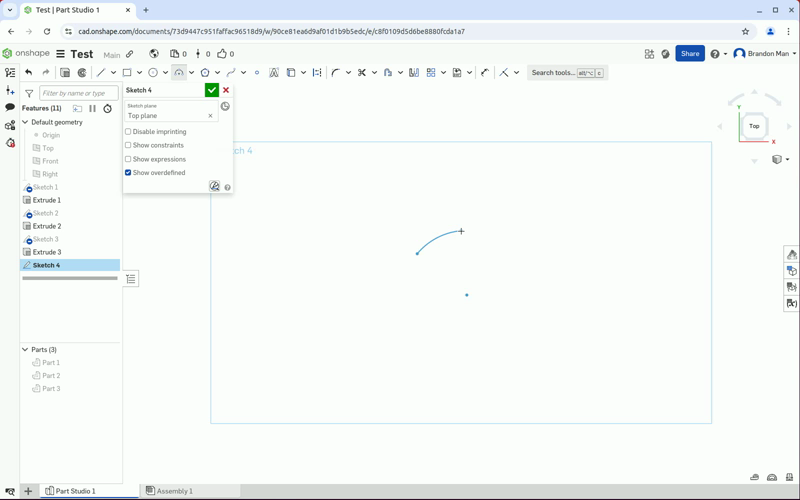
mouse_move(436, 236)
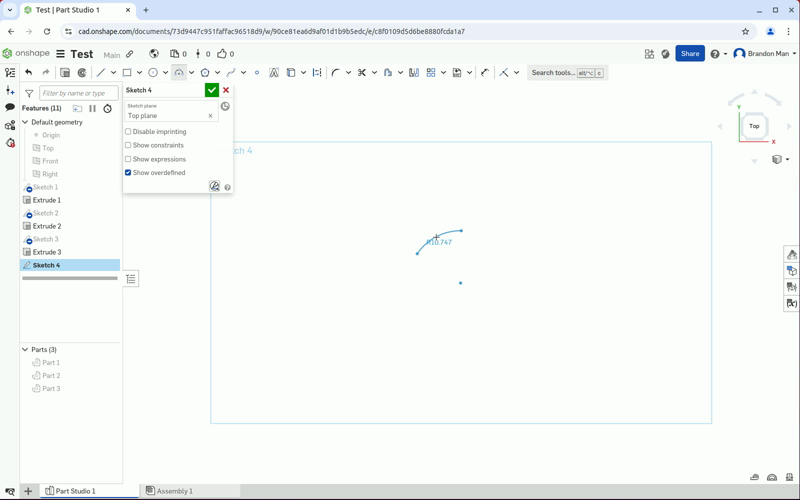
click(436, 236)
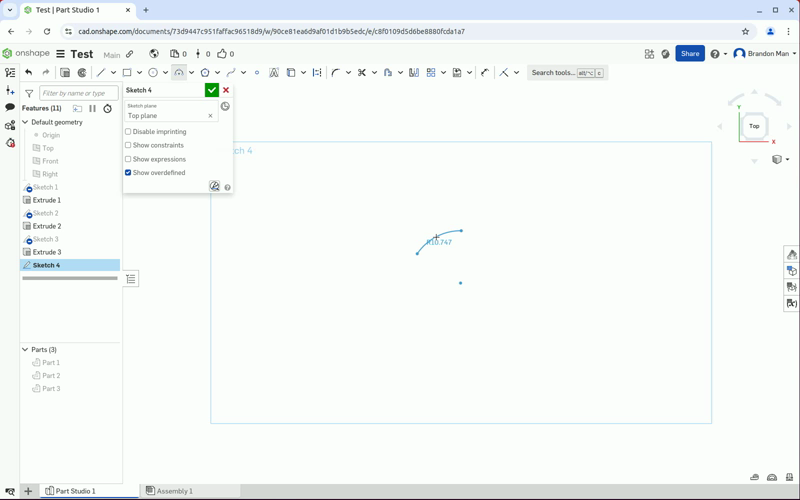
key_up(shift)
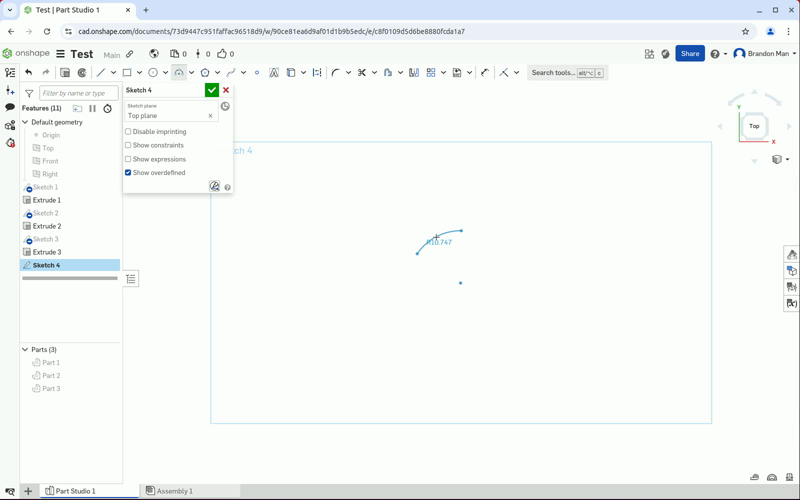
key(esc)
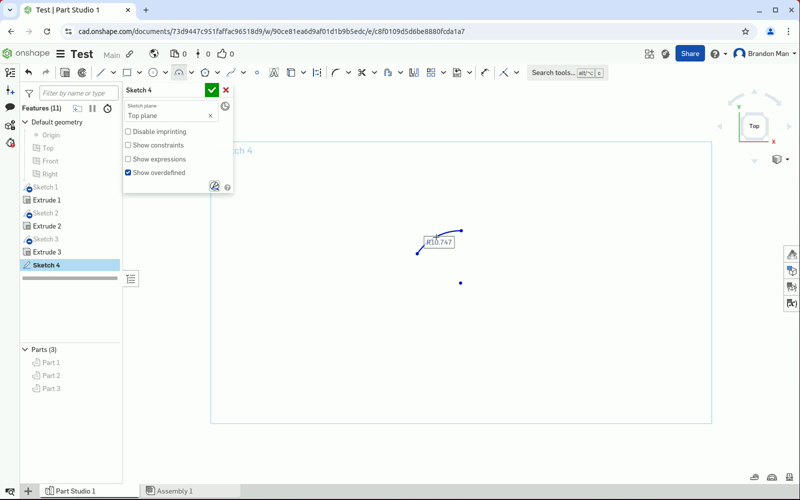
key(l)
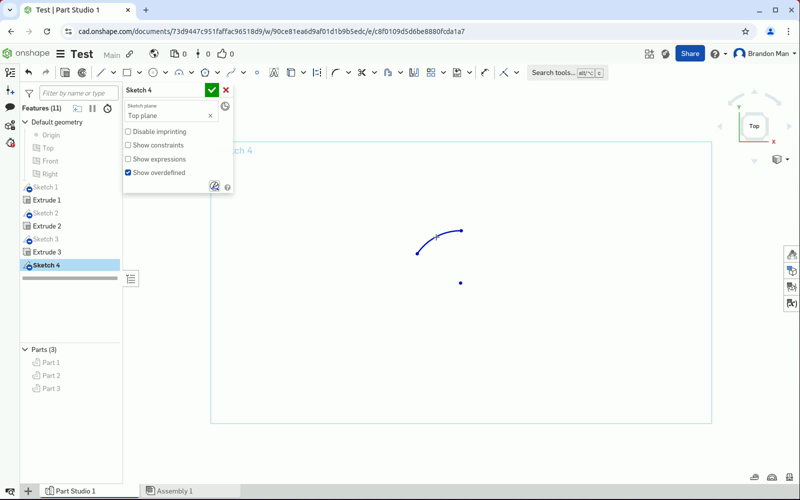
mouse_move(461, 230)
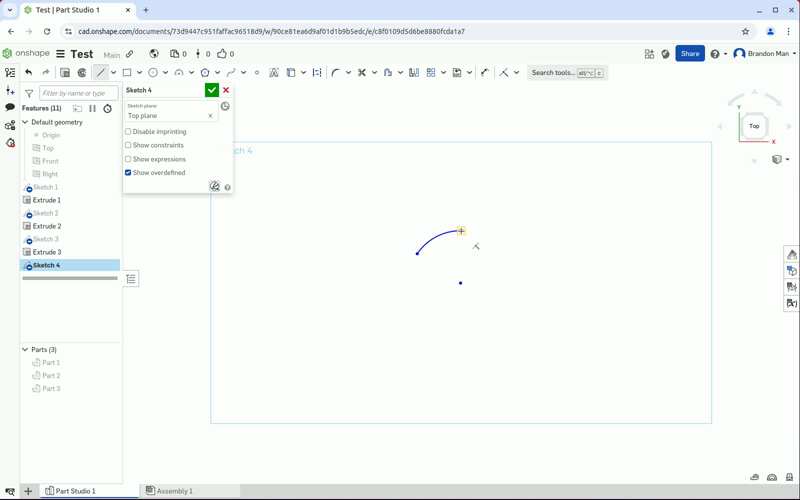
click(461, 230)
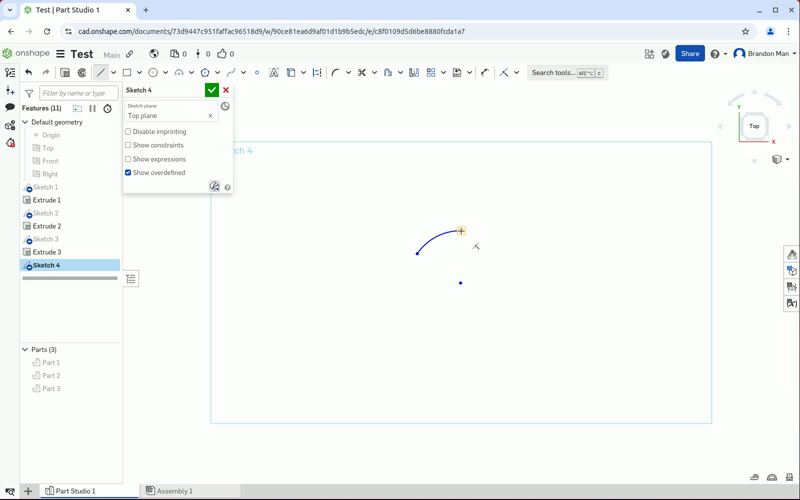
key_down(shift)
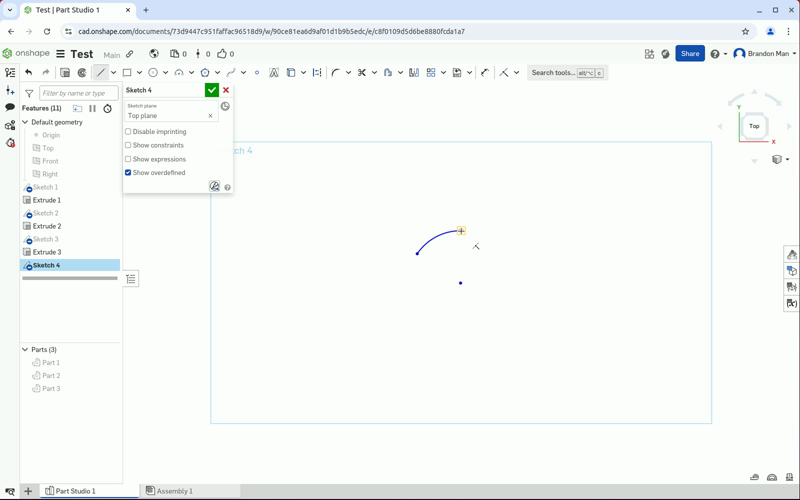
mouse_move(461, 170)
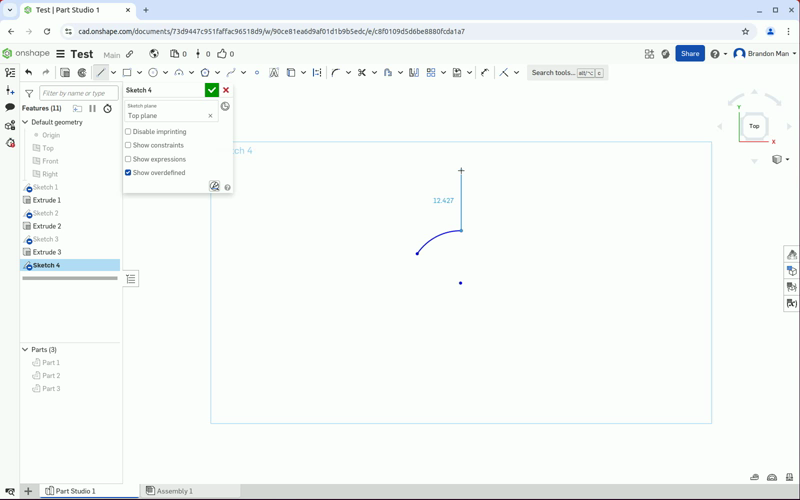
click(461, 170)
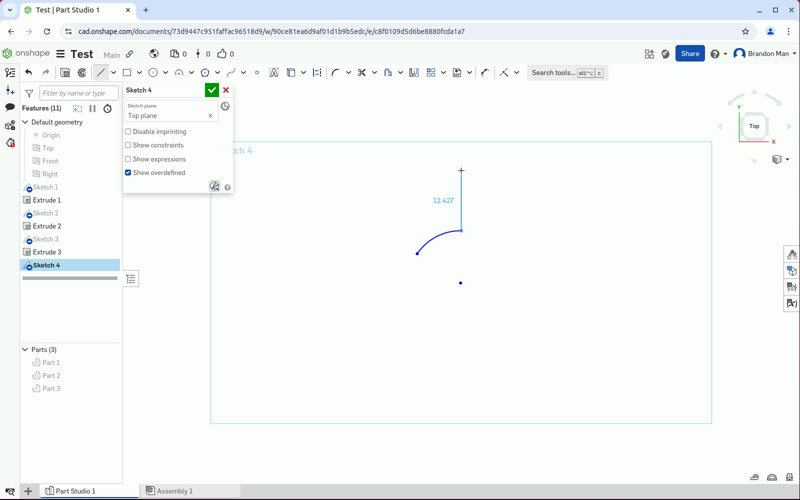
key_up(shift)
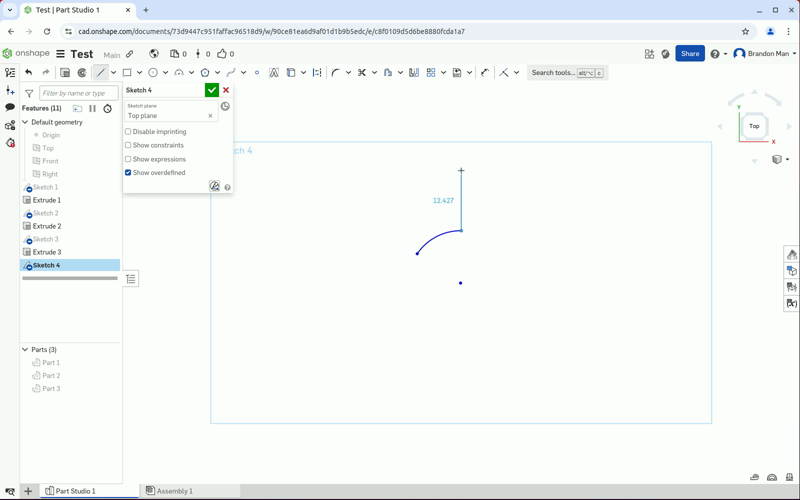
key(esc)
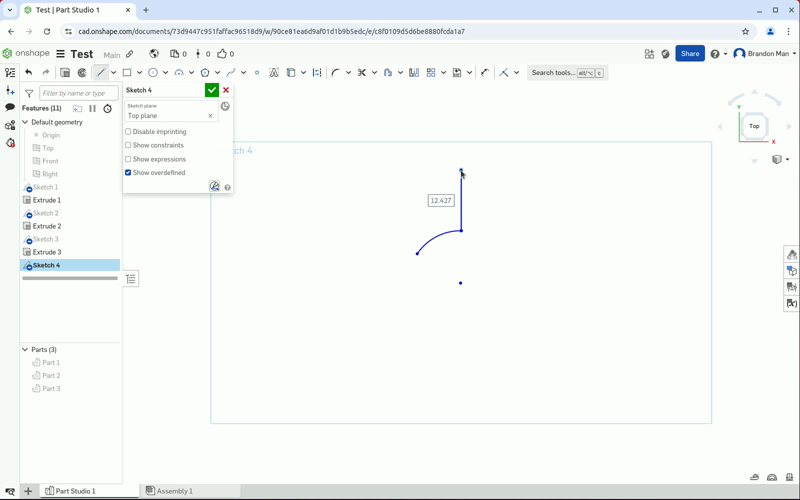
key(a)
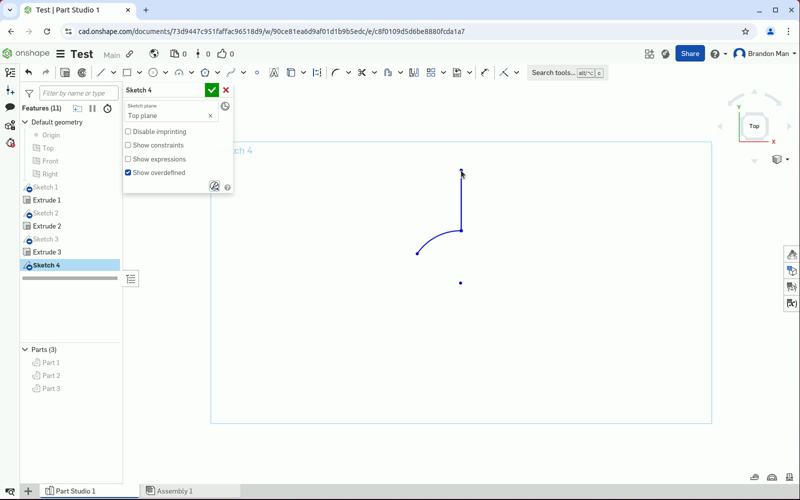
mouse_move(461, 170)
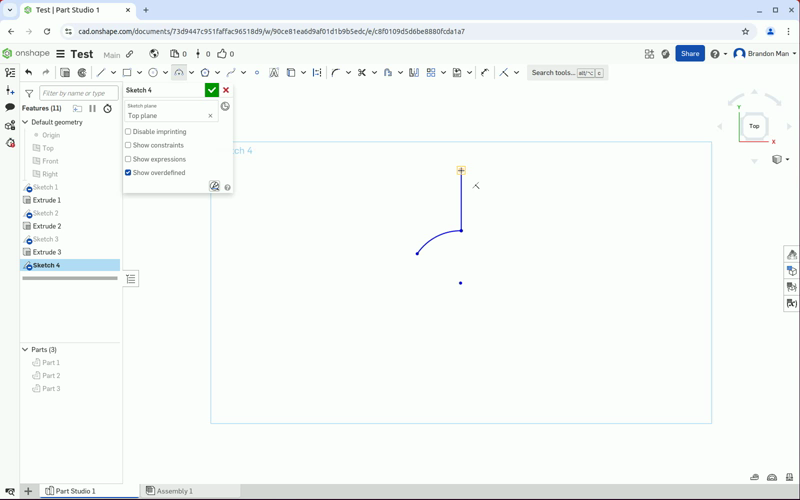
click(461, 170)
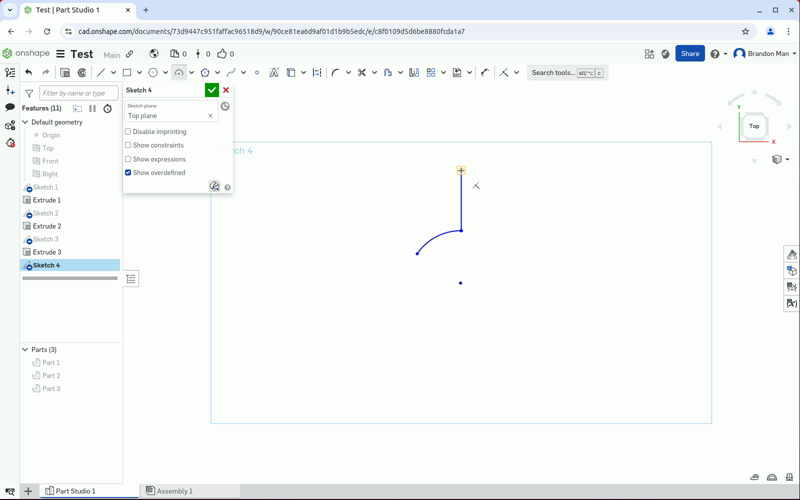
key_down(shift)
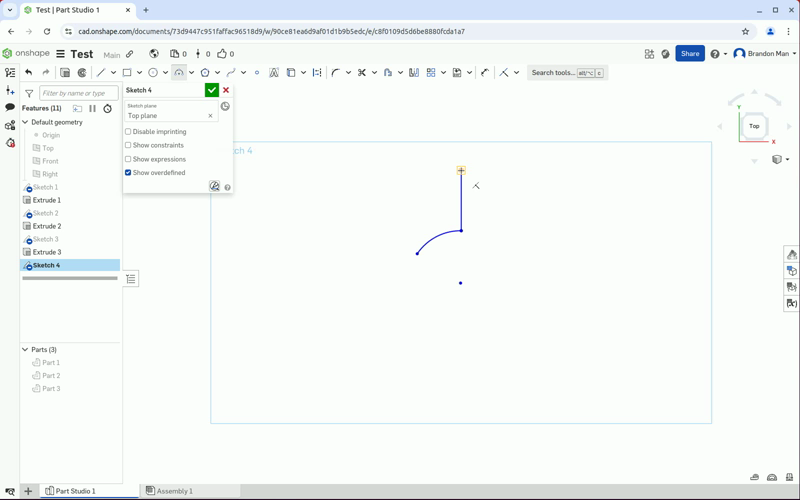
mouse_move(422, 199)
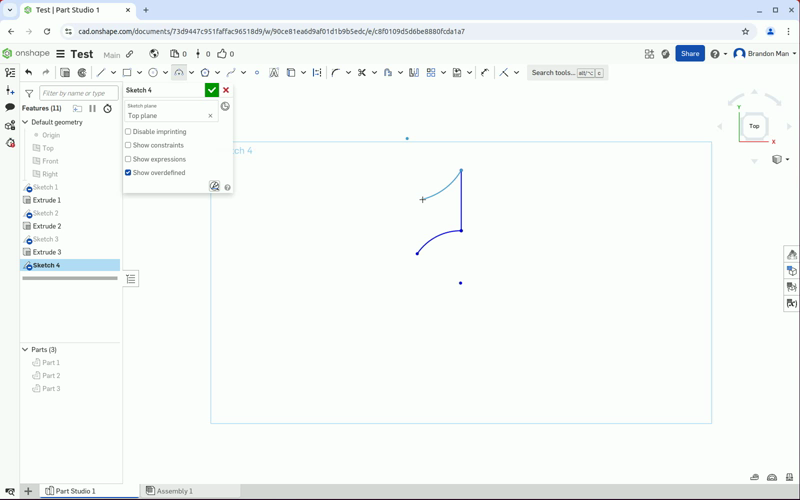
click(422, 199)
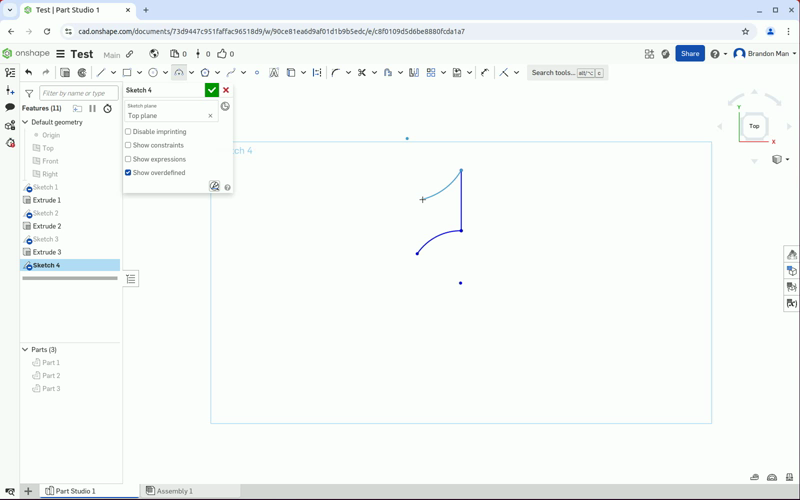
mouse_move(440, 182)
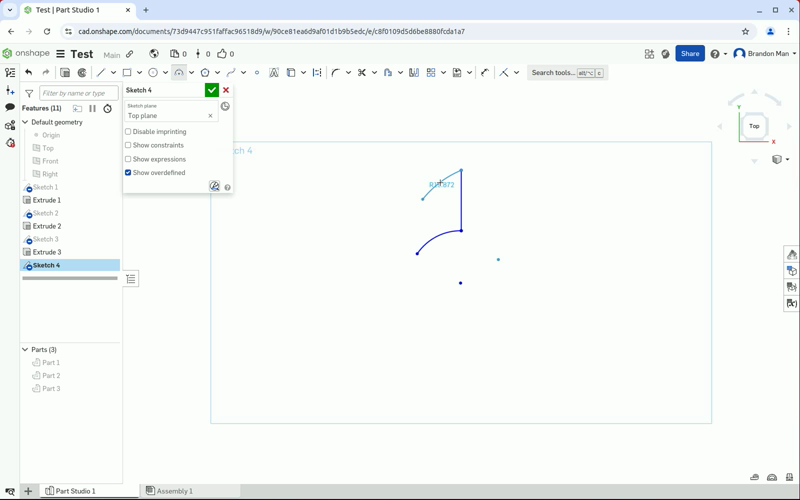
click(440, 182)
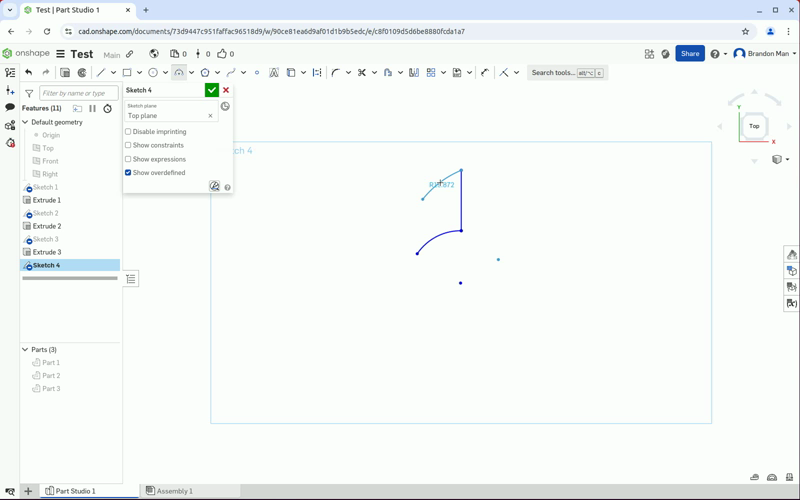
key_up(shift)
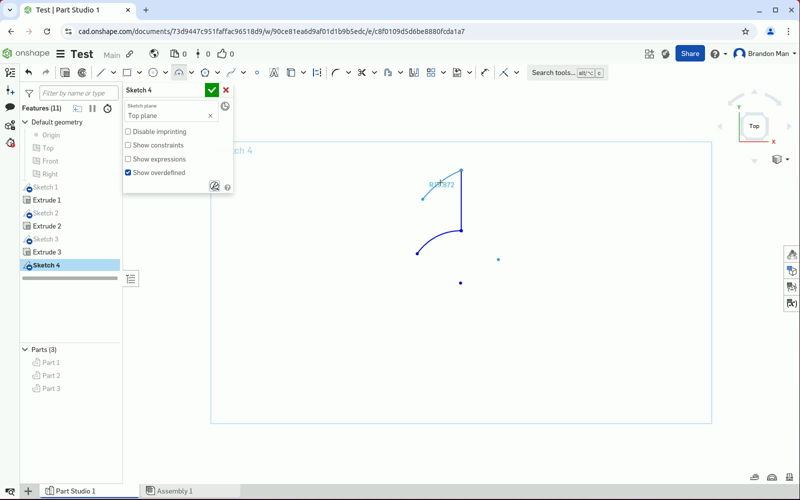
mouse_move(422, 199)
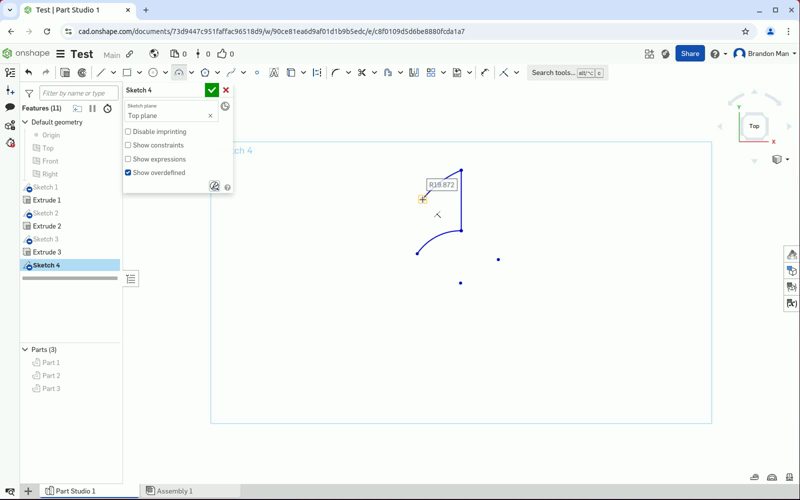
click(422, 199)
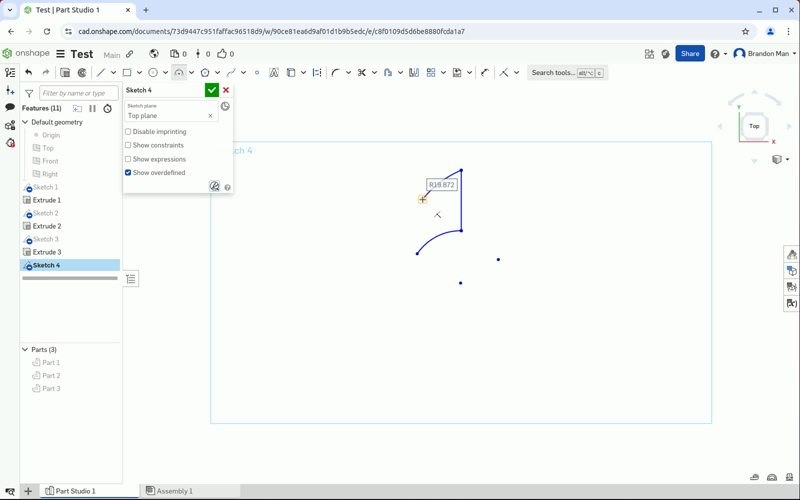
mouse_move(417, 253)
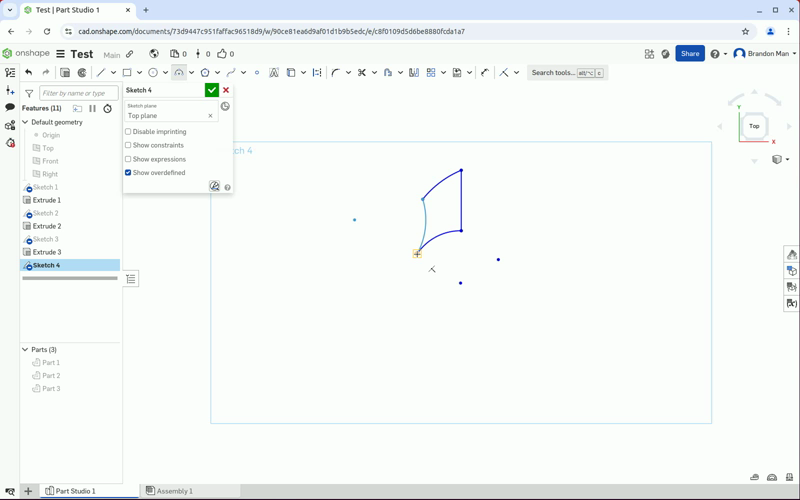
click(417, 253)
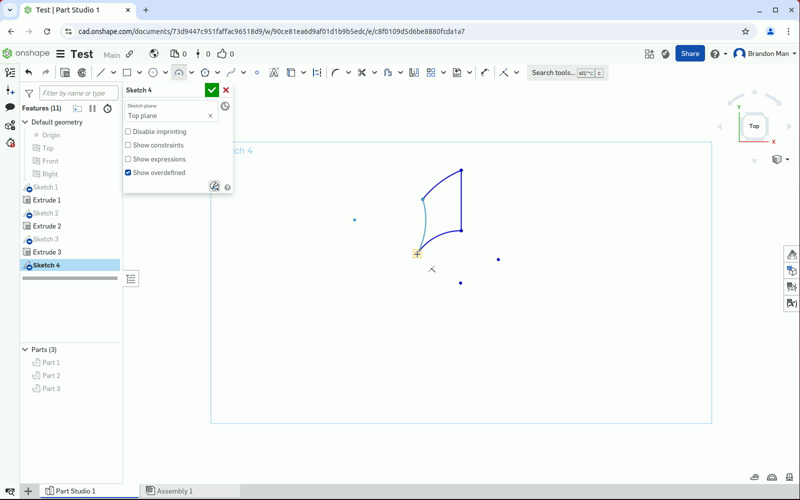
key_down(shift)
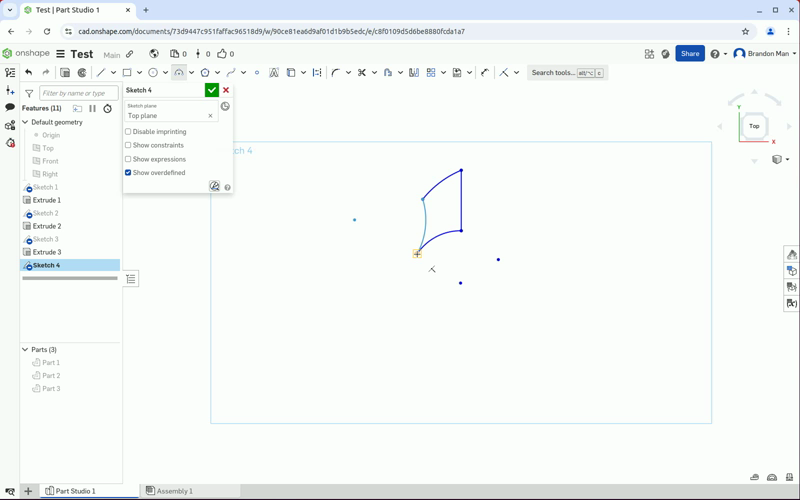
mouse_move(413, 225)
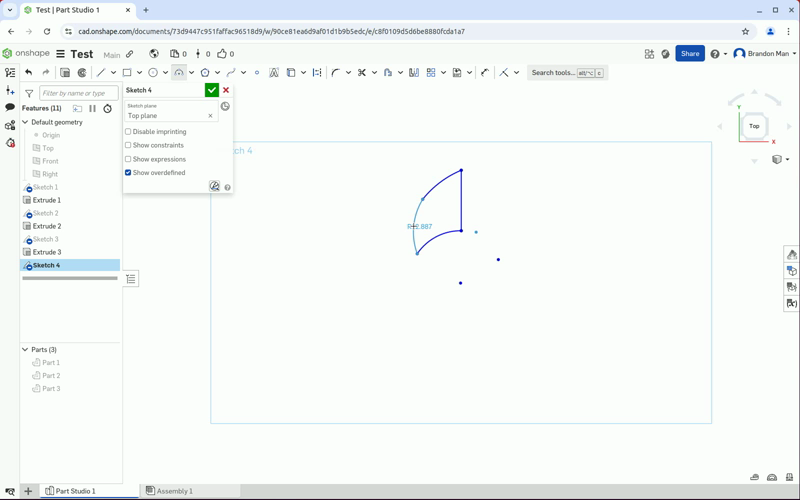
click(413, 225)
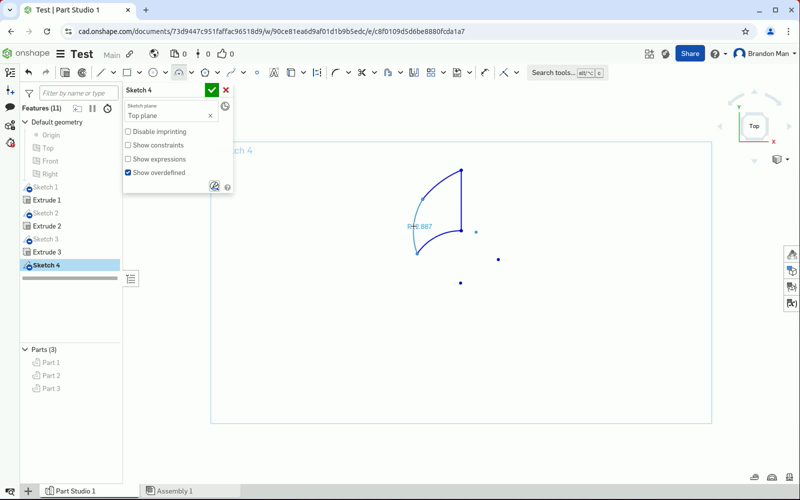
key_up(shift)
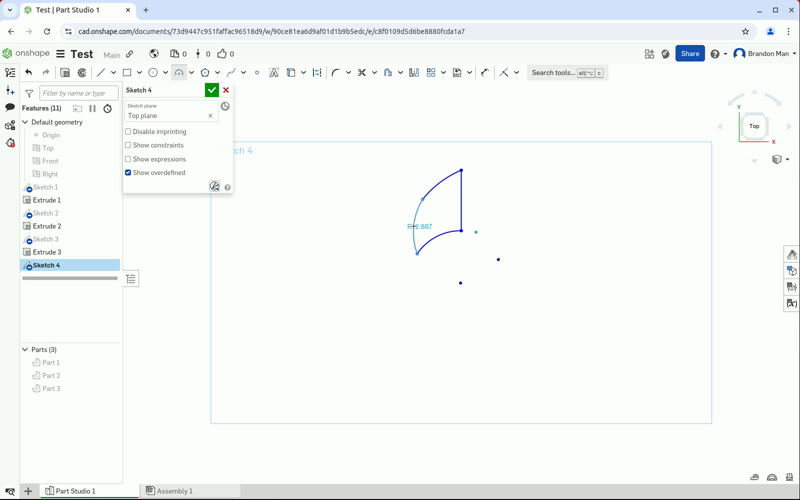
key(esc)
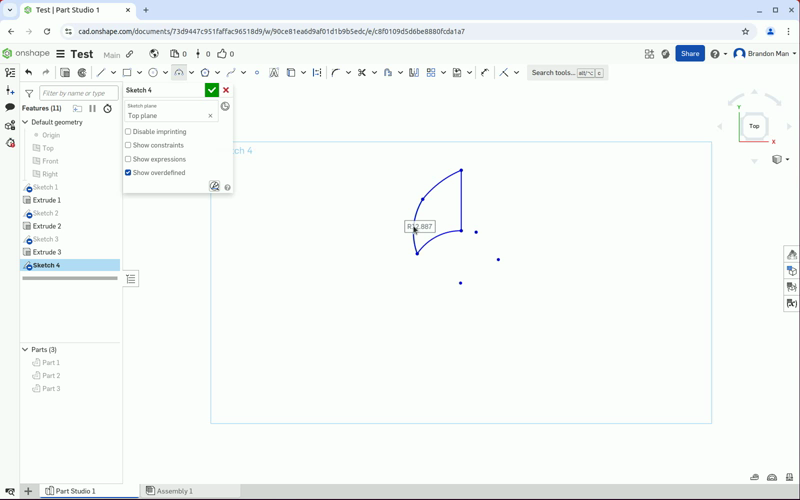
mouse_move(431, 206)
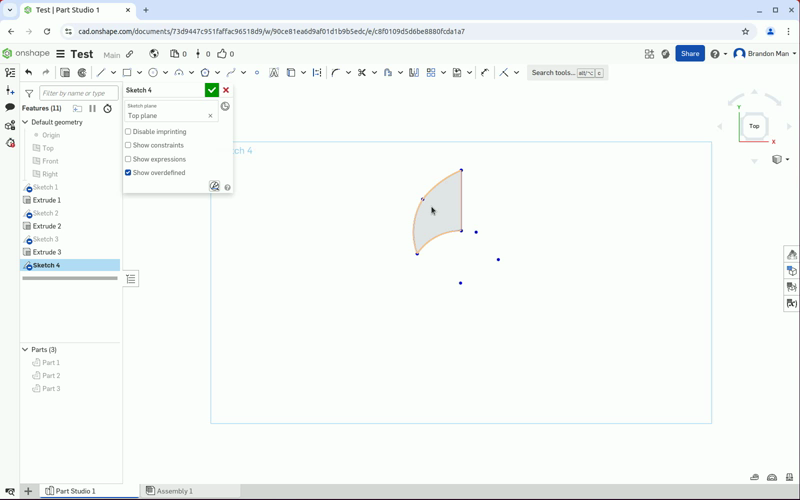
click(431, 206)
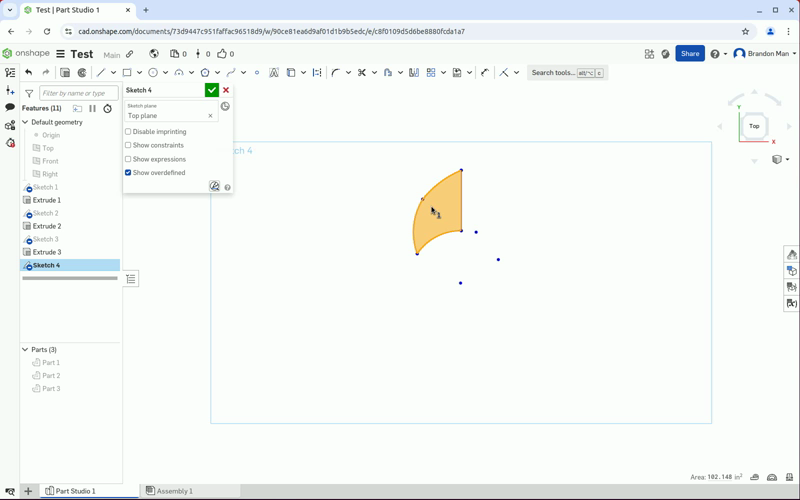
mouse_move(73, 352)
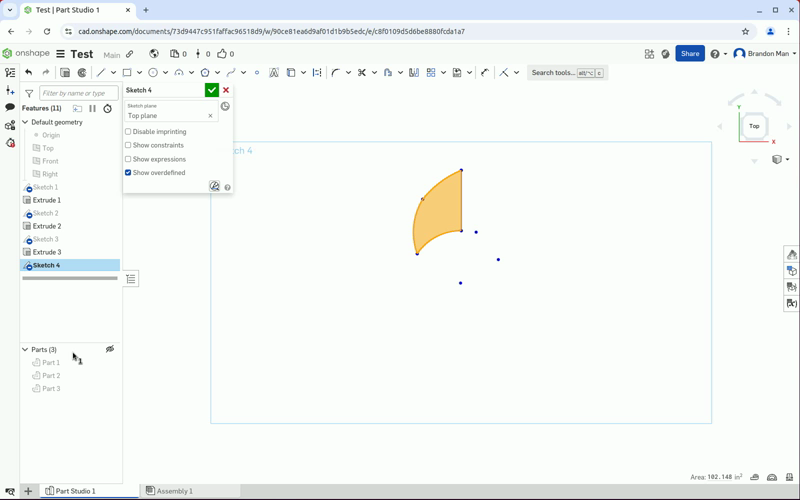
key(shift+y)
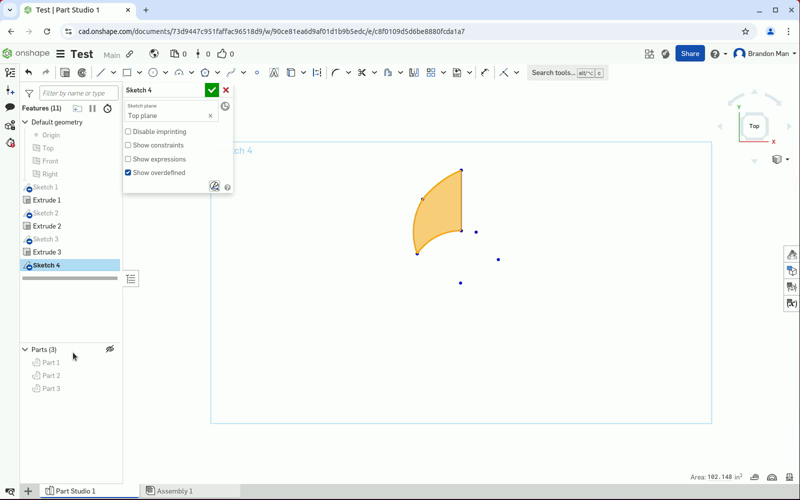
key(shift+e)
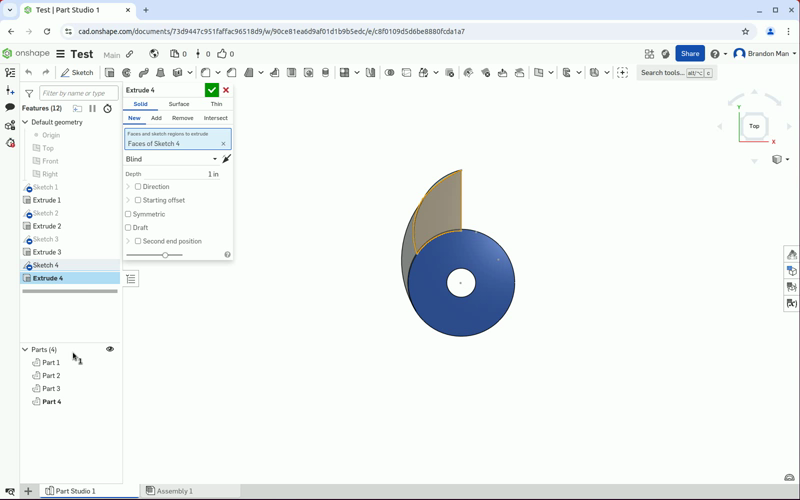
mouse_move(143, 106)
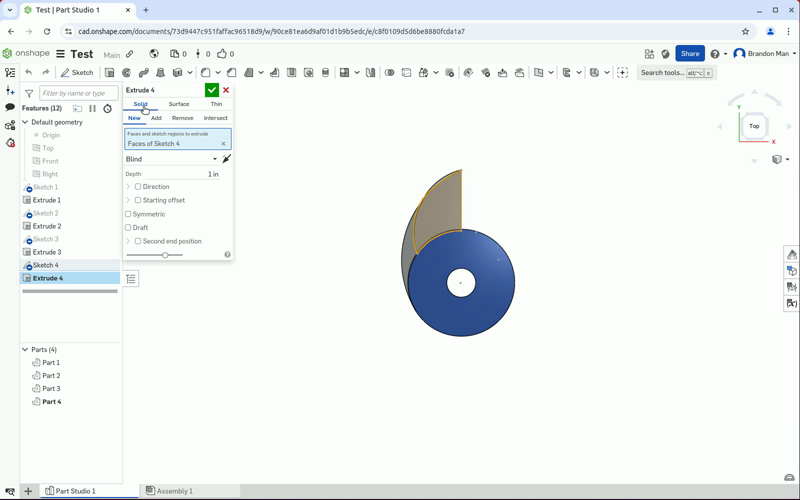
click(143, 106)
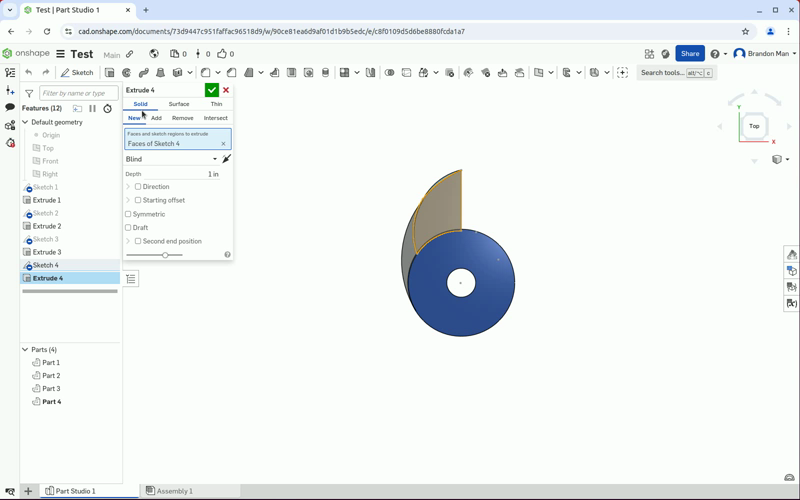
mouse_move(137, 120)
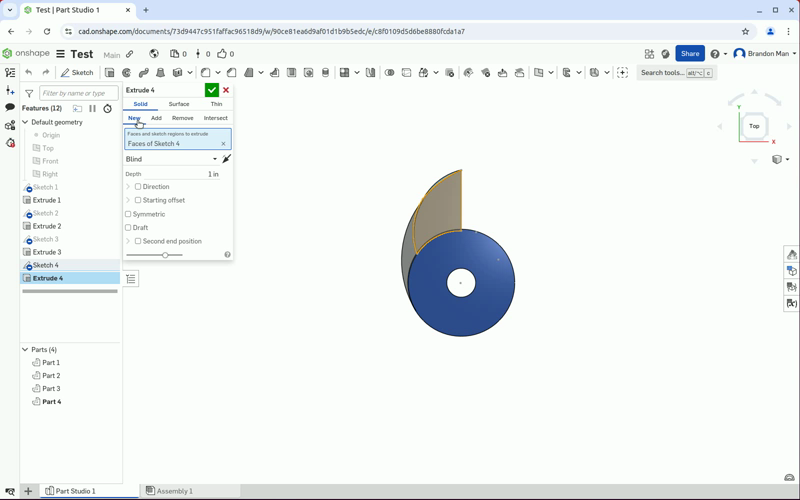
click(137, 120)
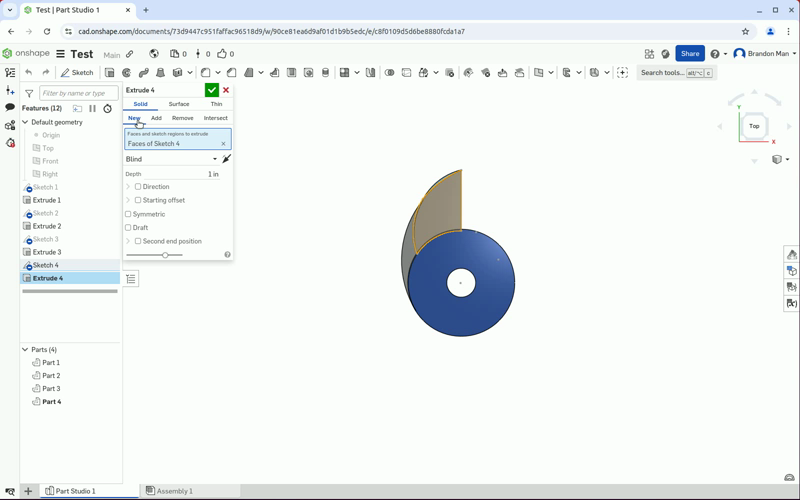
key(tab, 4)
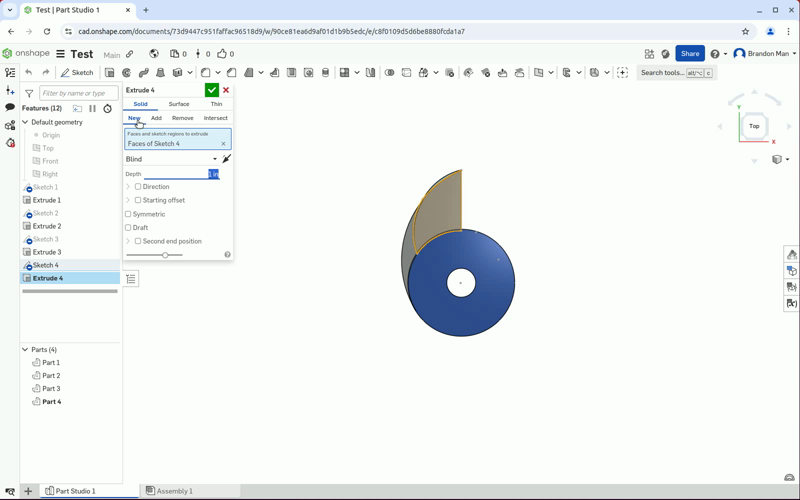
text(3.129)
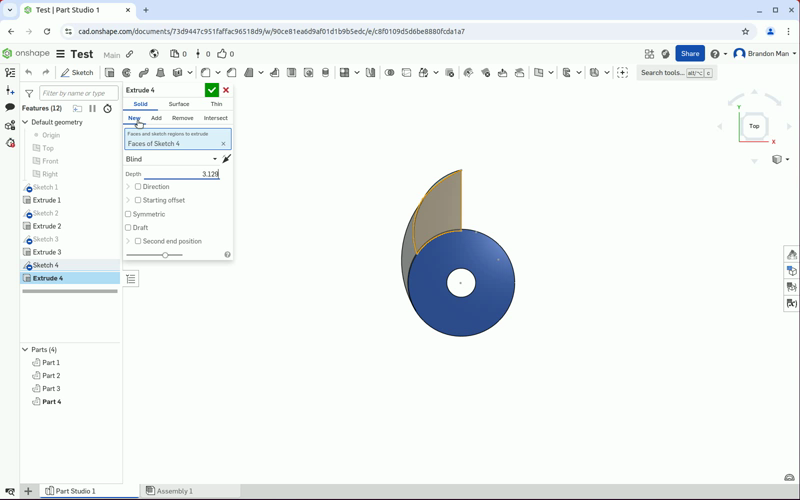
key(enter)
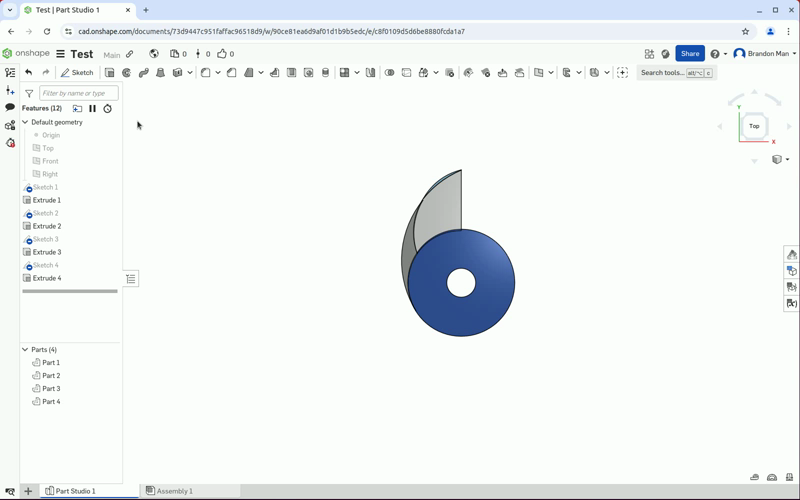
key(shift+h)
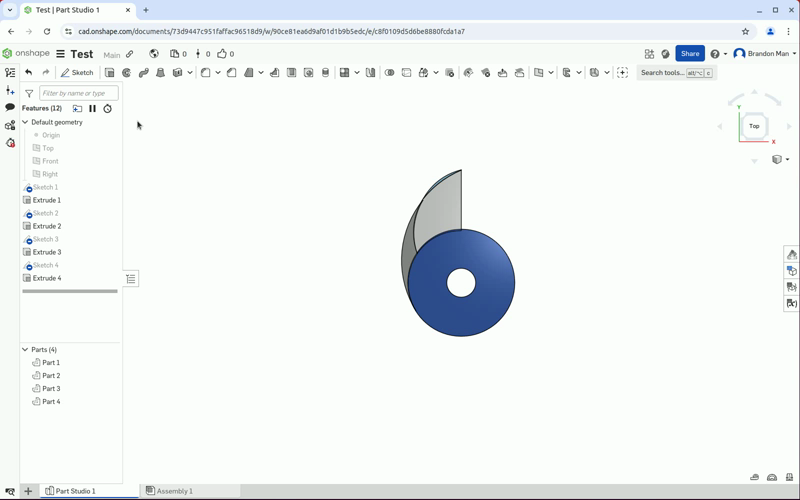
key(shift+h)
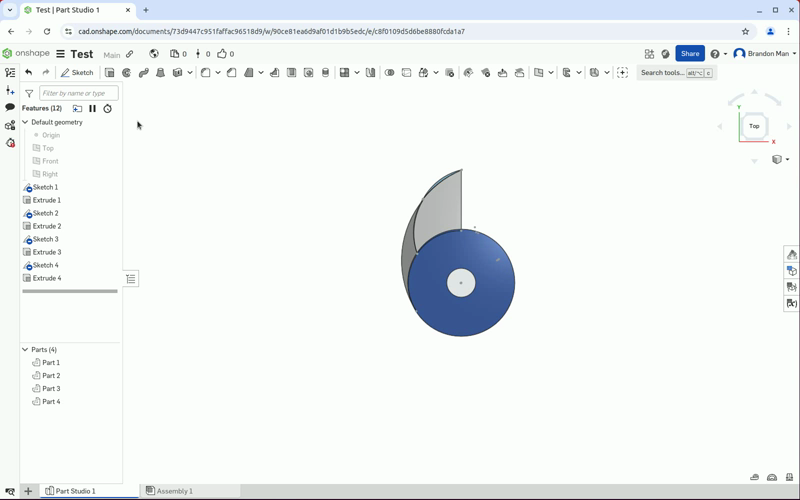
key(shift+7)
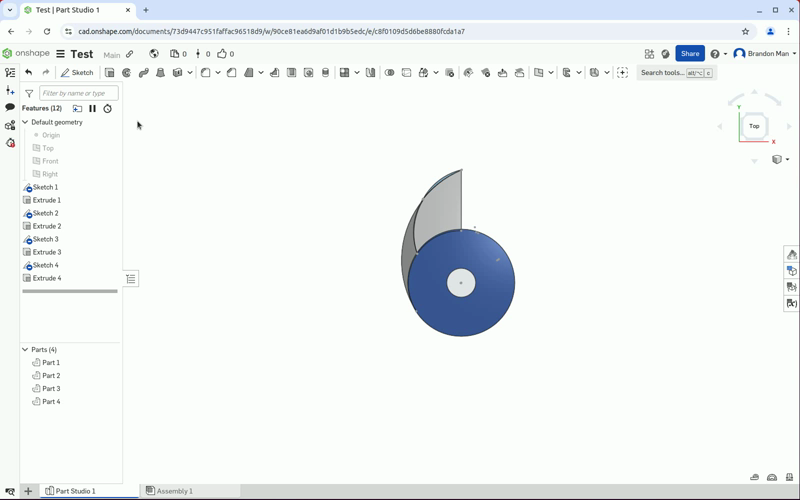
key(up, 3)
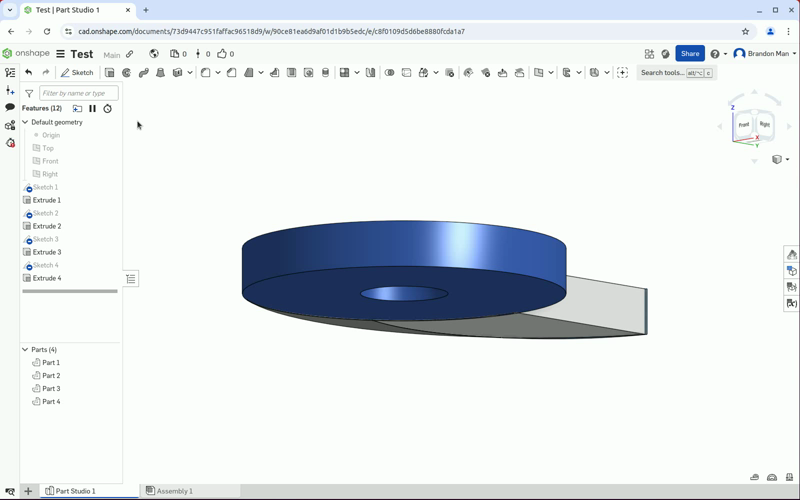
key(left, 3)
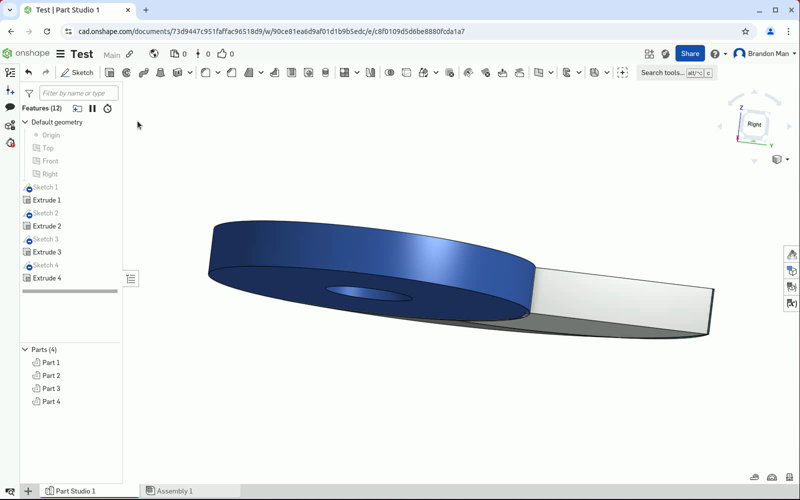
key(right, 3)
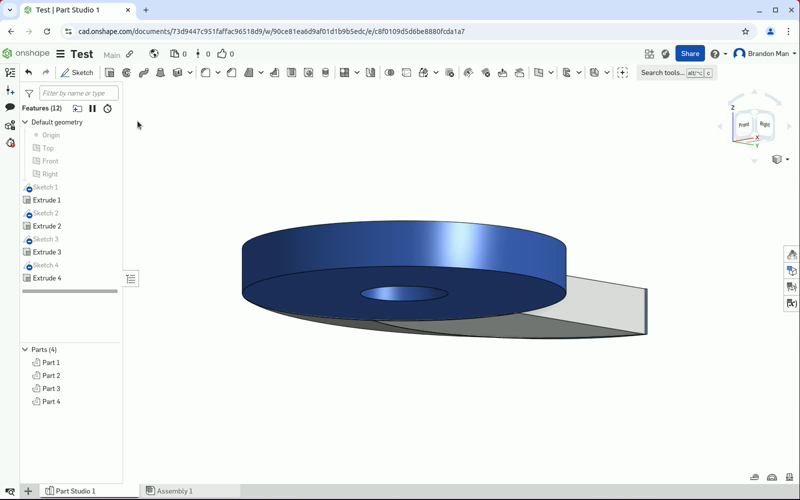
key(down, 3)
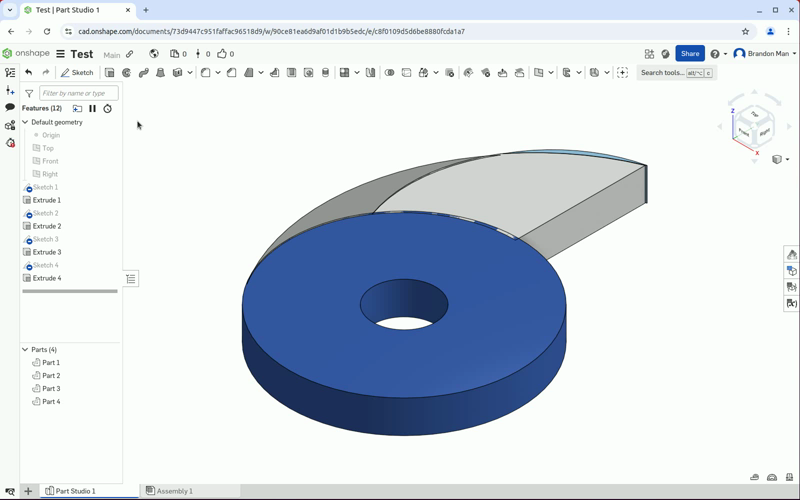
mouse_move(73, 189)
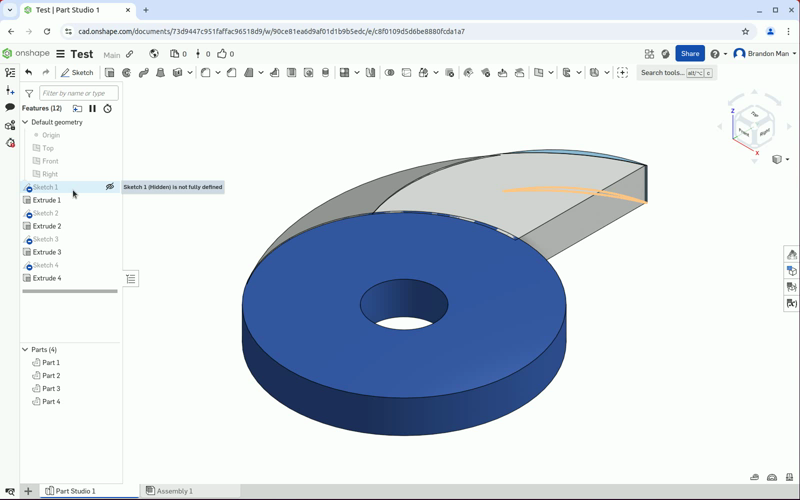
click(73, 189)